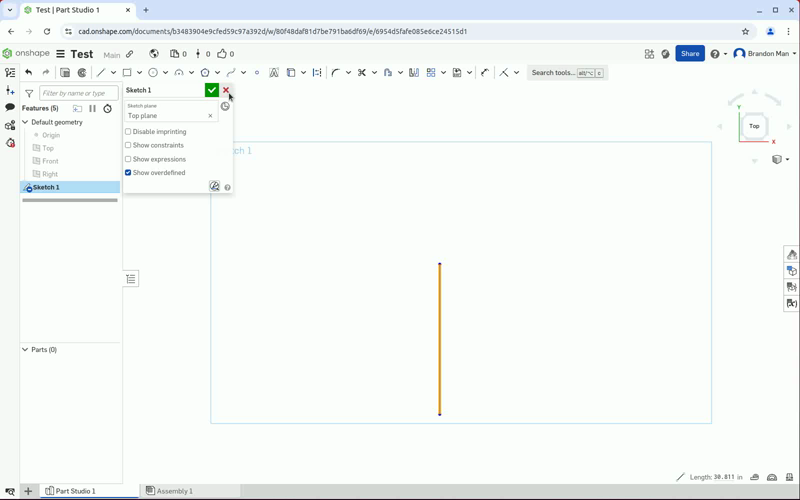
key(shift+h)
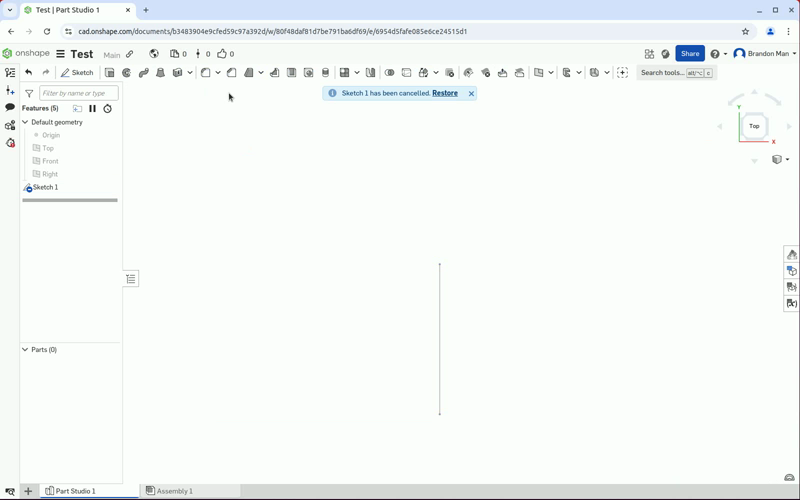
key(shift+s)
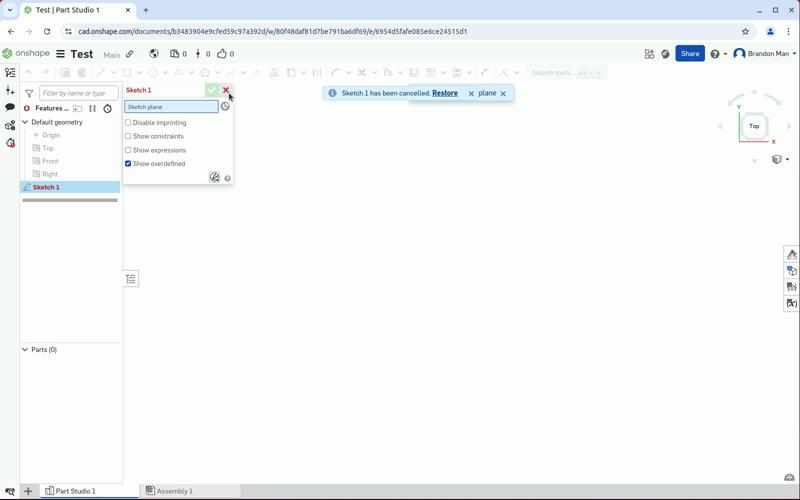
mouse_move(73, 150)
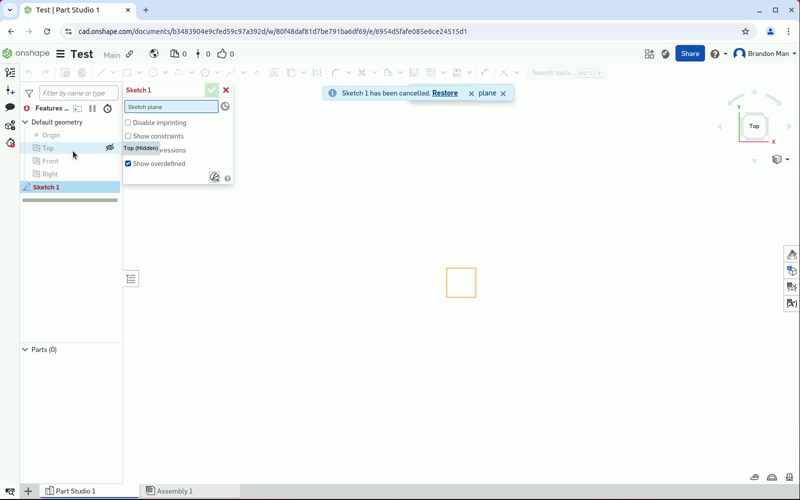
click(73, 150)
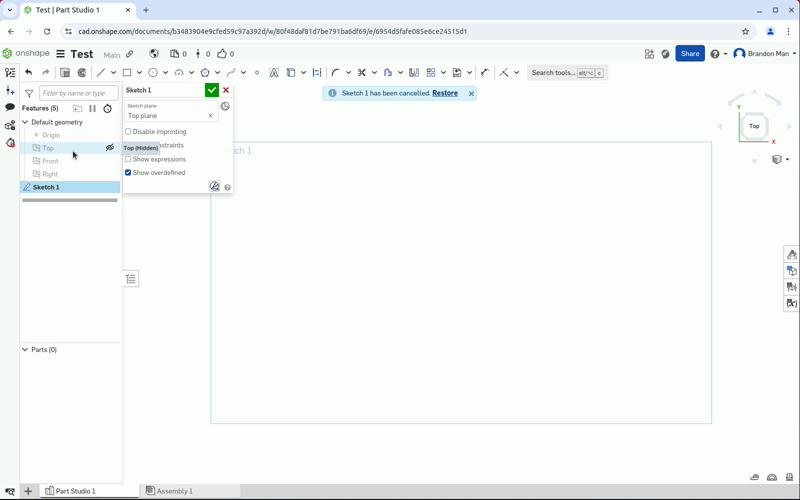
mouse_move(73, 352)
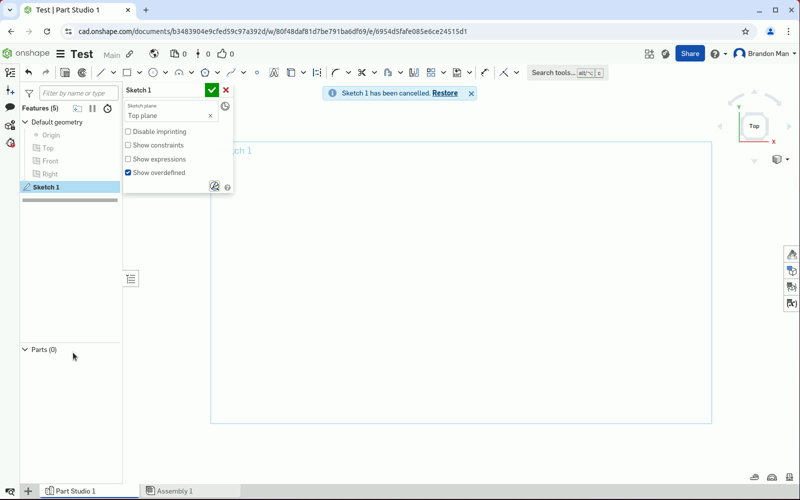
key(y)
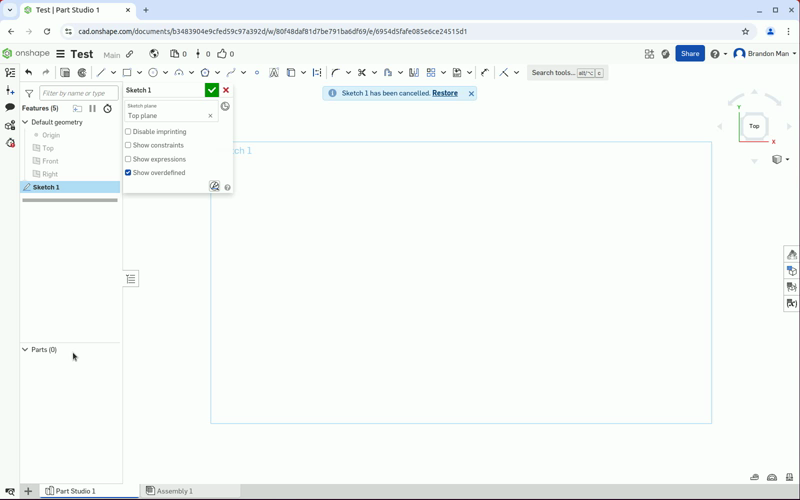
key(l)
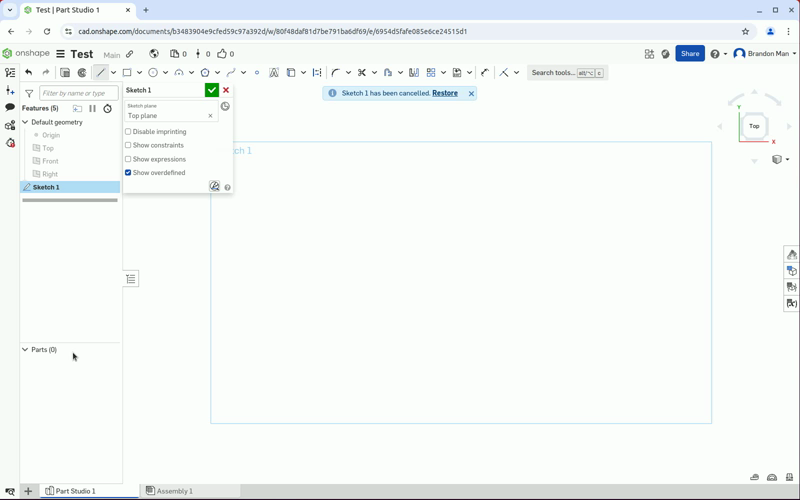
key_down(shift)
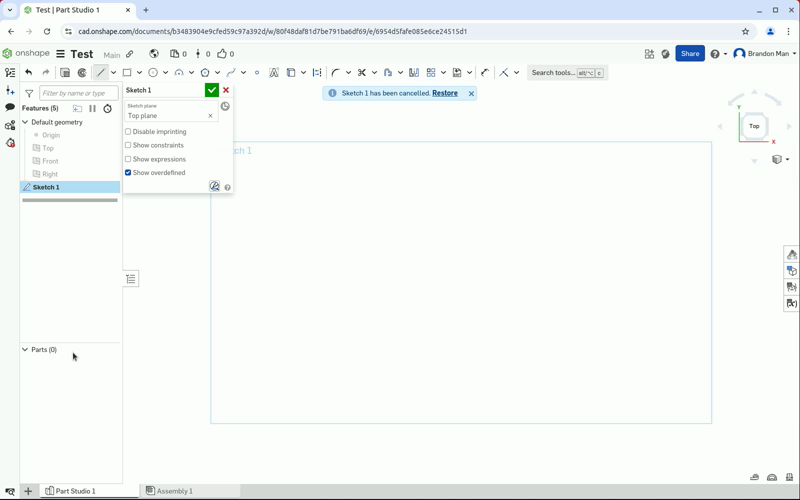
mouse_move(371, 349)
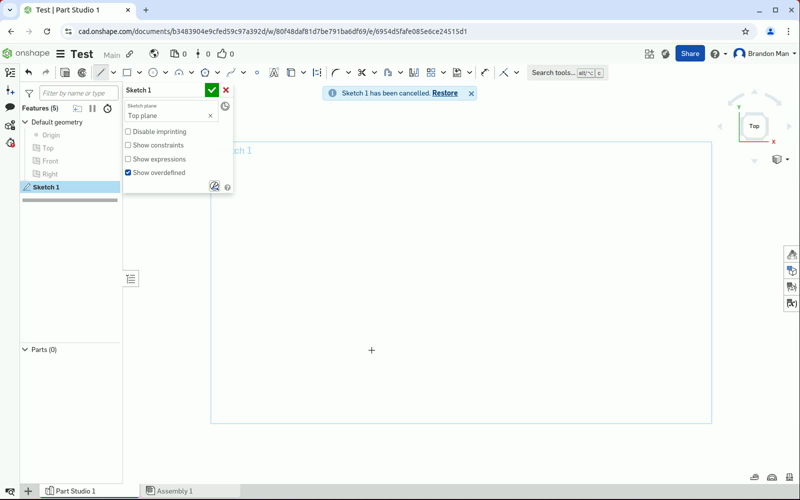
click(371, 349)
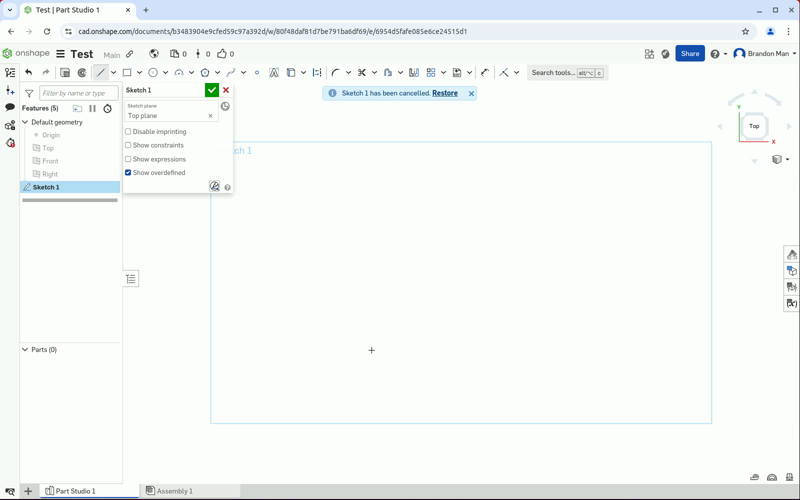
key_up(shift)
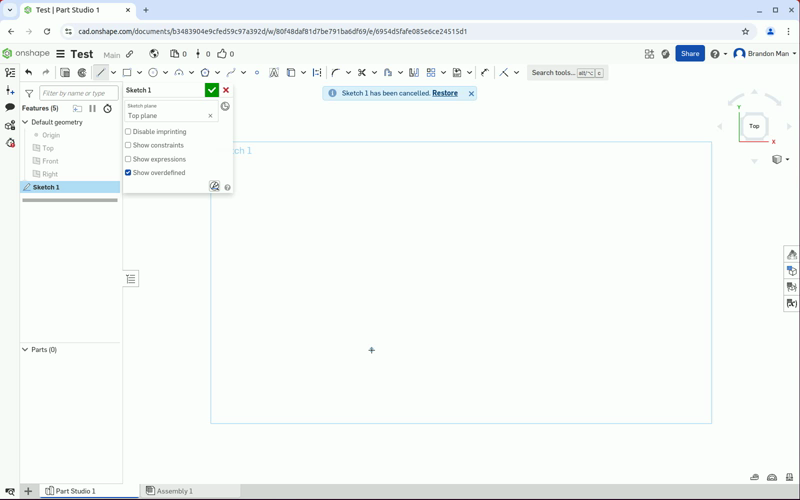
key_down(shift)
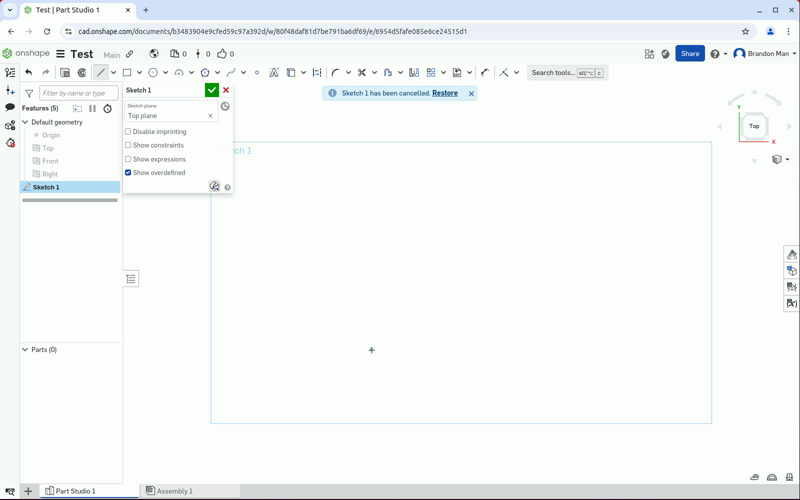
mouse_move(550, 349)
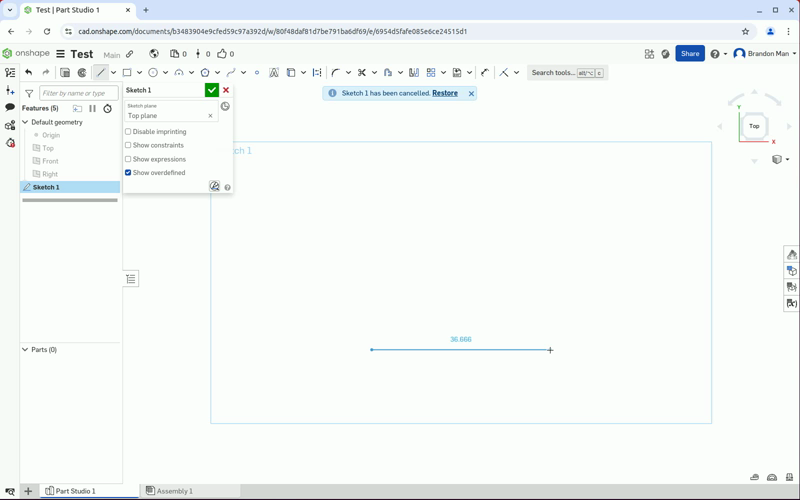
click(550, 349)
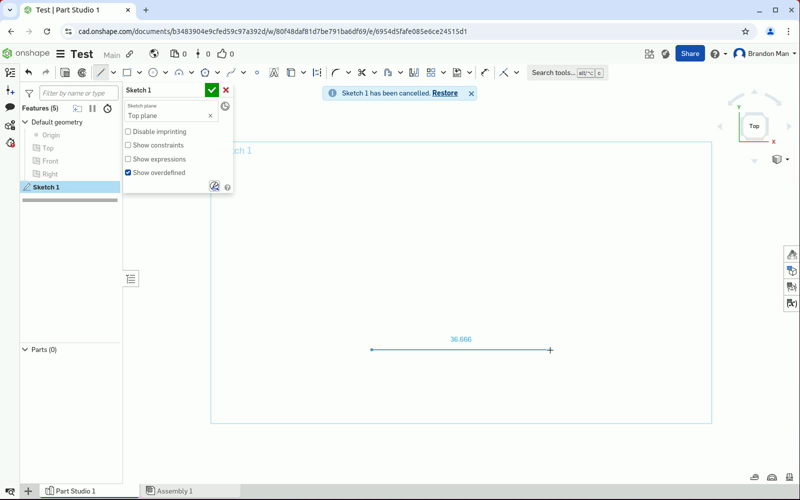
key_up(shift)
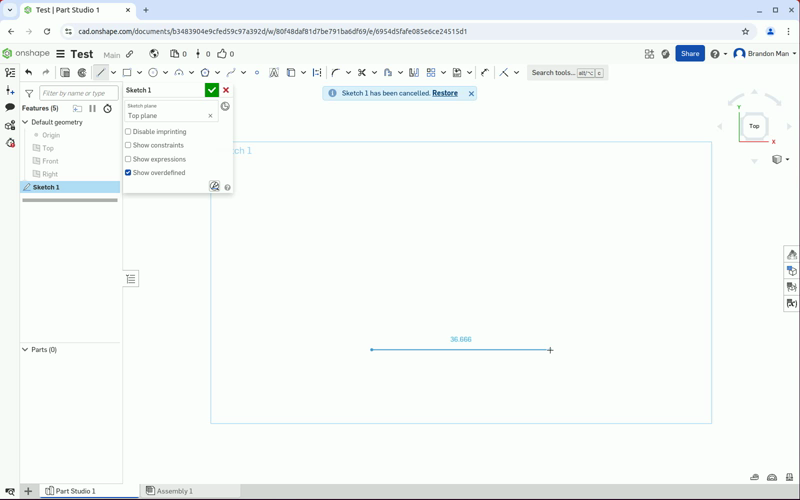
key_down(shift)
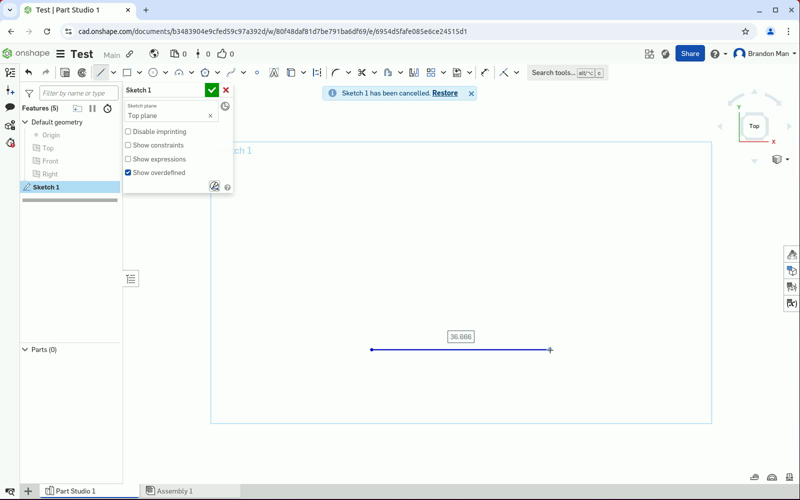
mouse_move(550, 216)
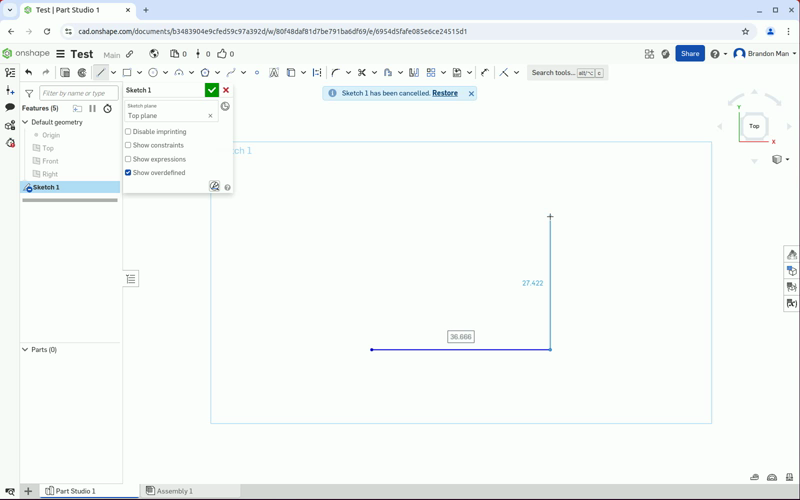
click(550, 216)
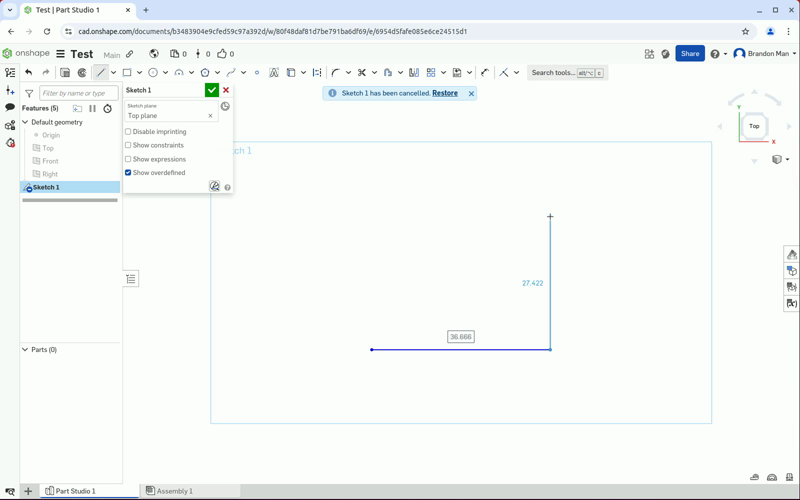
key_up(shift)
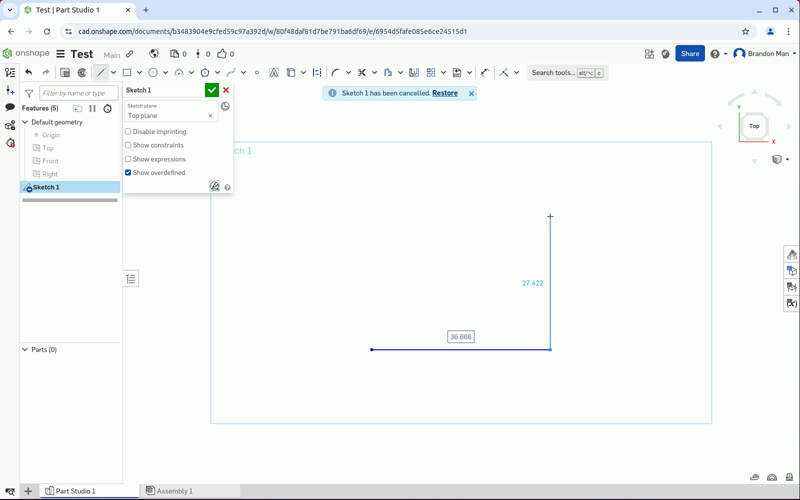
key_down(shift)
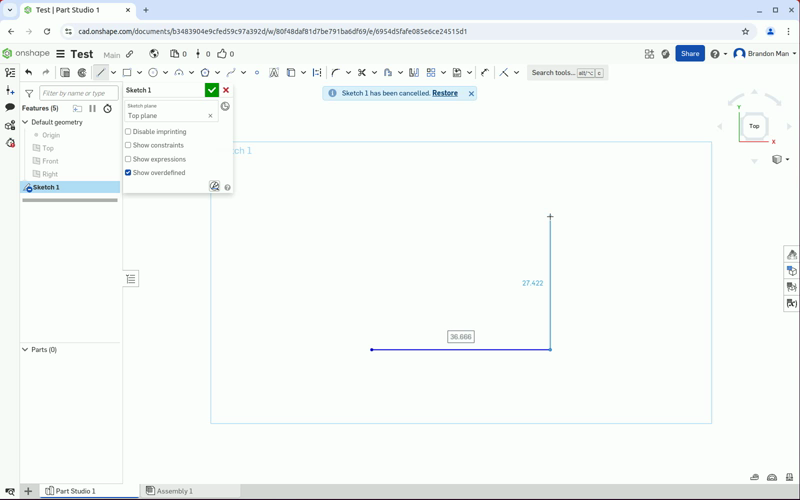
mouse_move(371, 216)
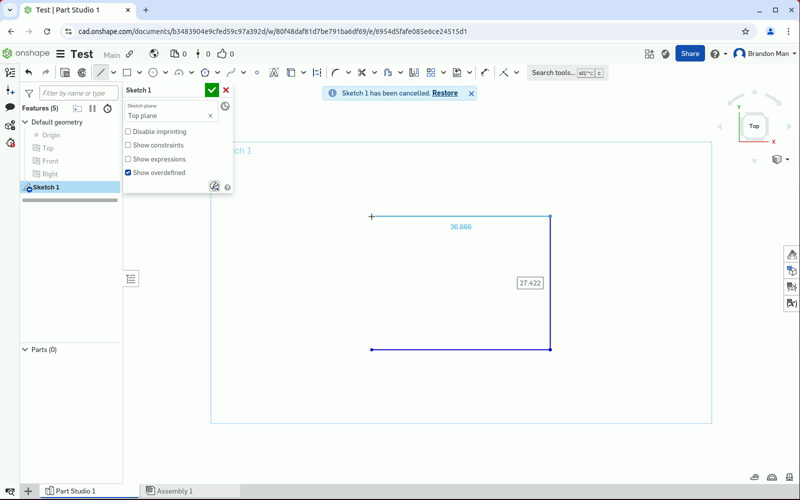
click(371, 216)
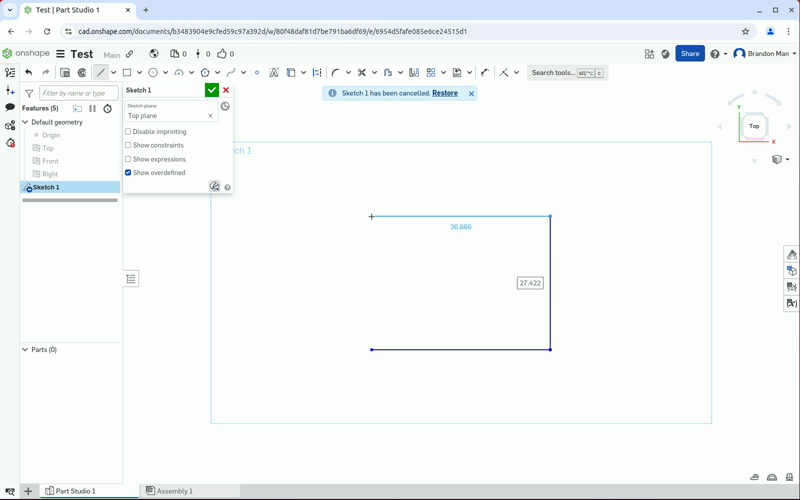
key_up(shift)
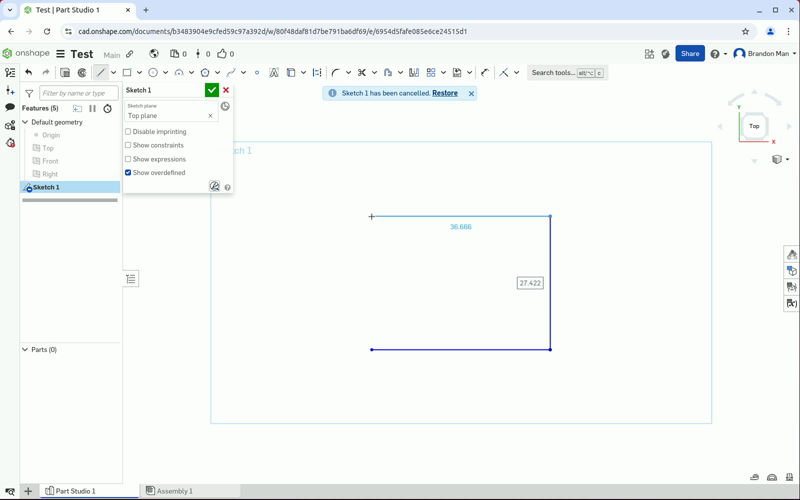
key_down(shift)
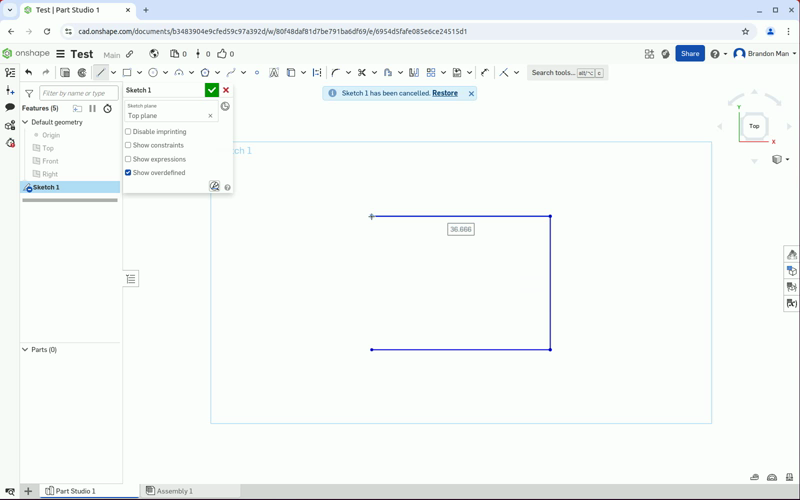
mouse_move(371, 349)
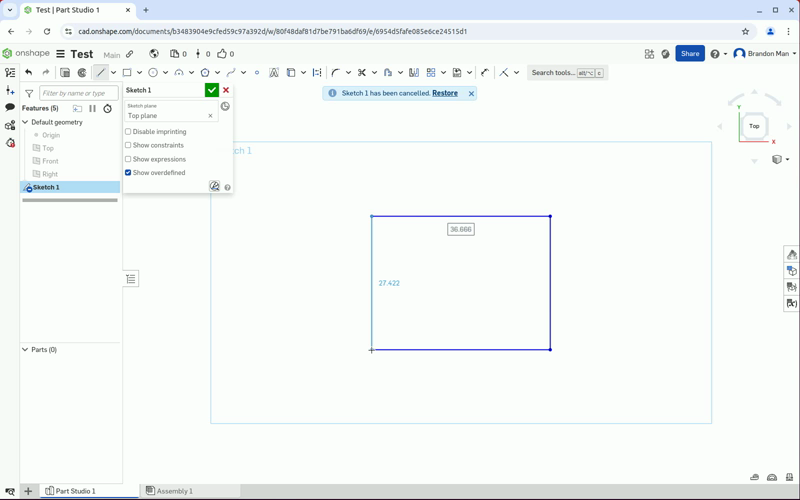
key_up(shift)
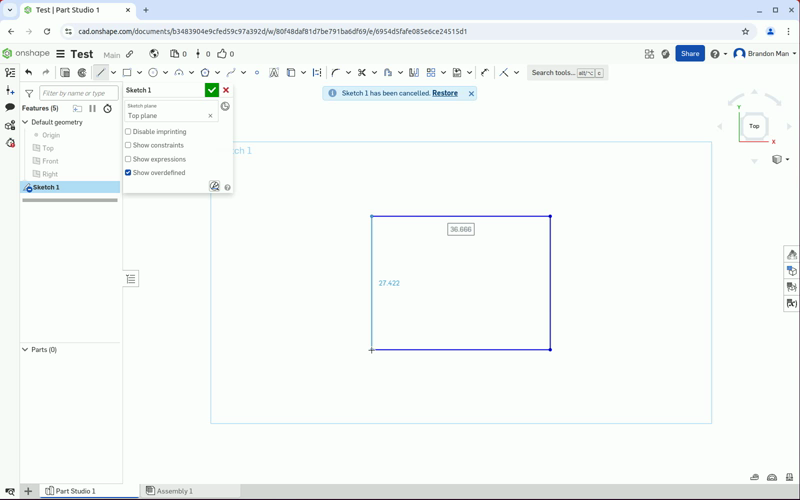
click(371, 349)
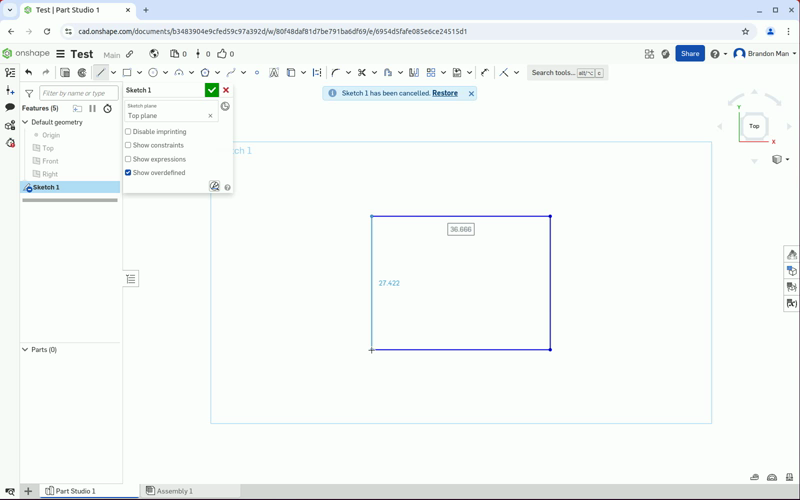
key(esc)
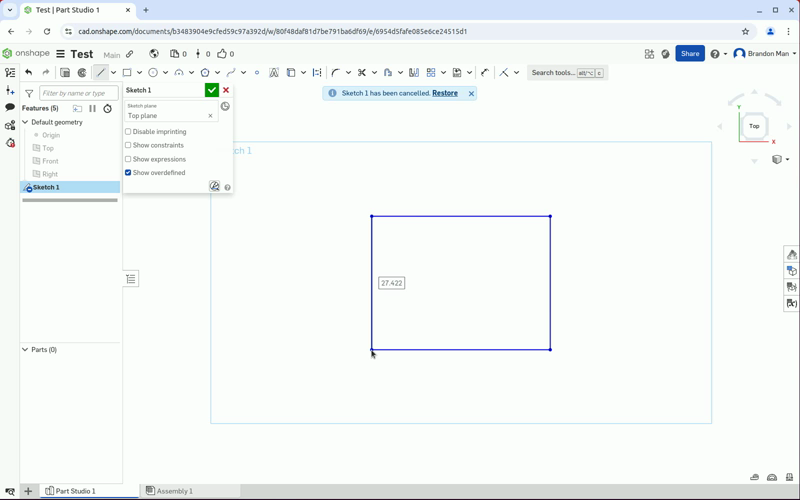
mouse_move(442, 303)
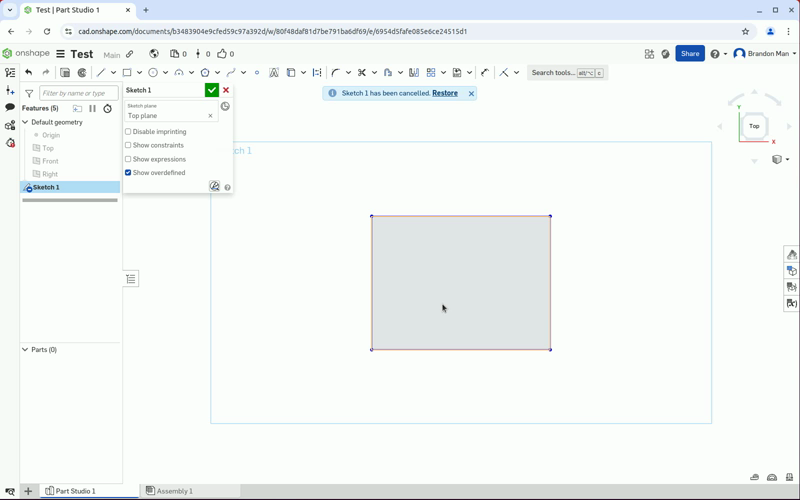
click(442, 303)
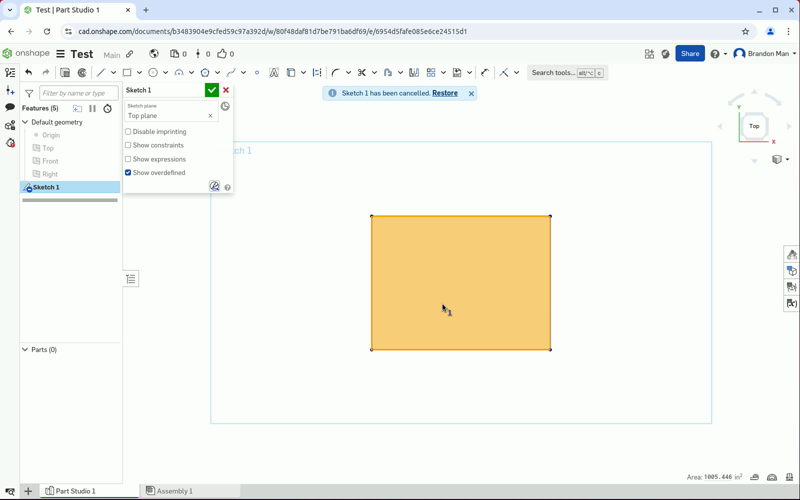
mouse_move(73, 352)
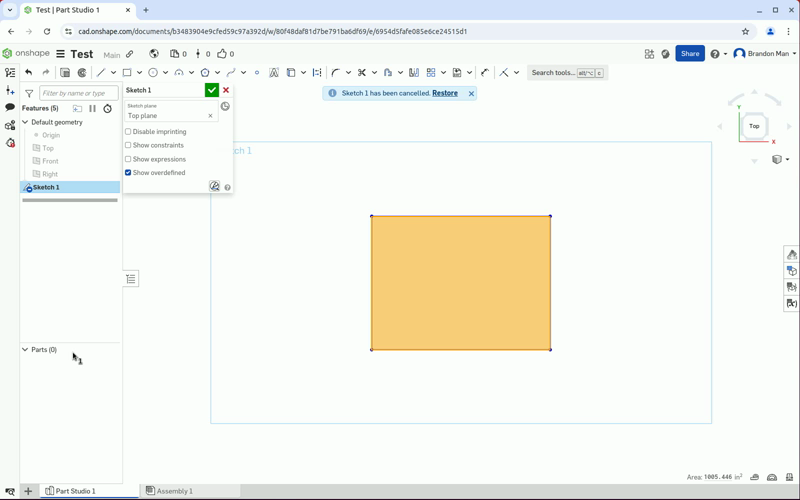
key(shift+y)
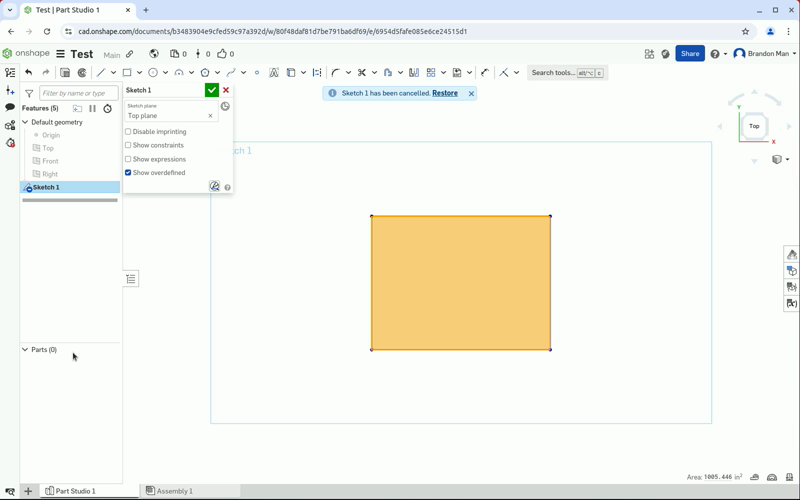
key(shift+e)
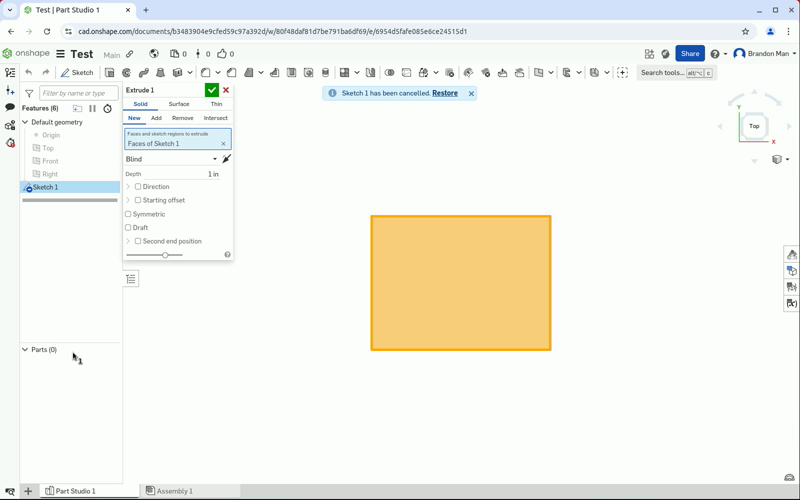
mouse_move(143, 106)
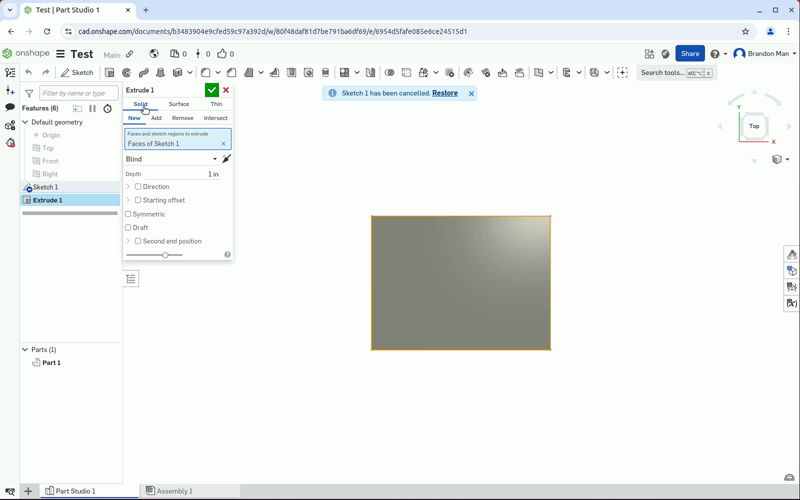
click(143, 106)
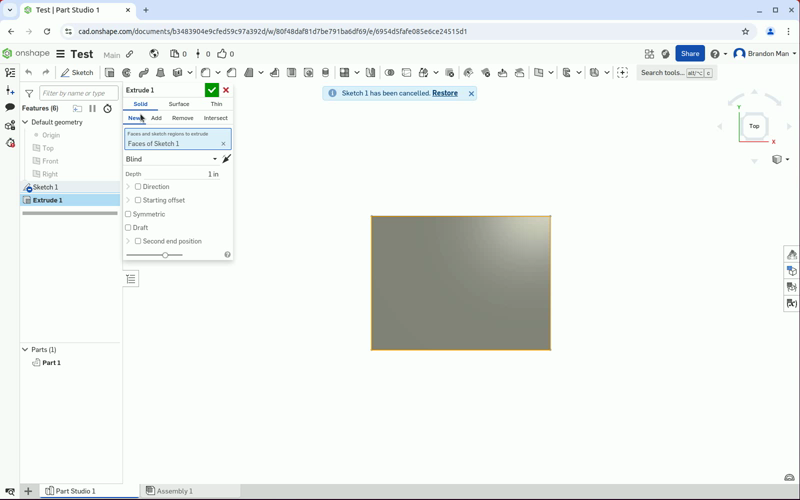
mouse_move(137, 120)
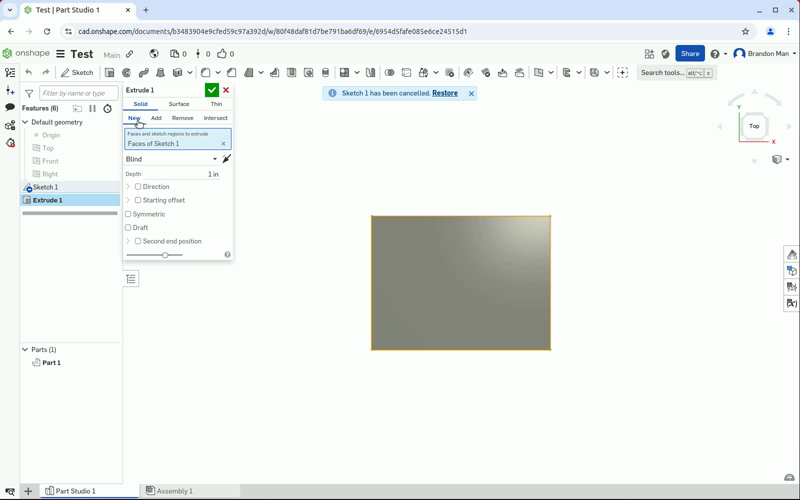
click(137, 120)
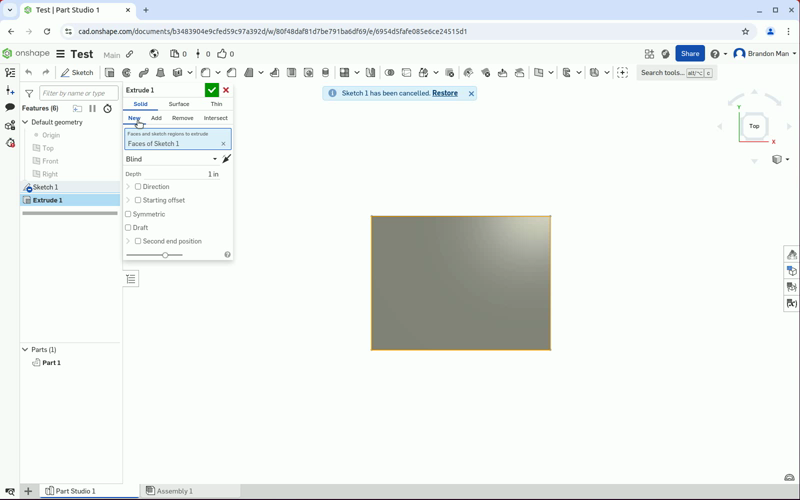
key(tab, 4)
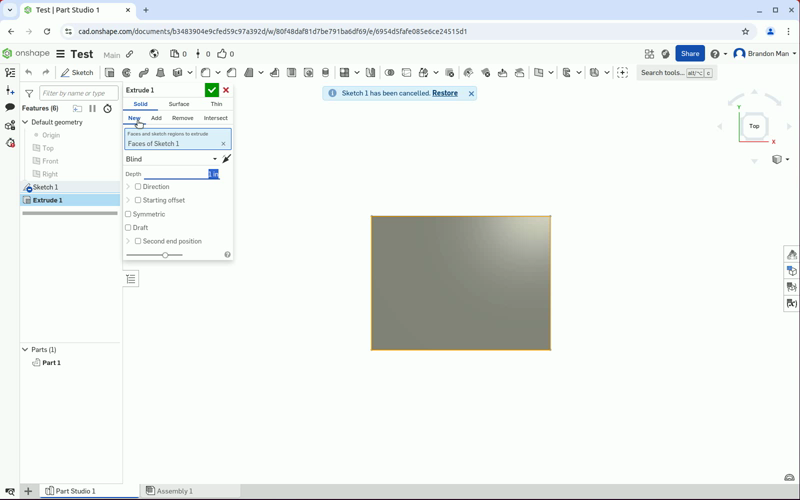
text(4.574)
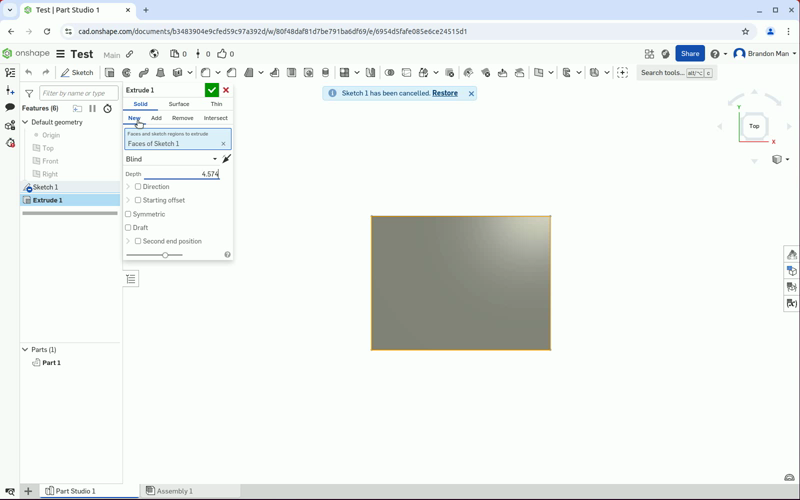
key(enter)
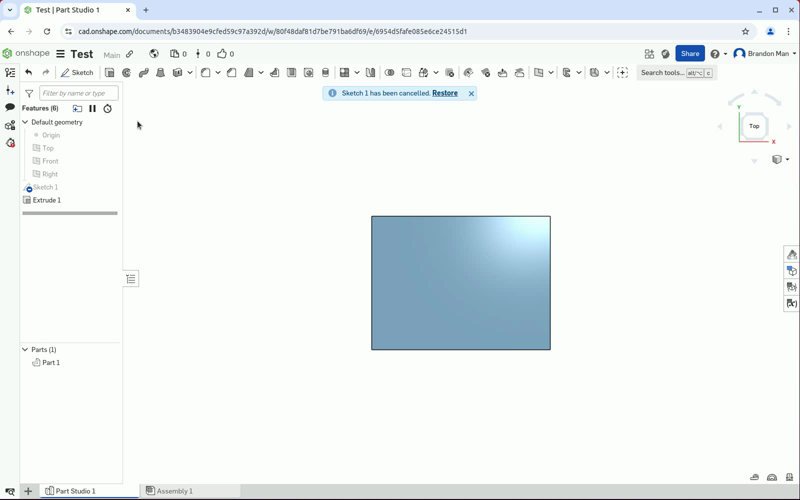
key(shift+h)
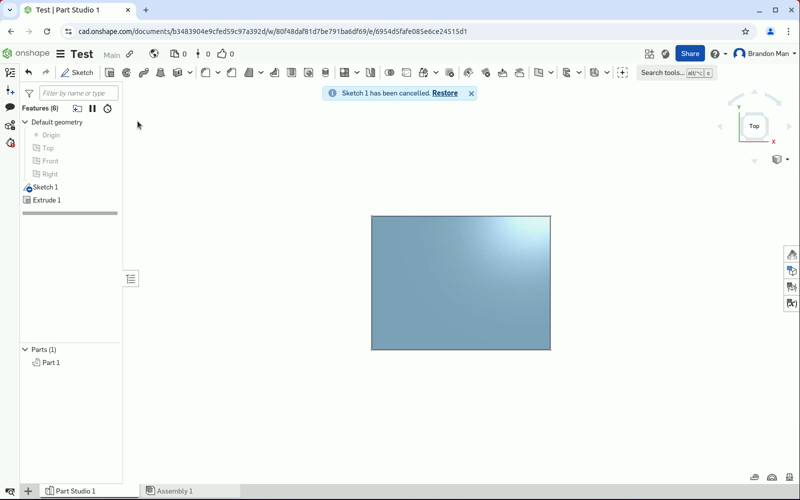
key(shift+h)
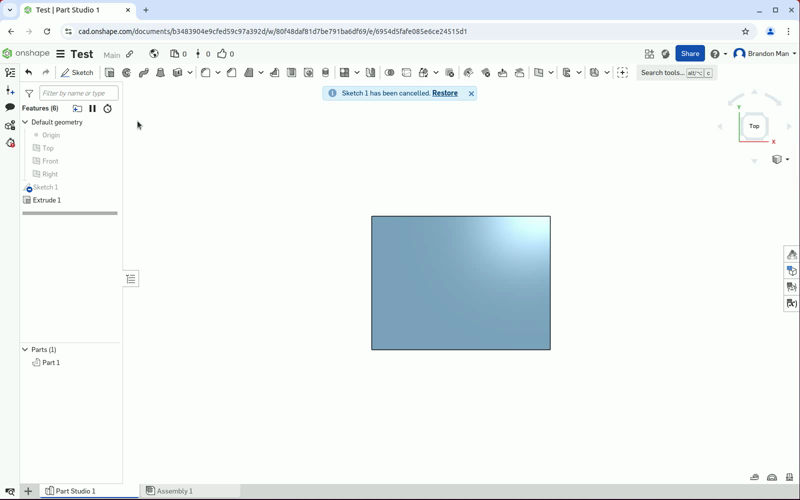
mouse_move(73, 189)
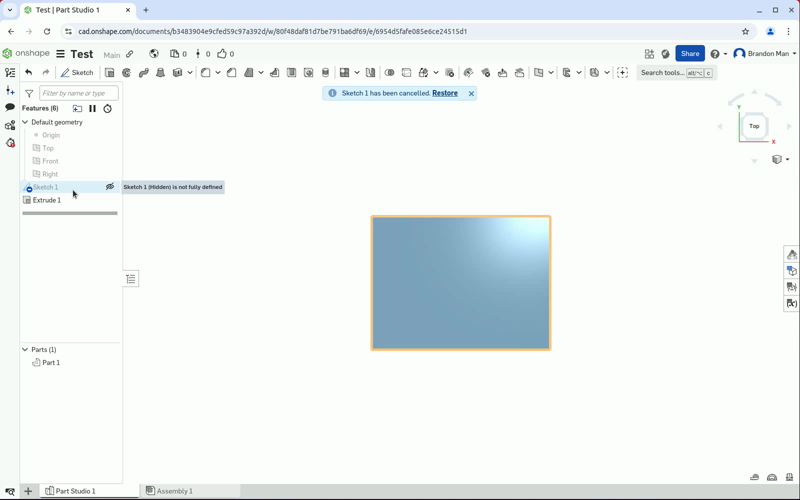
click(73, 189)
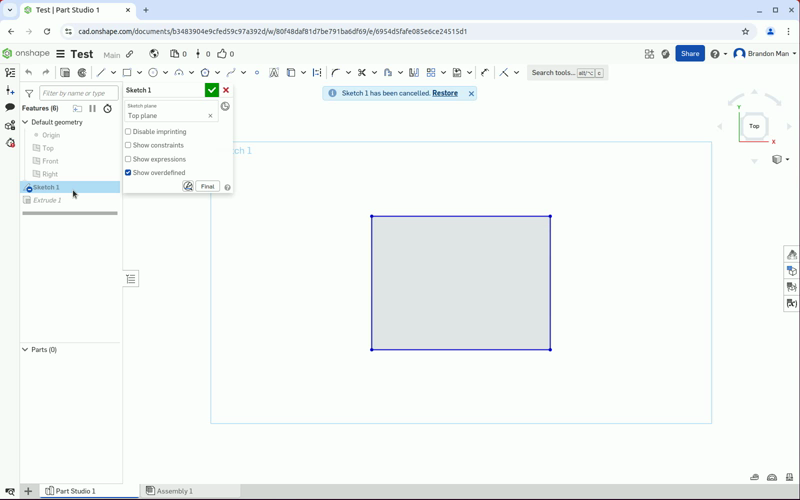
mouse_move(229, 92)
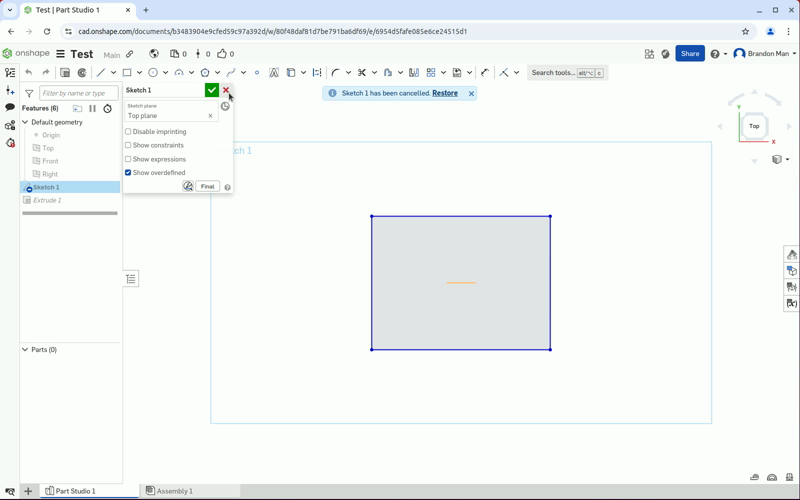
click(229, 92)
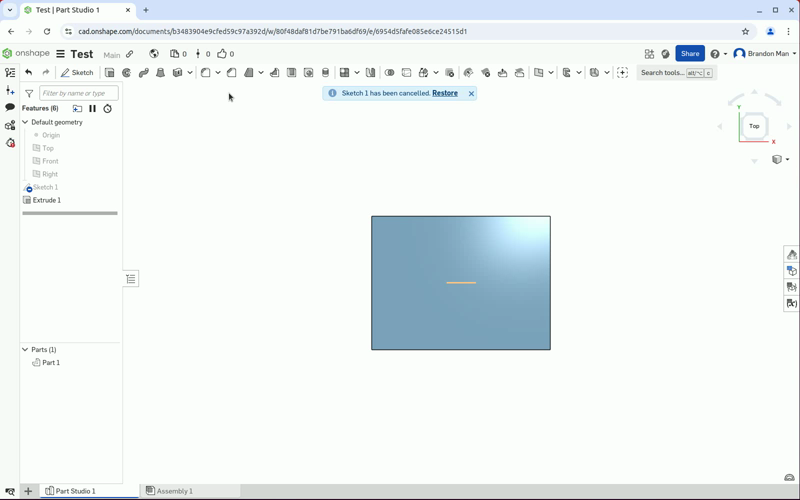
mouse_move(541, 75)
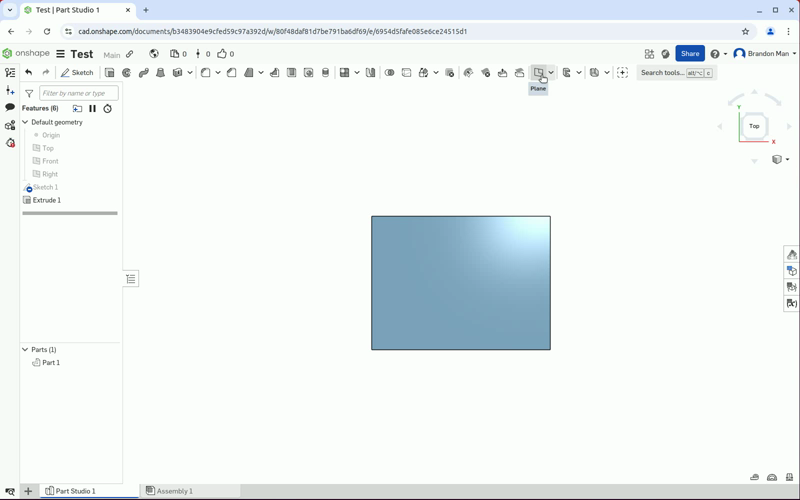
click(541, 75)
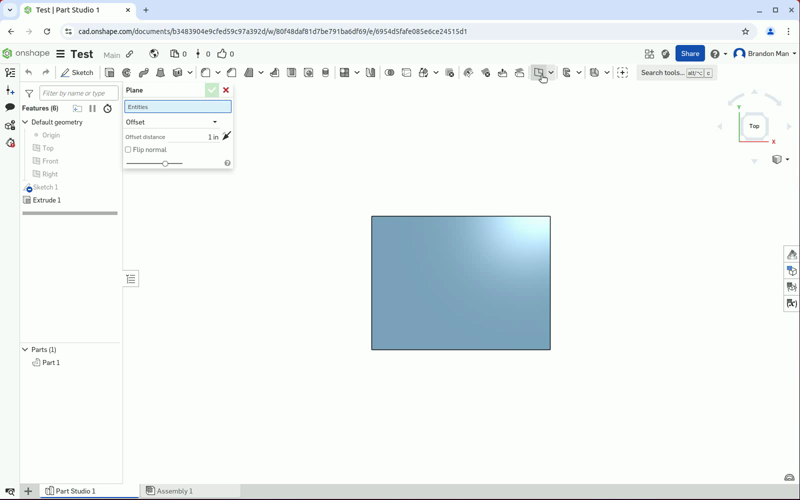
mouse_move(73, 150)
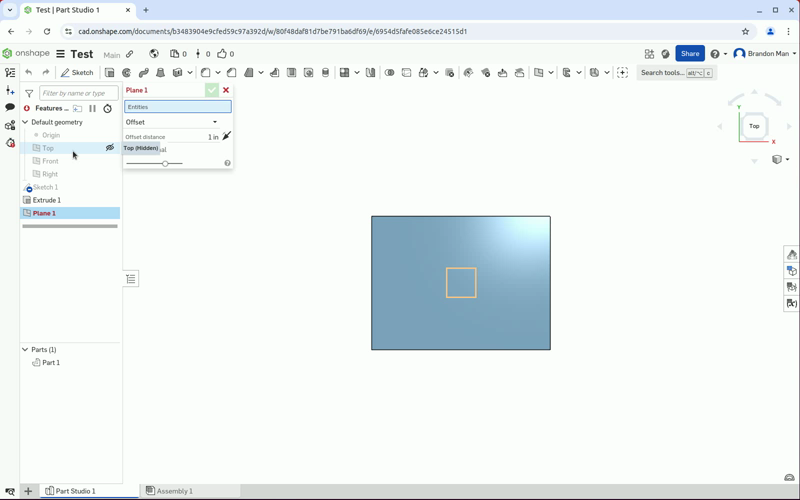
click(73, 150)
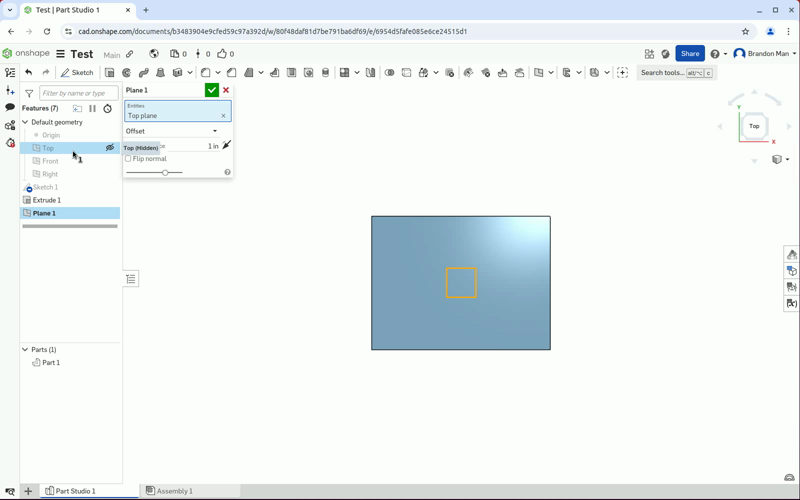
key(tab, 2)
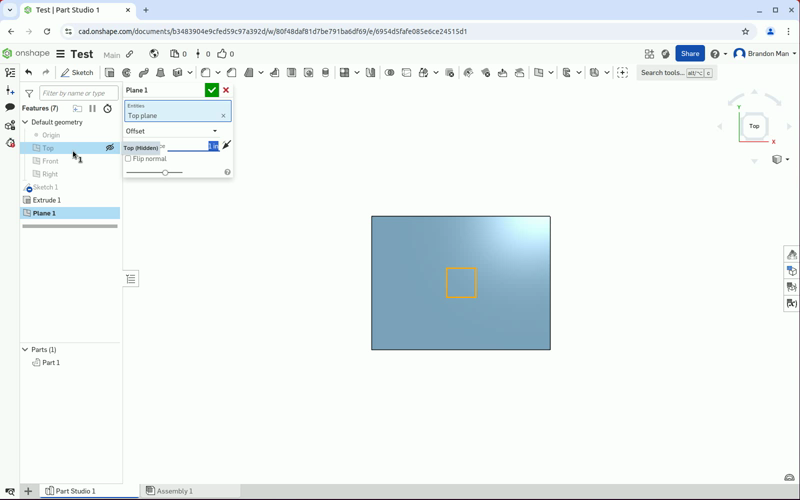
text(4.56)
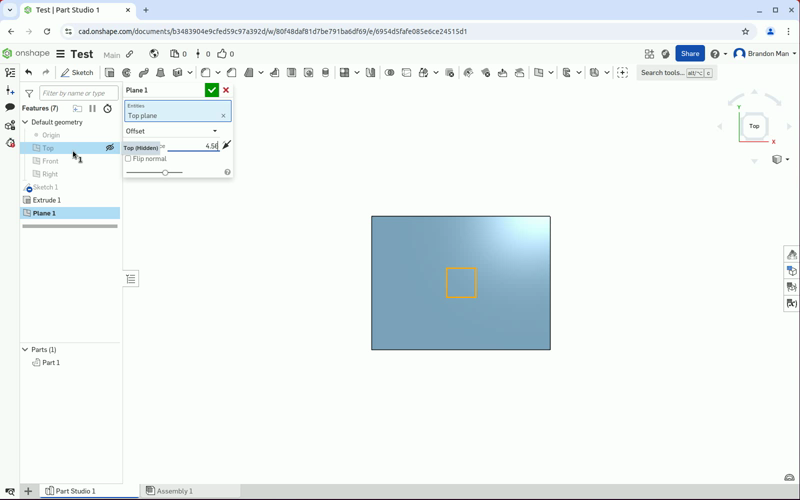
key(enter, 2)
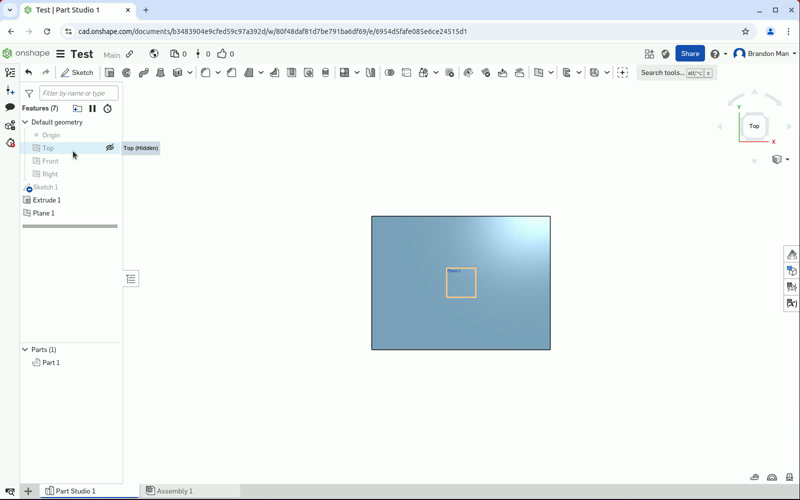
key(shift+s)
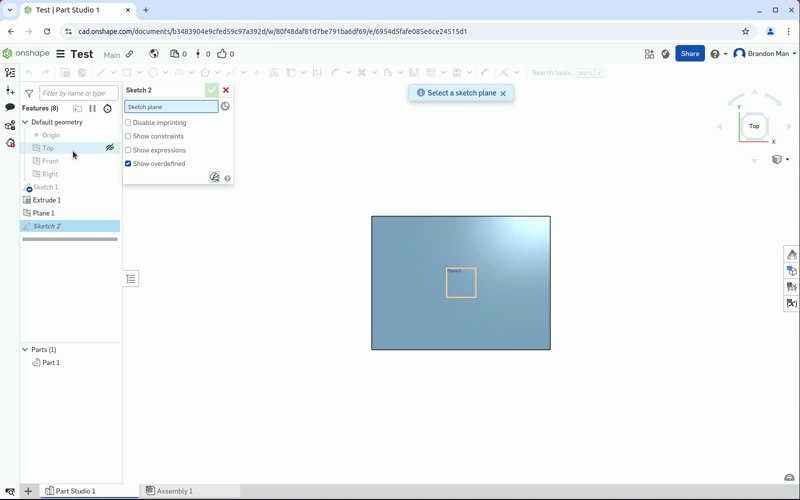
mouse_move(73, 215)
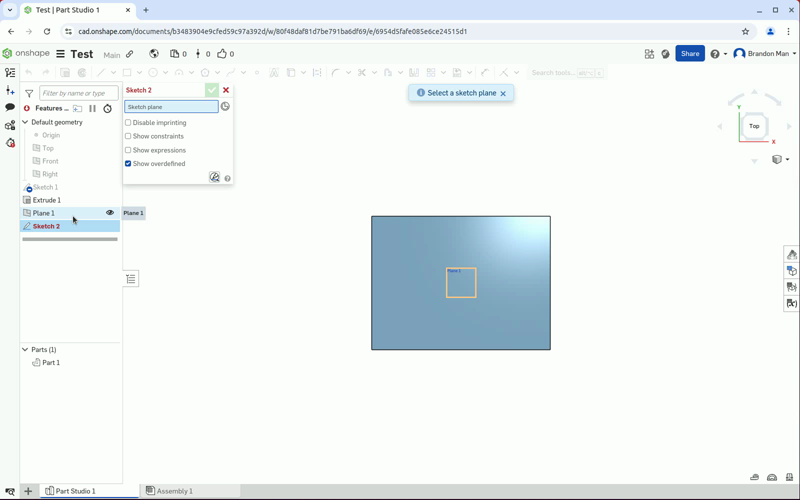
click(73, 215)
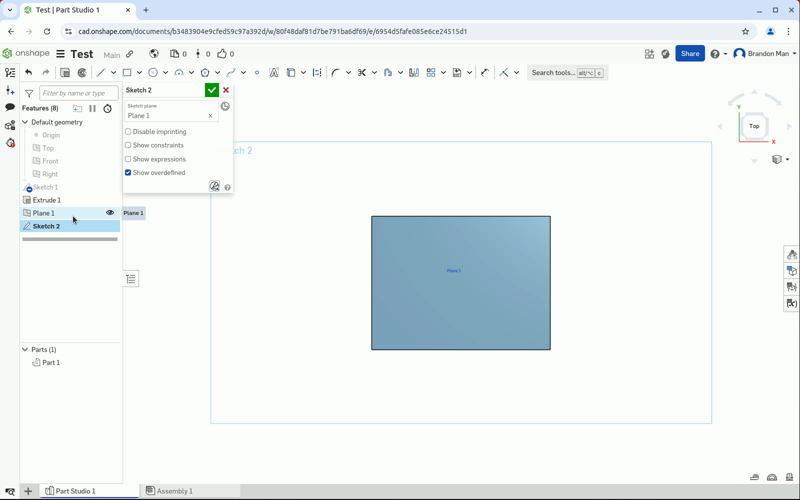
mouse_move(73, 352)
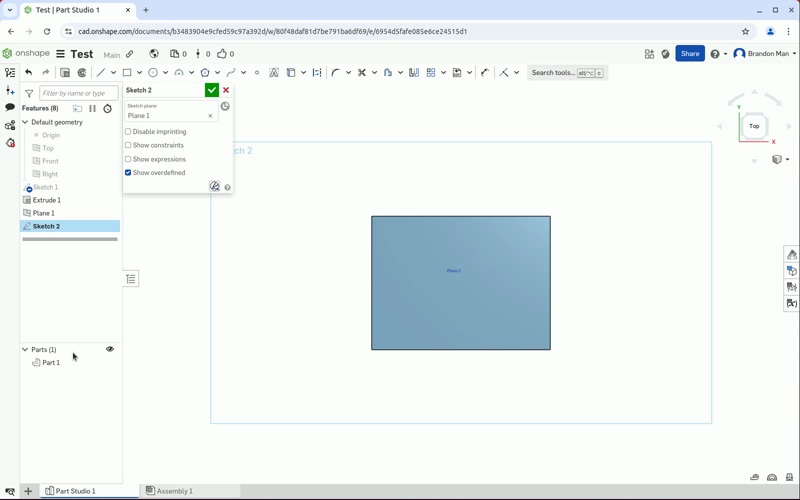
key(y)
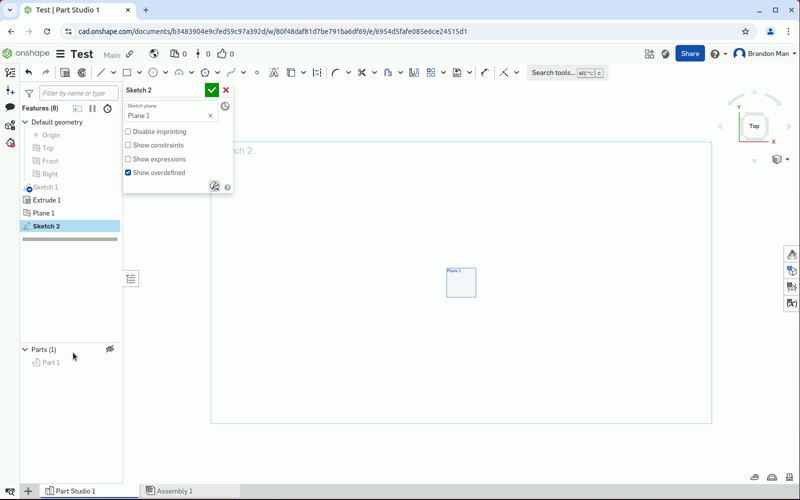
key(l)
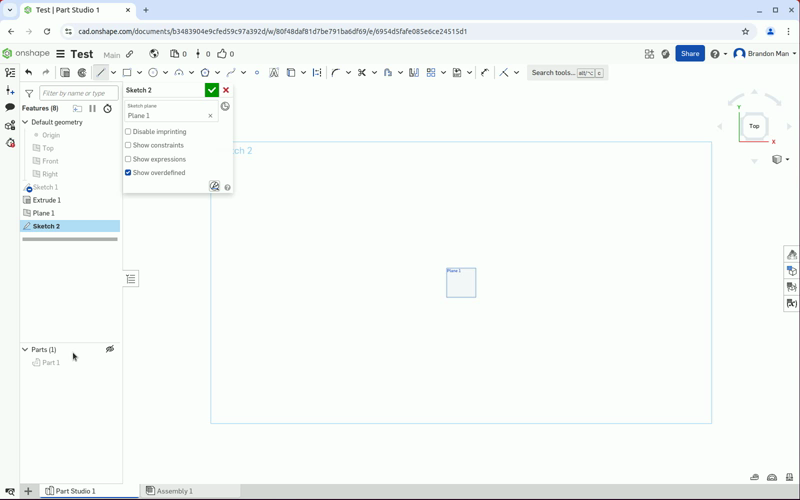
key_down(shift)
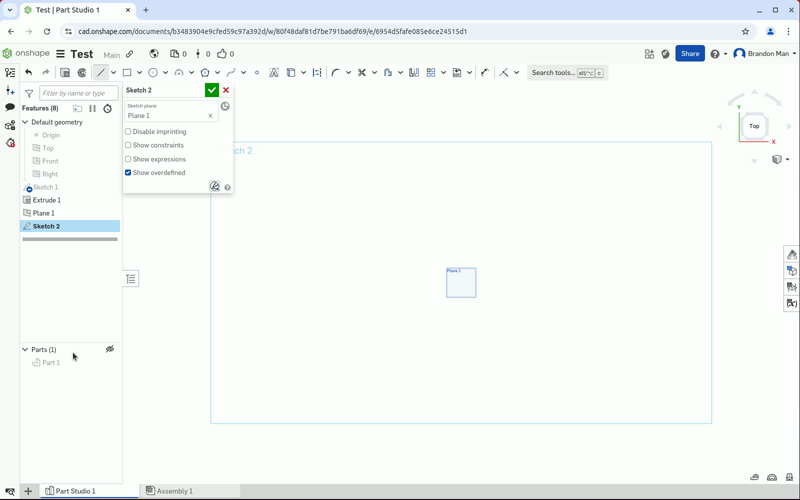
mouse_move(396, 316)
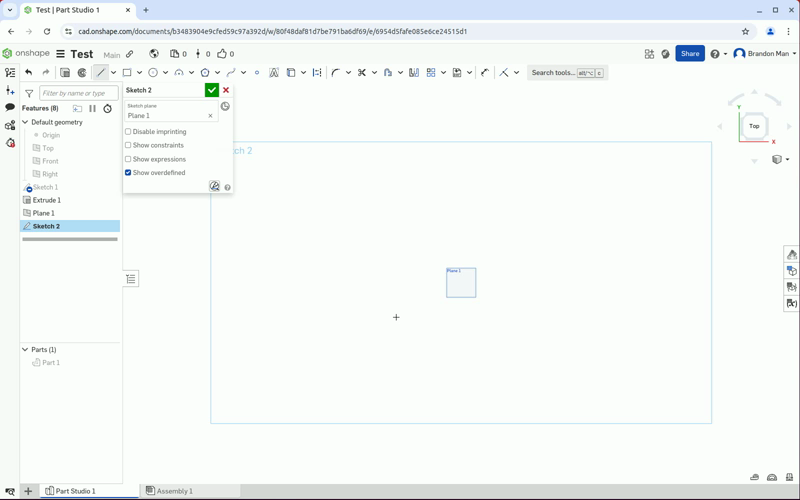
click(396, 316)
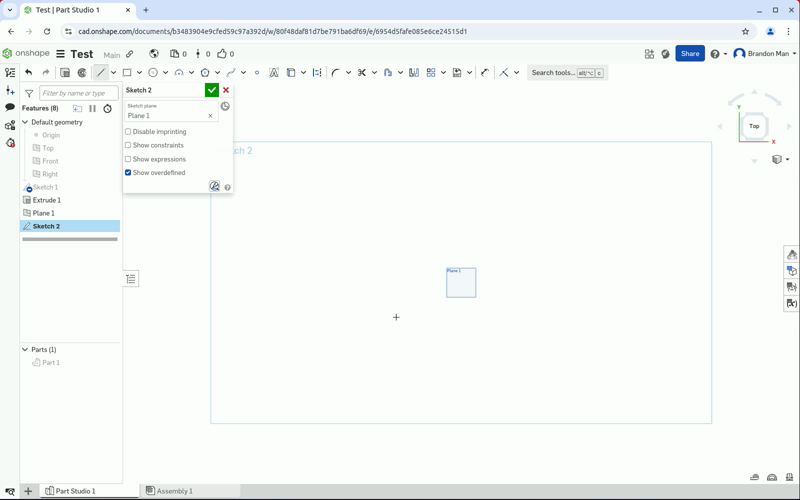
key_up(shift)
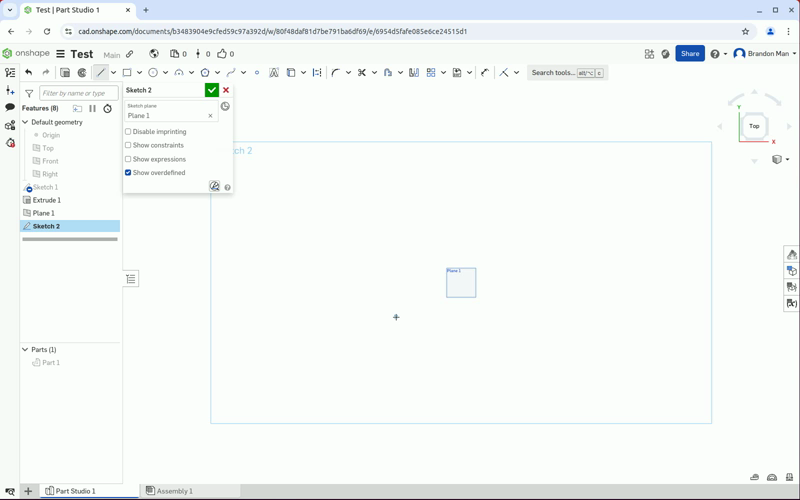
key_down(shift)
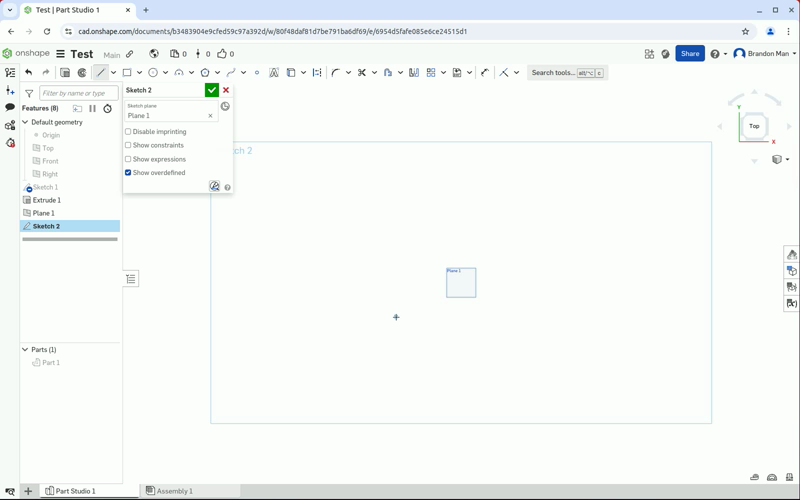
mouse_move(426, 316)
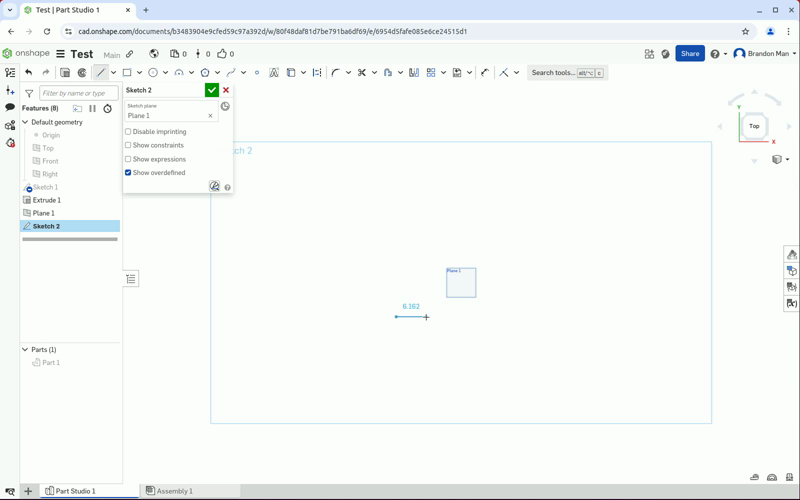
mouse_move(419, 316)
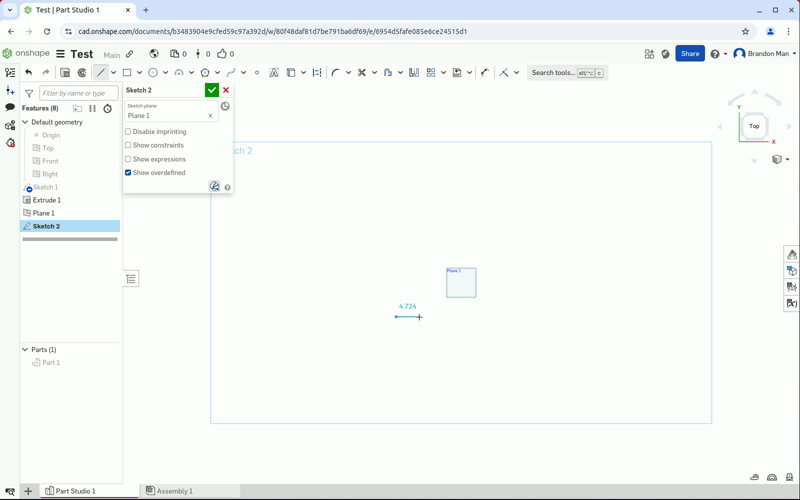
click(419, 316)
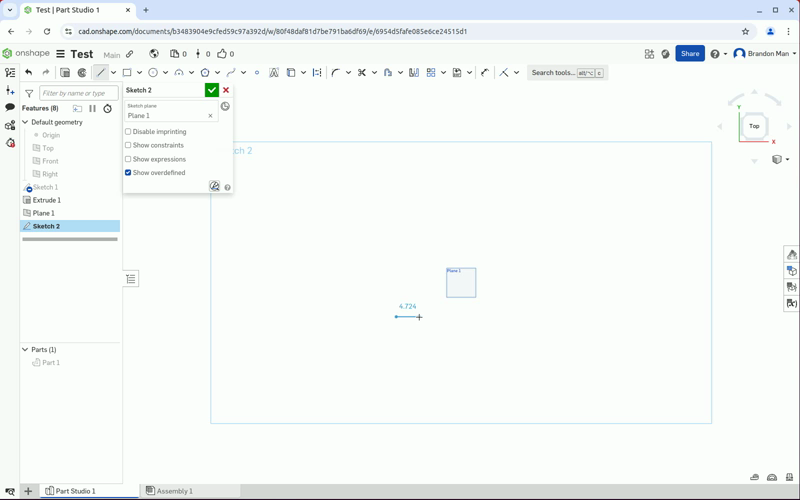
key_up(shift)
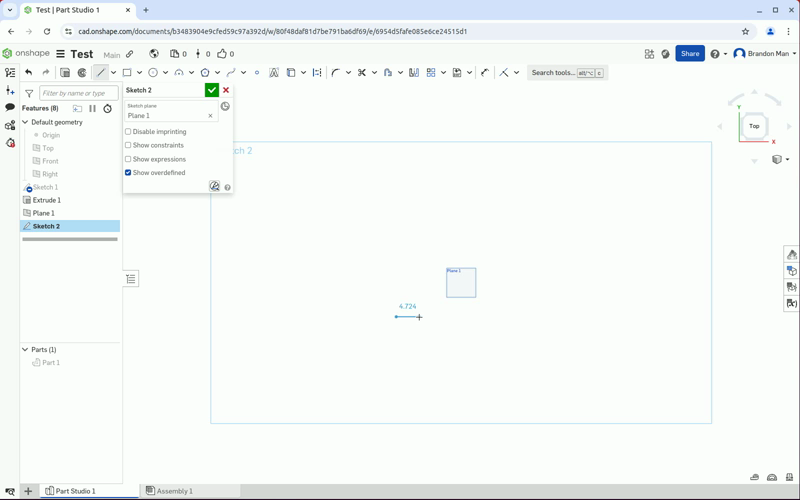
key_down(shift)
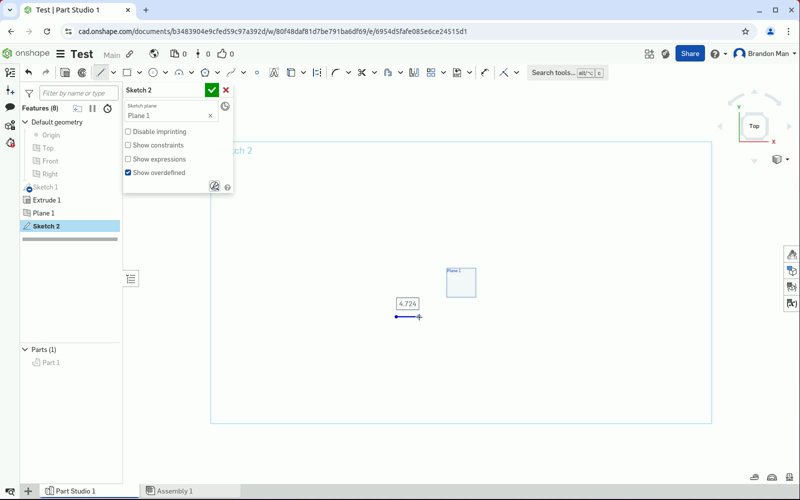
mouse_move(419, 249)
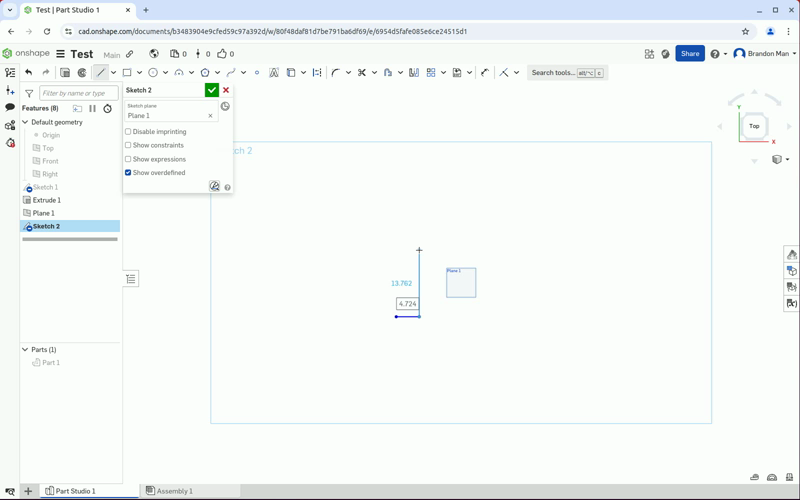
click(419, 249)
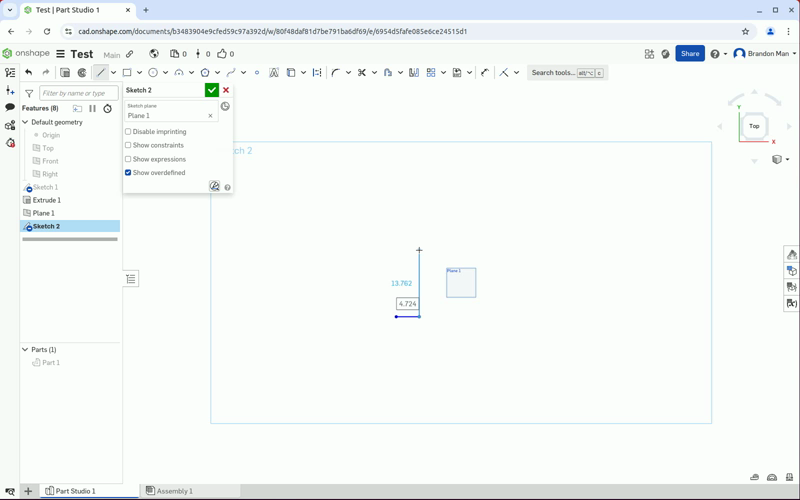
key_up(shift)
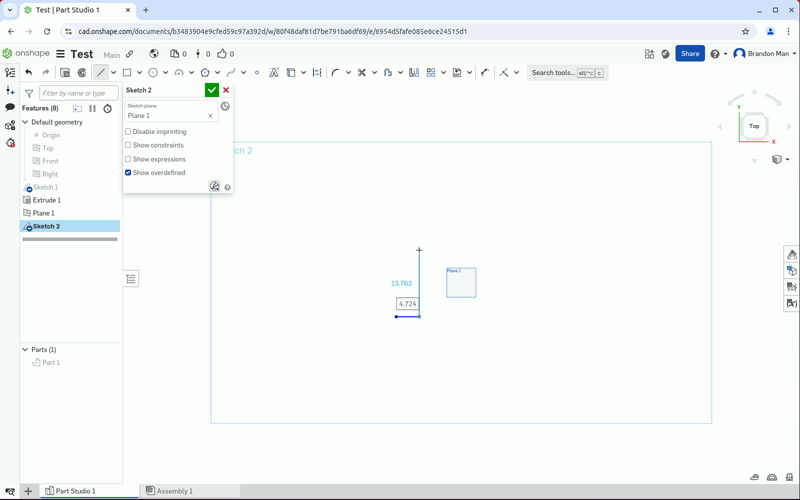
key_down(shift)
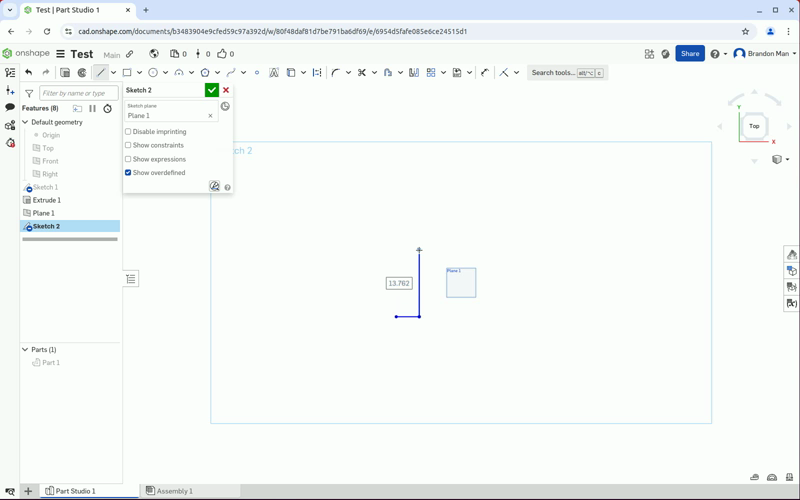
mouse_move(449, 249)
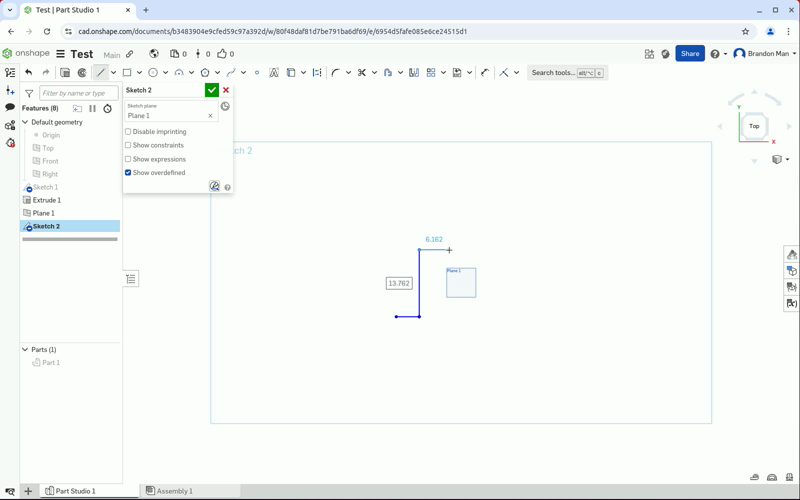
mouse_move(396, 249)
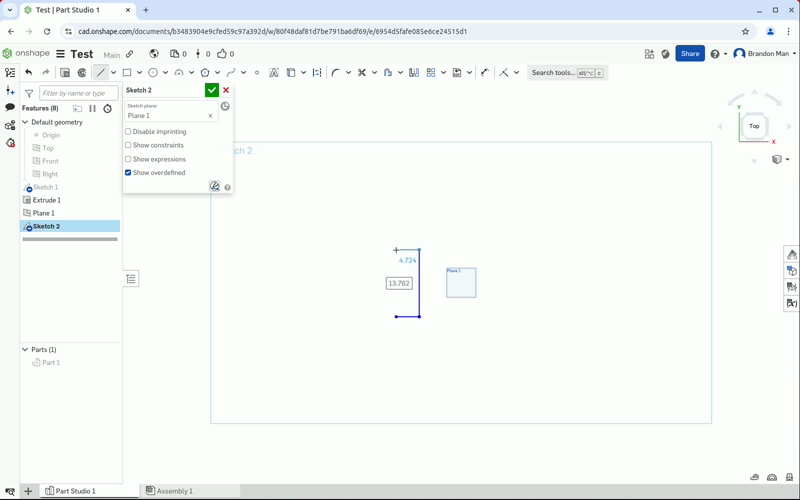
click(396, 249)
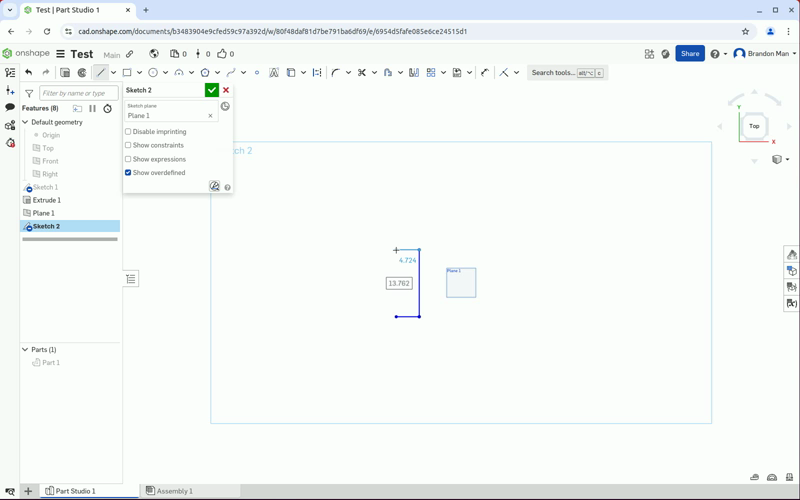
key_up(shift)
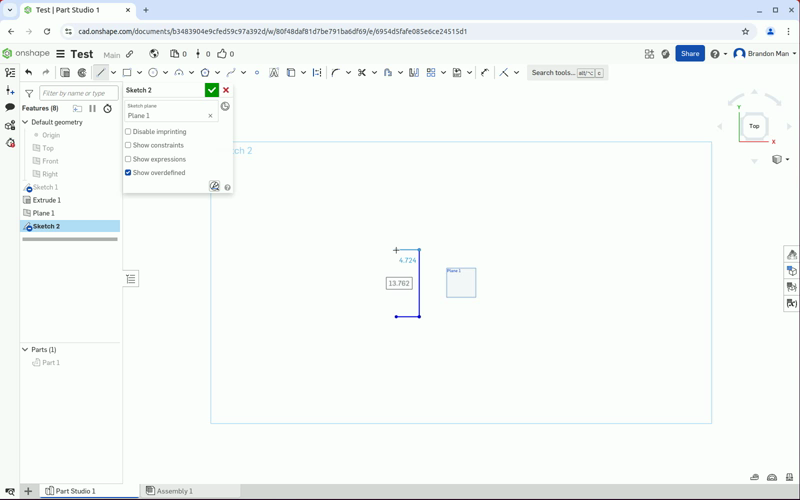
key_down(shift)
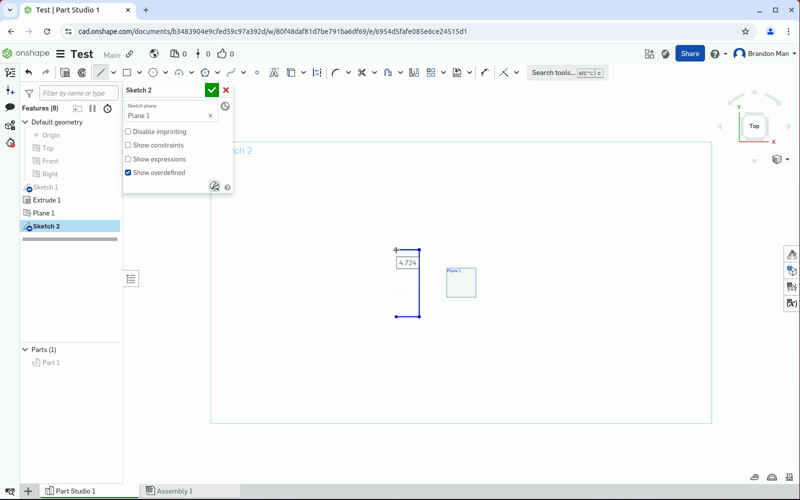
mouse_move(396, 316)
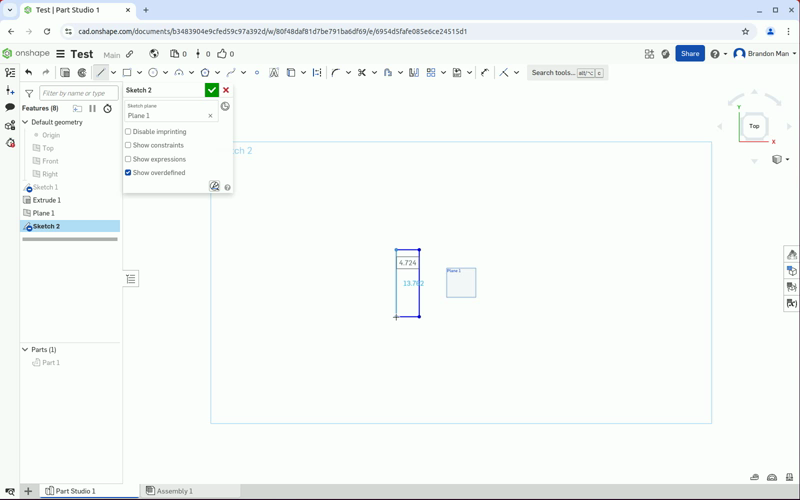
key_up(shift)
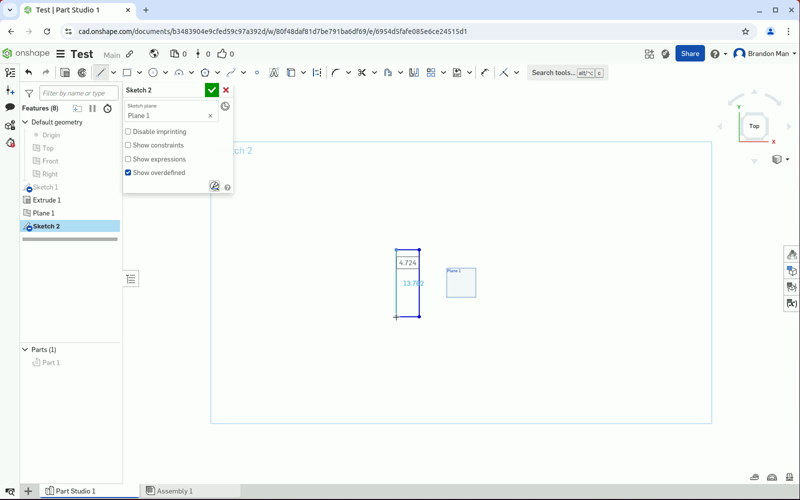
click(396, 316)
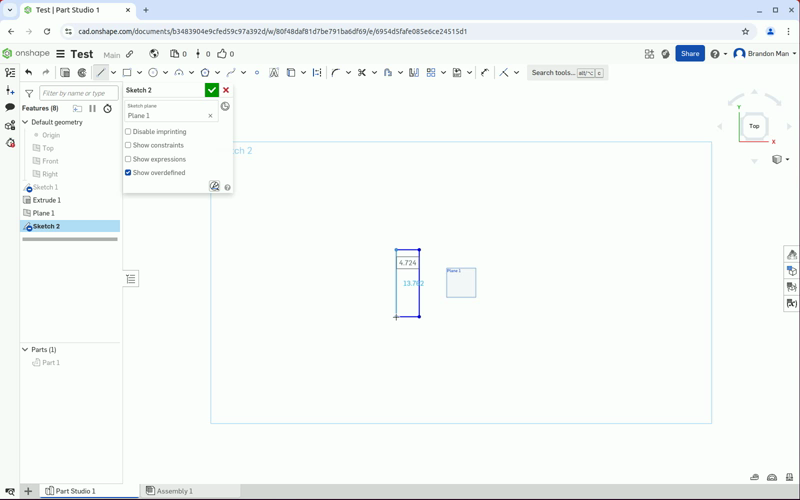
key(esc)
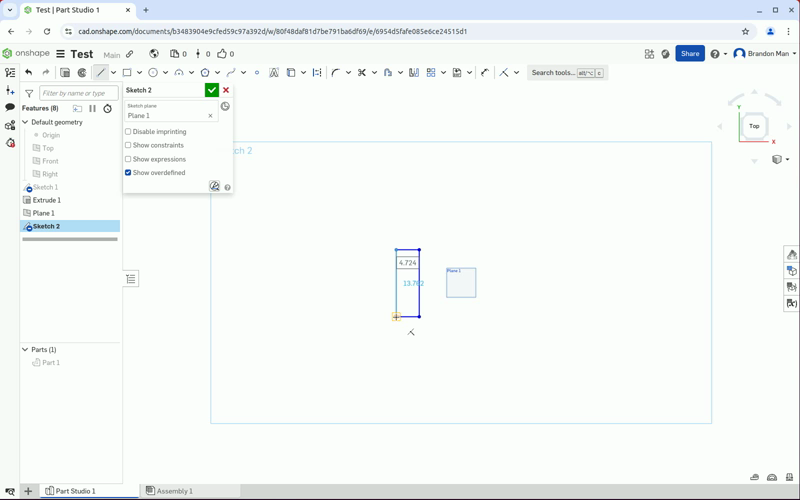
mouse_move(402, 263)
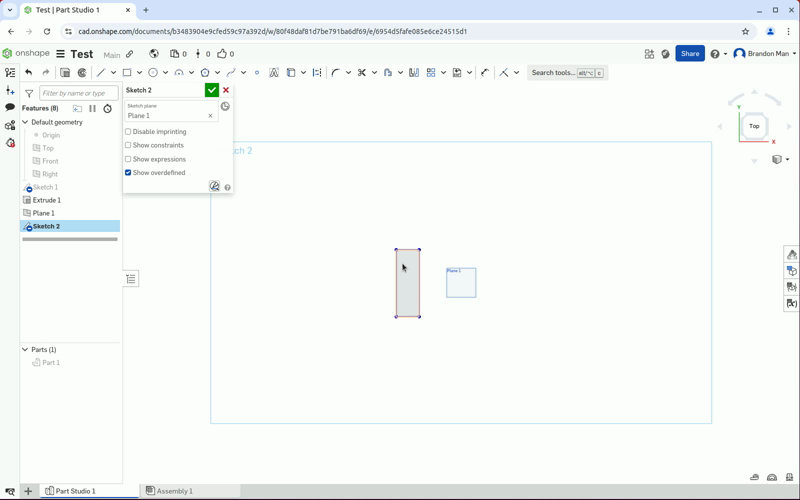
scroll(6)
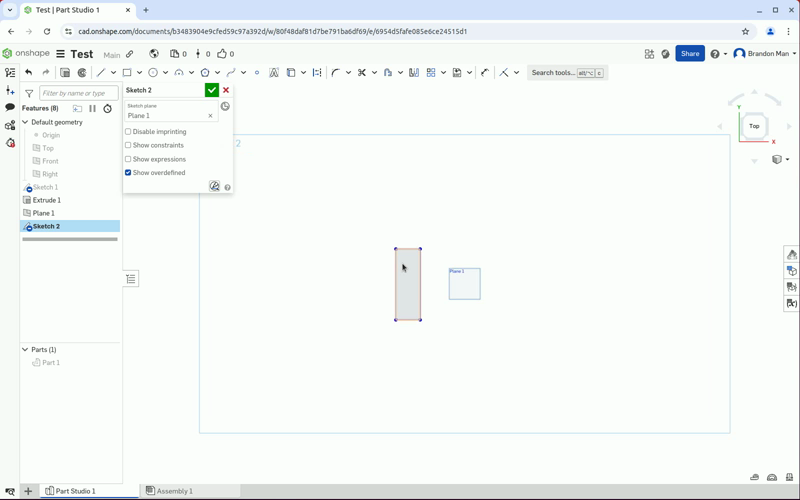
scroll(6)
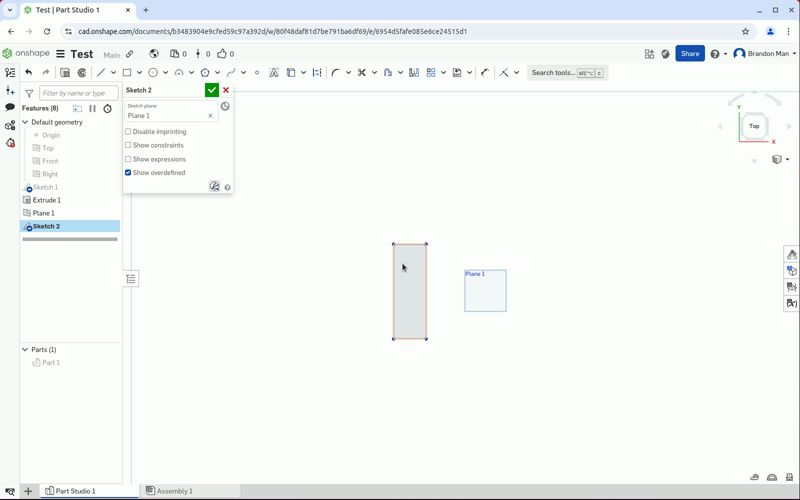
scroll(6)
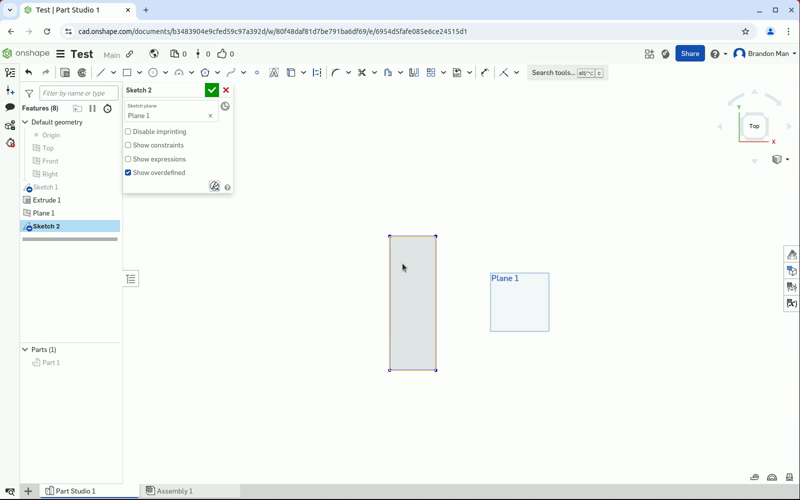
scroll(6)
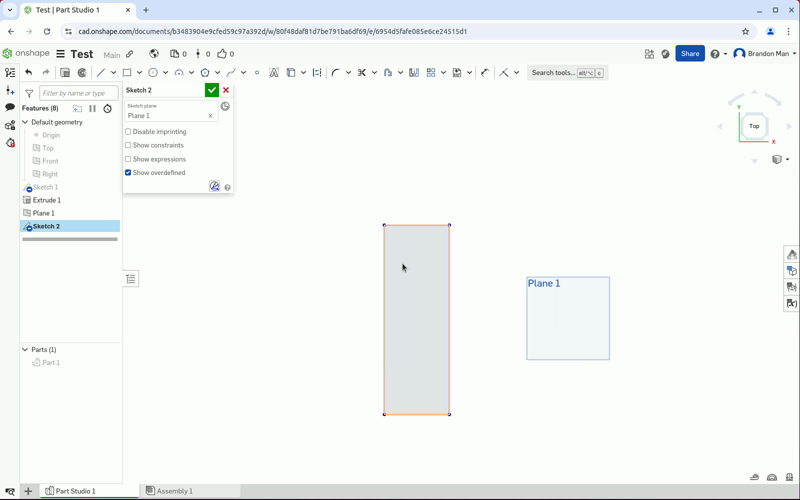
scroll(6)
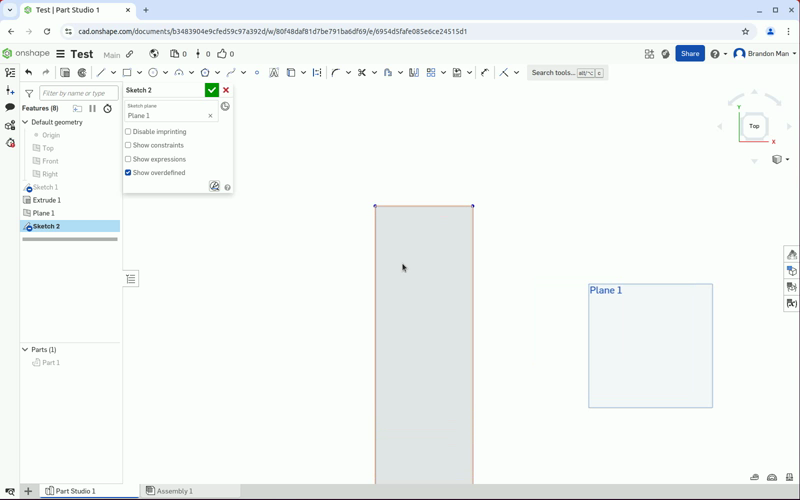
scroll(6)
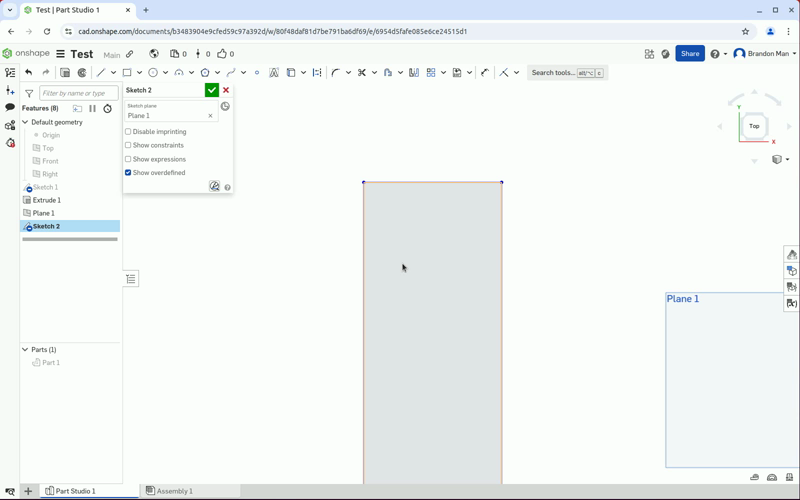
scroll(6)
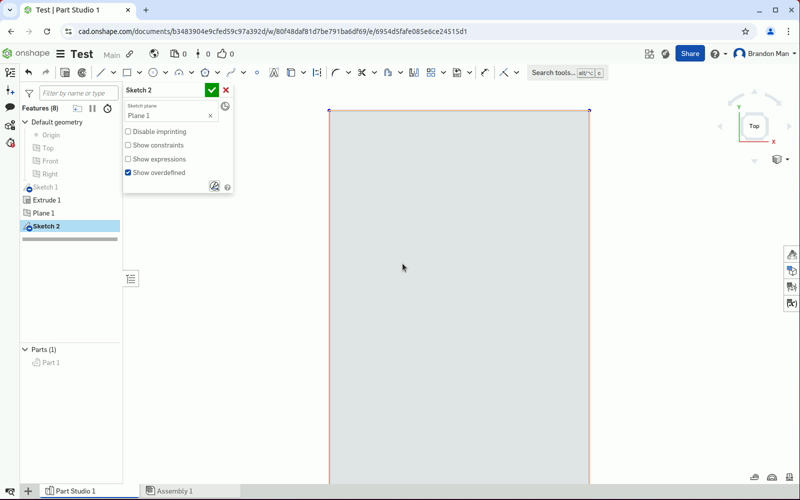
click(402, 263)
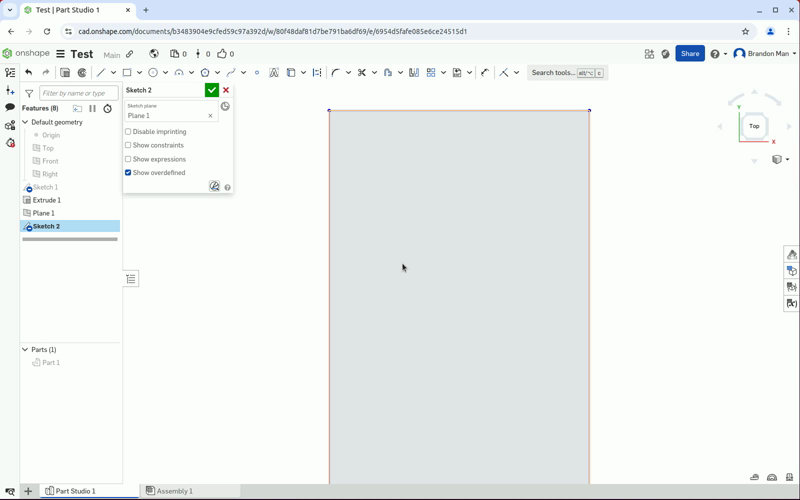
scroll(-6)
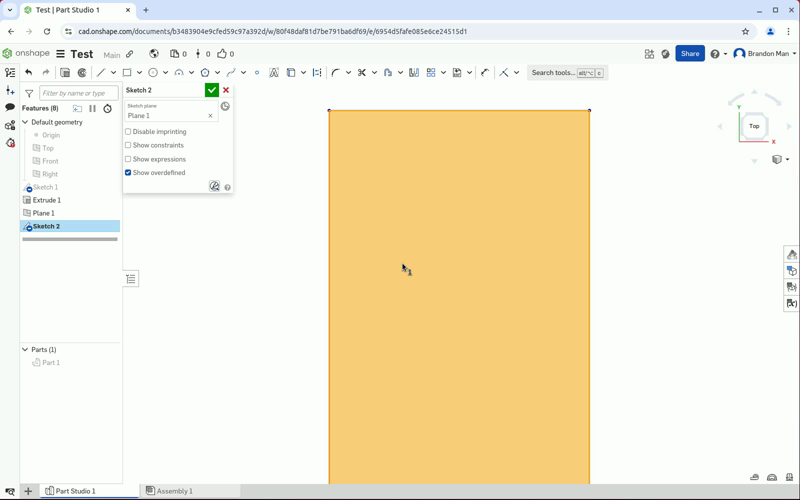
scroll(-6)
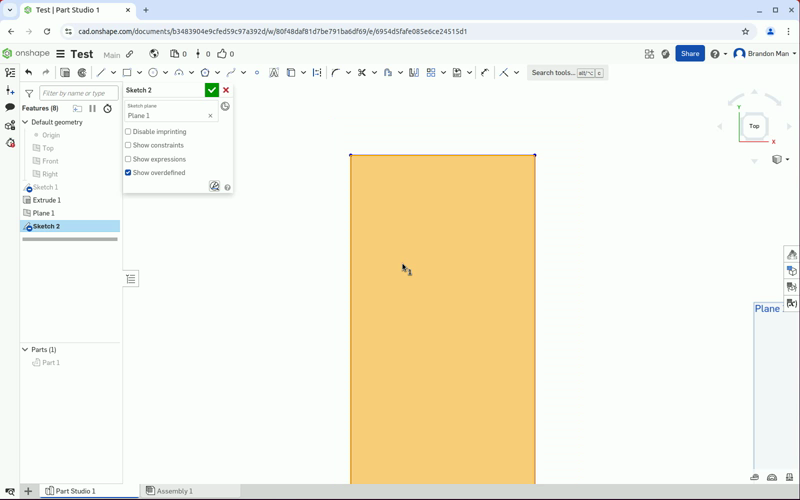
scroll(-6)
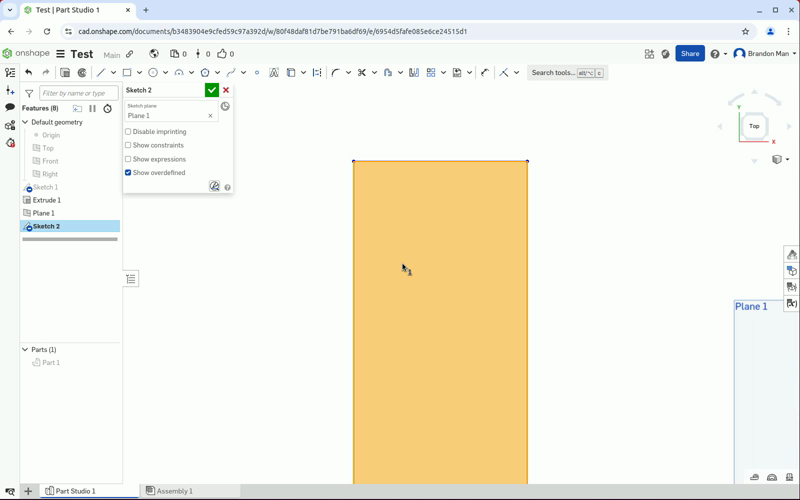
scroll(-6)
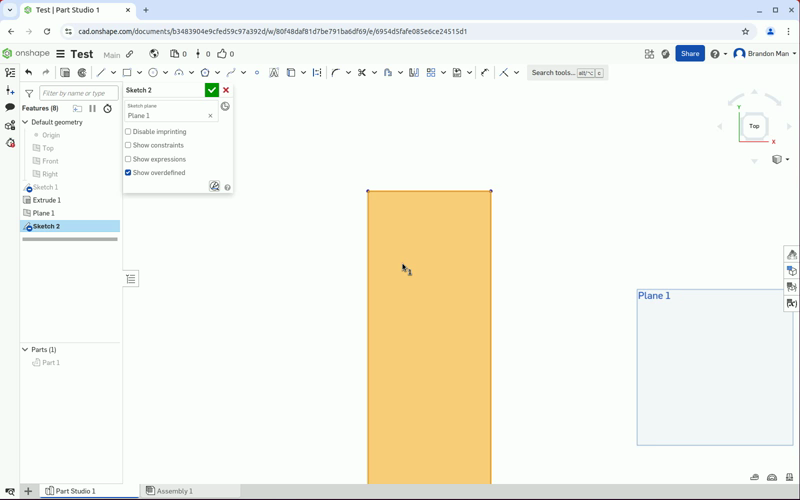
scroll(-6)
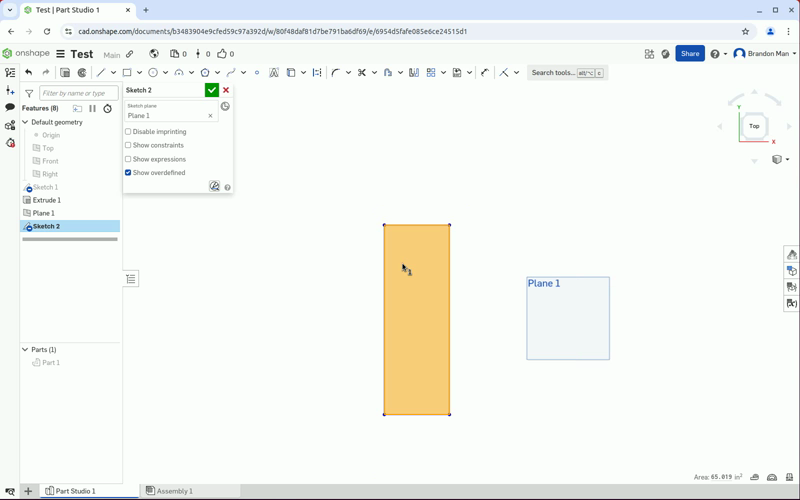
scroll(-6)
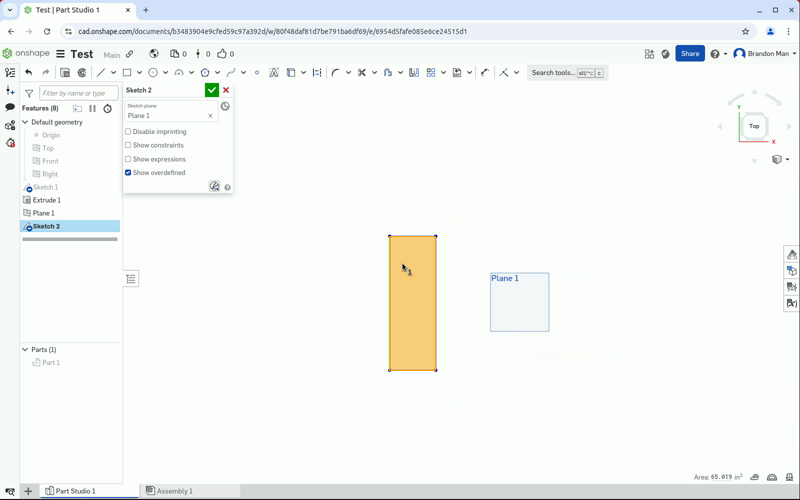
scroll(-6)
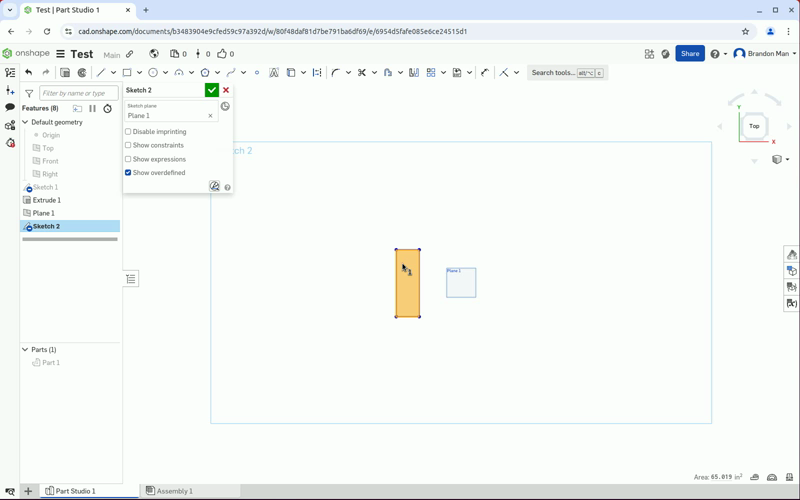
mouse_move(73, 352)
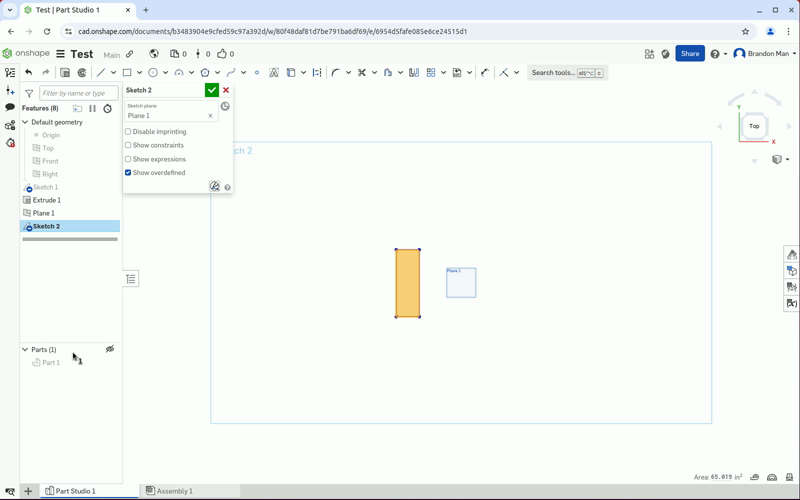
key(shift+y)
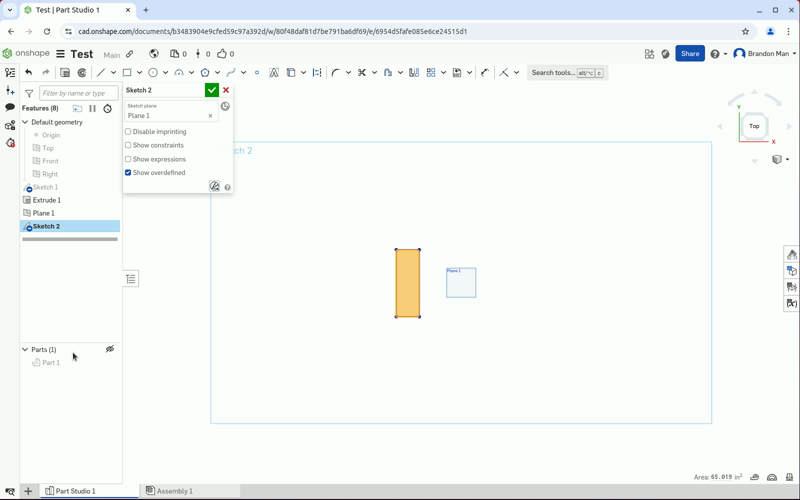
key(shift+e)
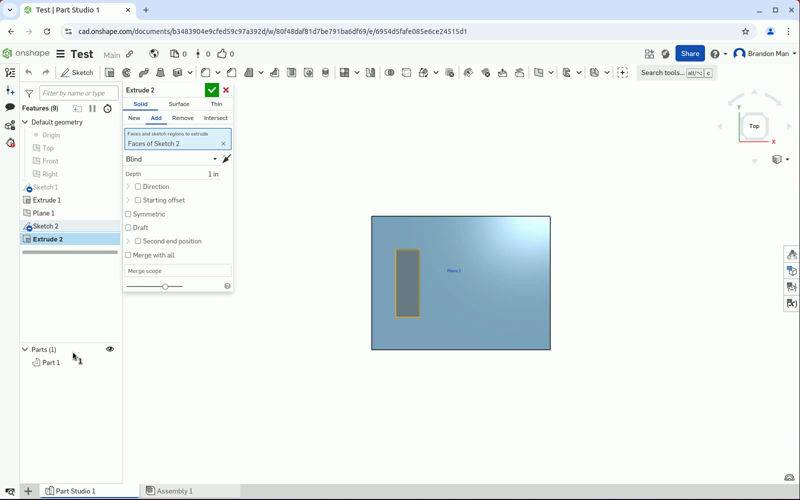
mouse_move(143, 106)
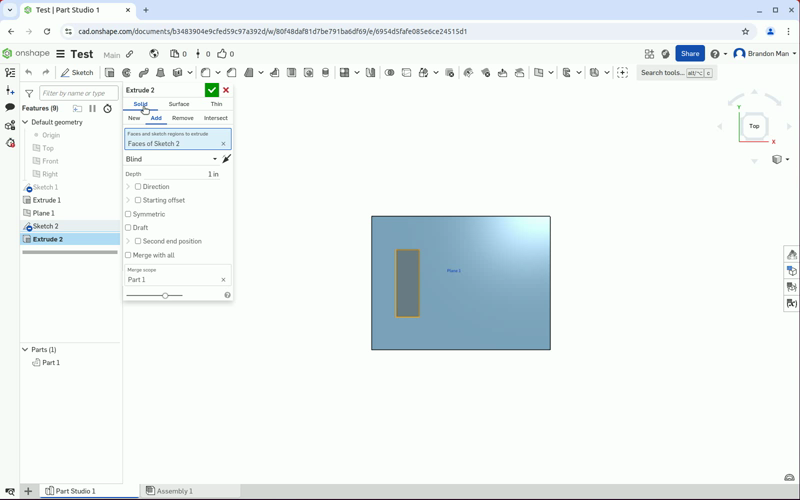
click(143, 106)
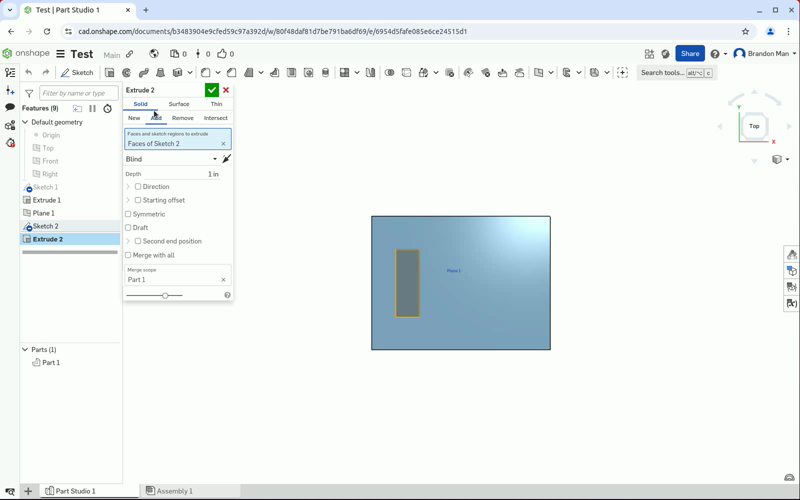
mouse_move(186, 120)
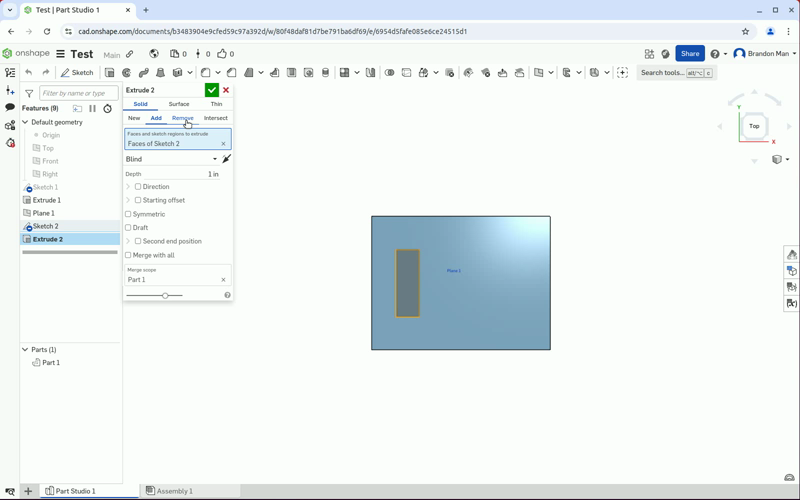
click(186, 120)
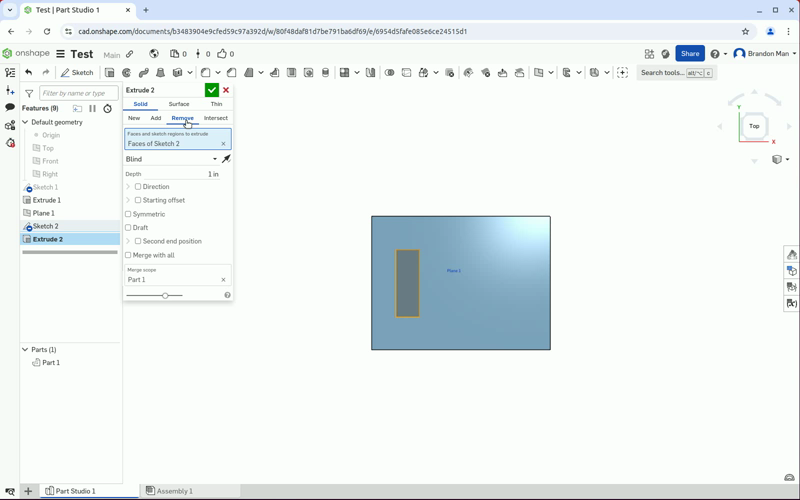
key(tab, 4)
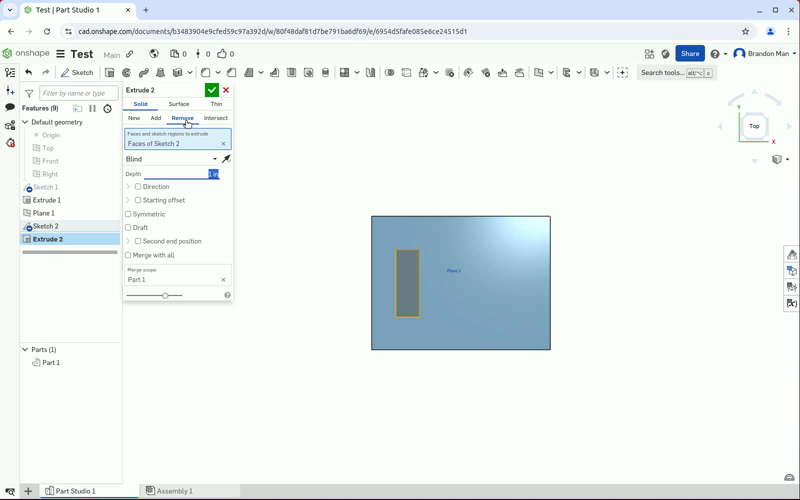
text(11.554)
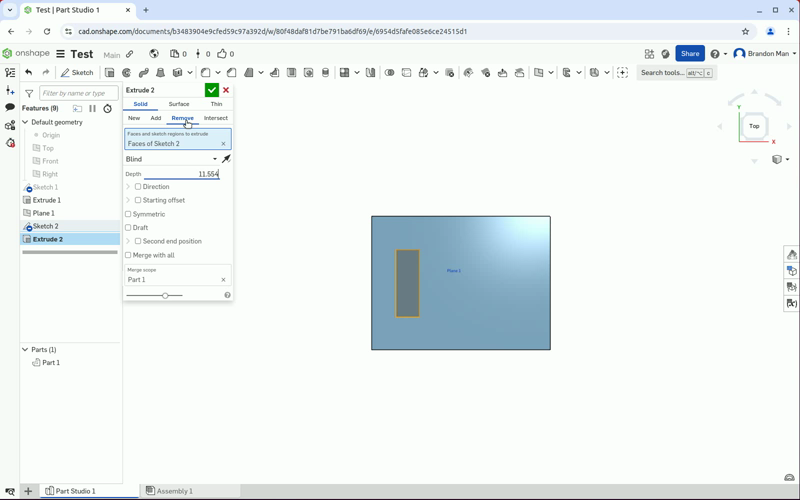
key(tab, 6)
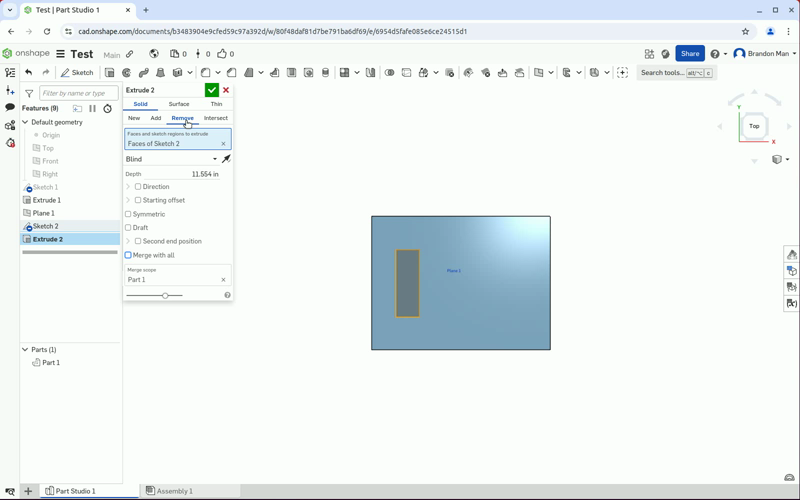
key(space)
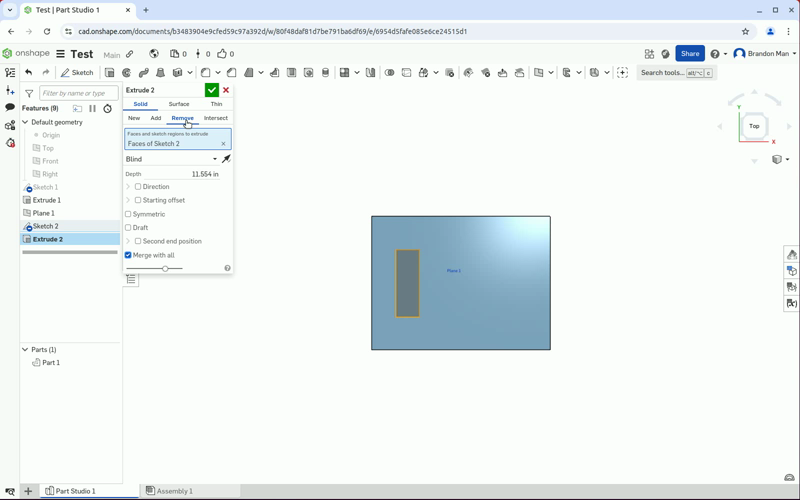
key(enter)
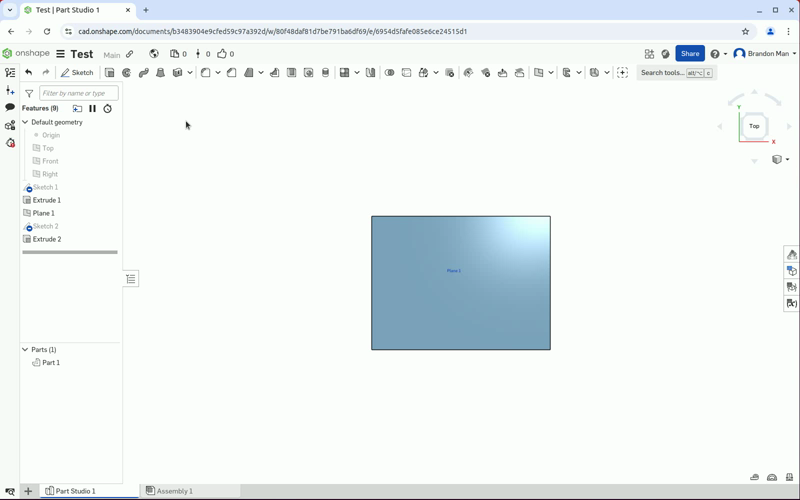
key(shift+h)
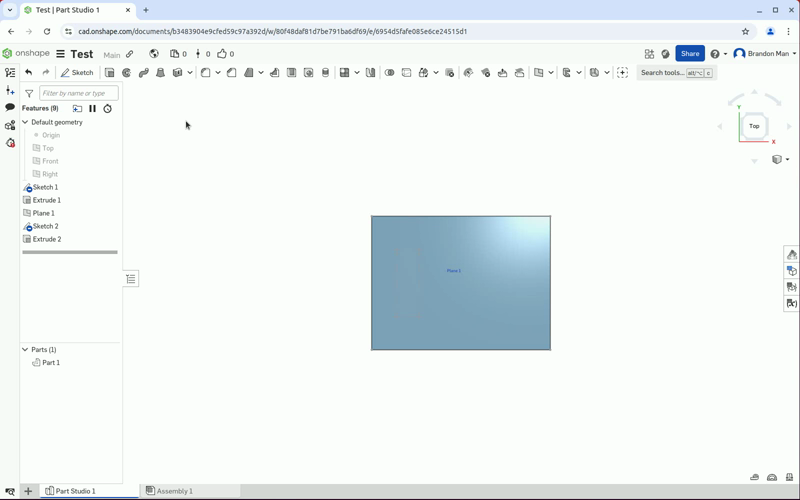
key(shift+h)
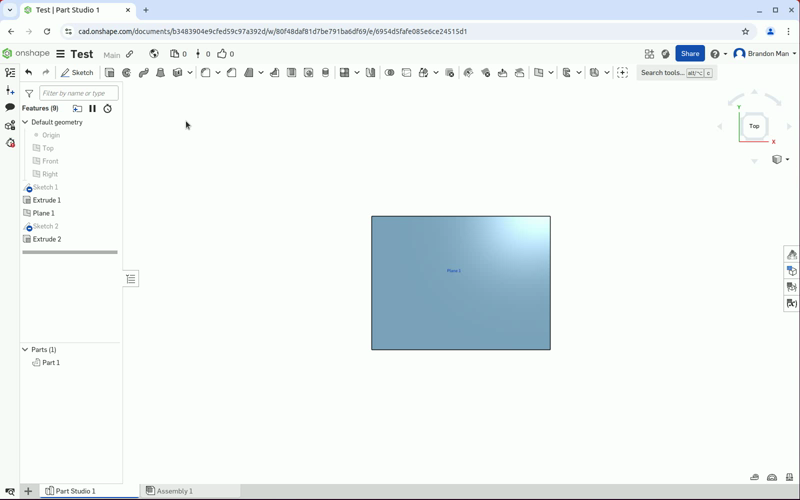
mouse_move(73, 189)
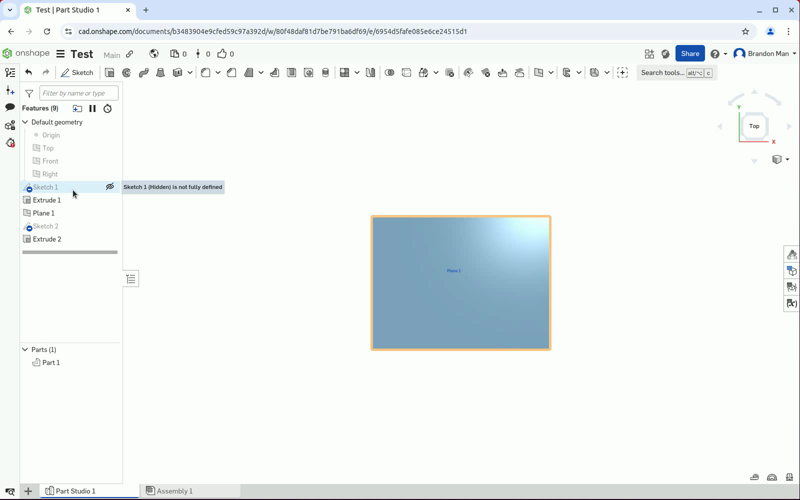
click(73, 189)
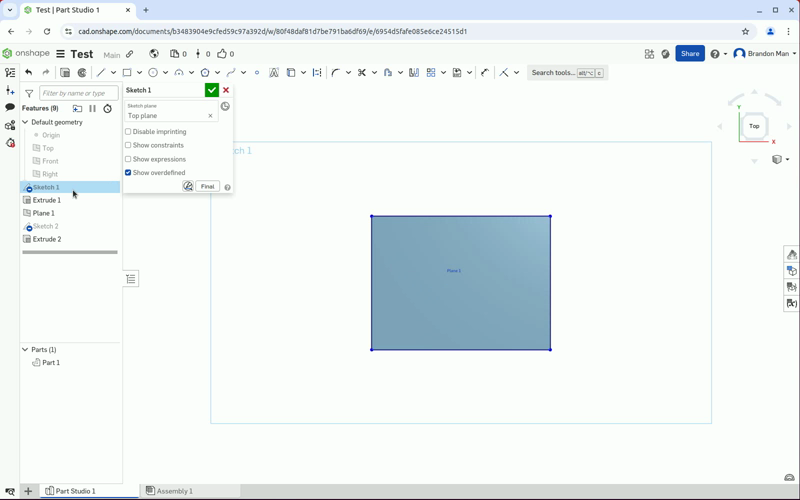
mouse_move(229, 92)
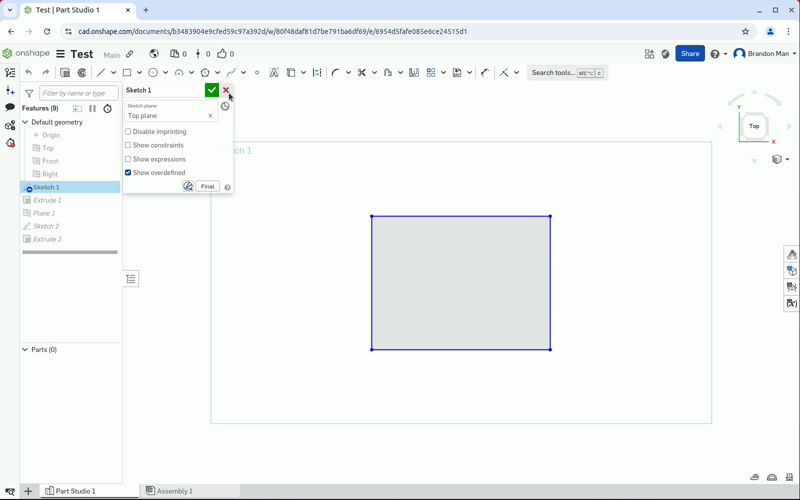
click(229, 92)
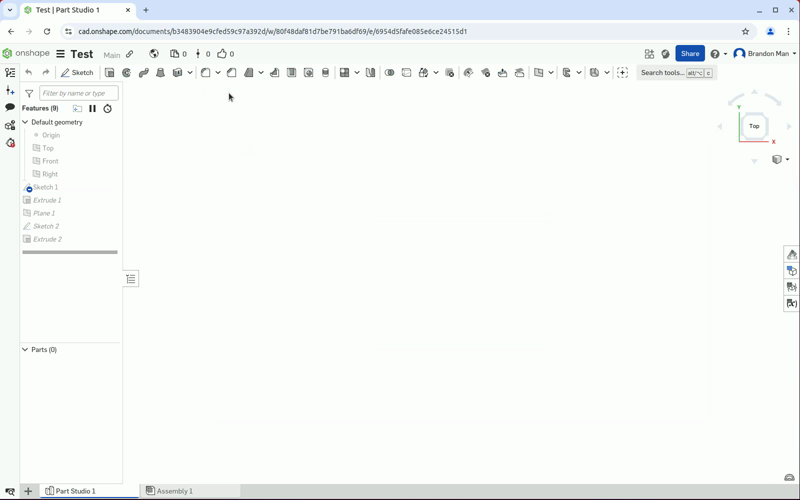
key(shift+s)
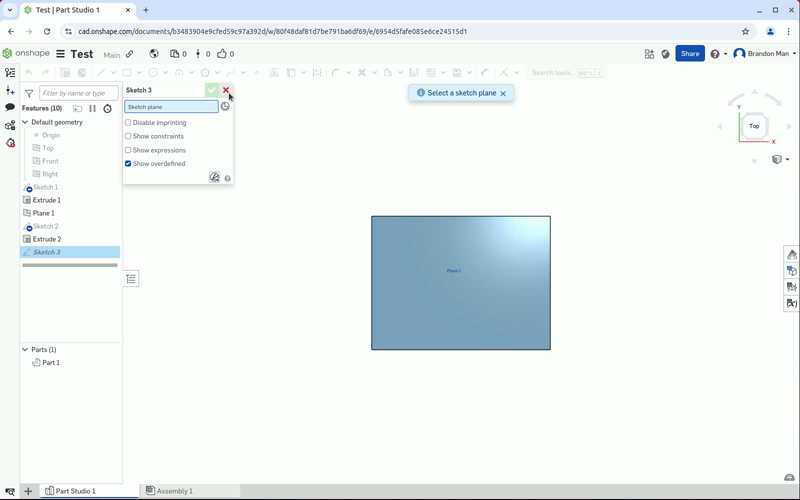
mouse_move(73, 215)
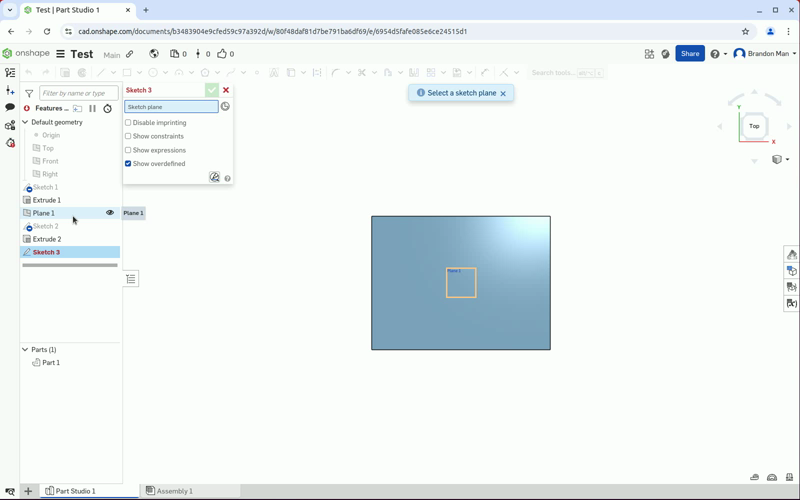
click(73, 215)
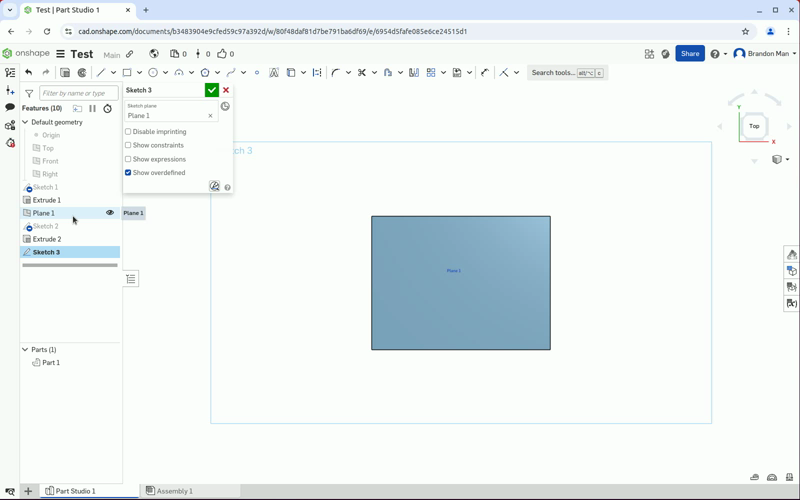
mouse_move(73, 352)
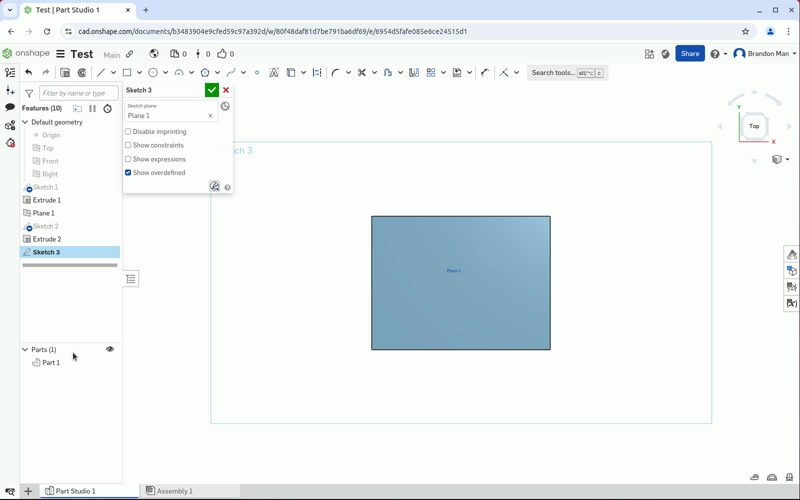
key(y)
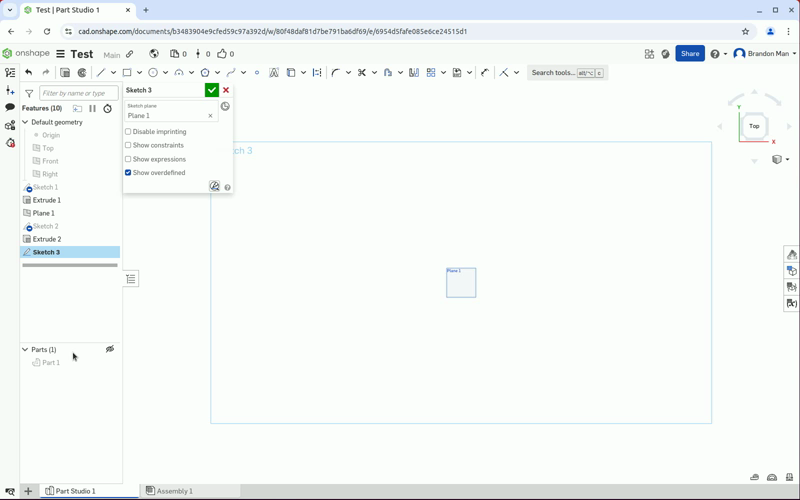
key(l)
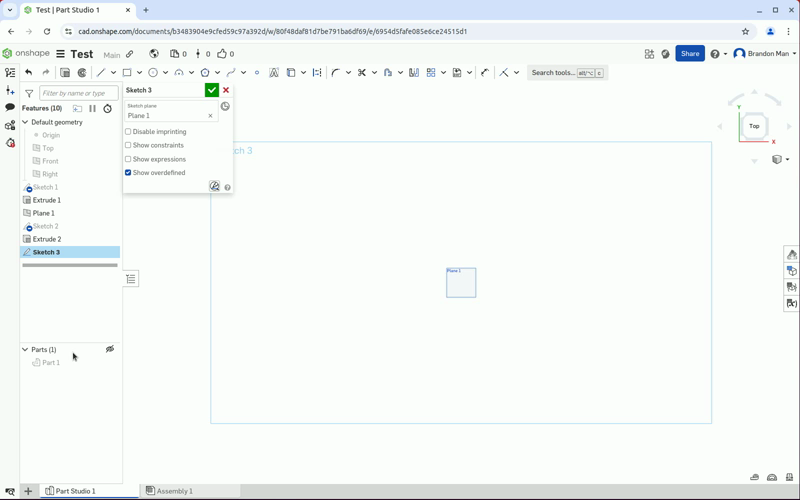
key_down(shift)
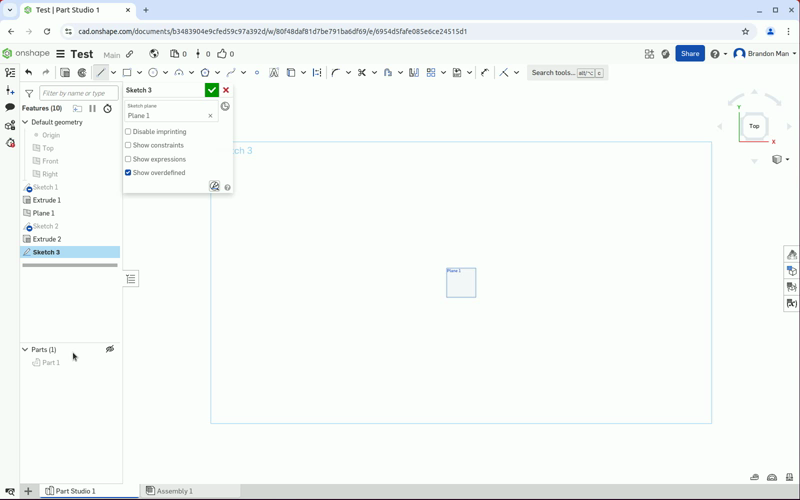
mouse_move(502, 316)
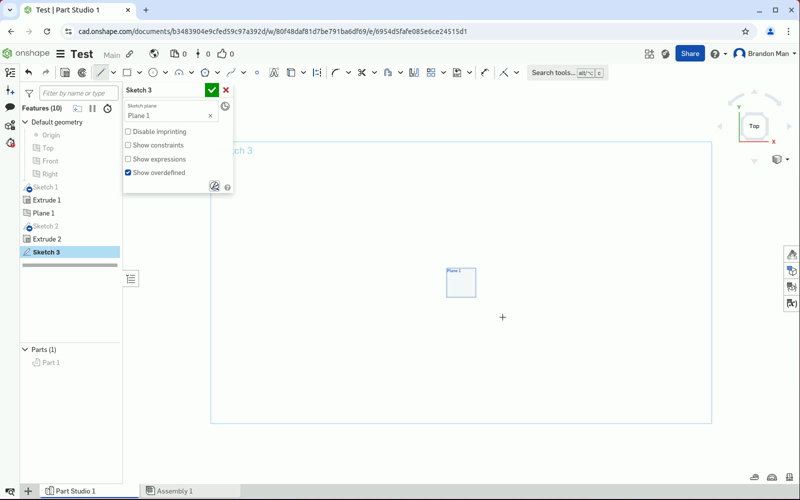
click(502, 316)
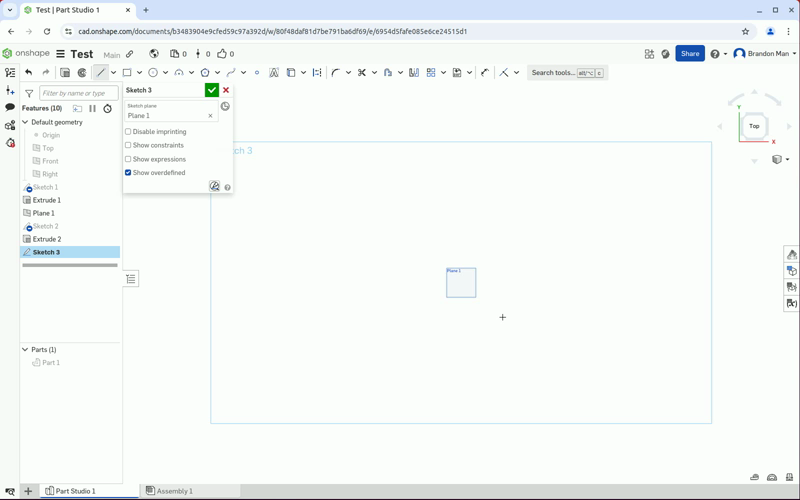
key_up(shift)
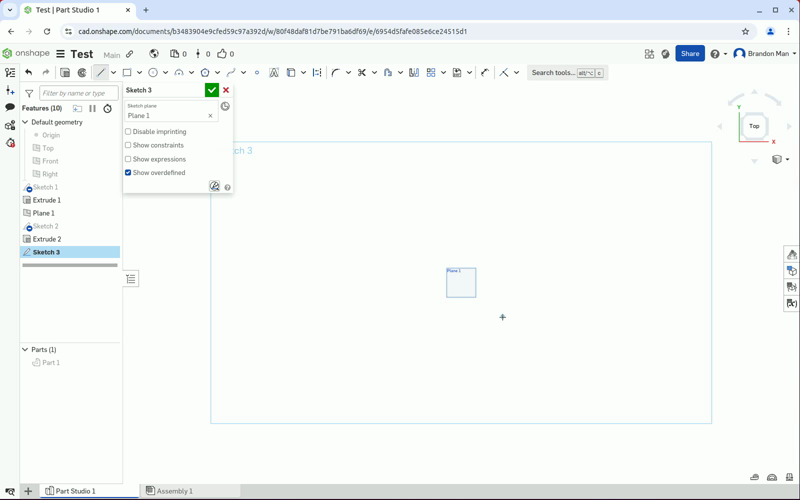
key_down(shift)
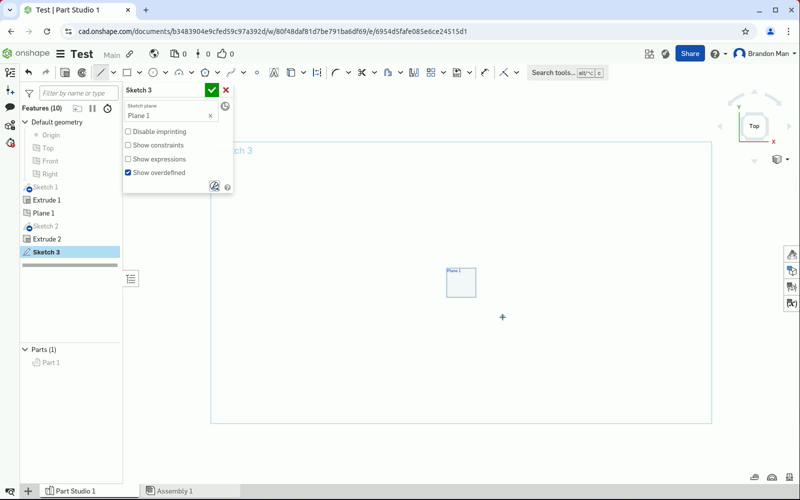
mouse_move(532, 316)
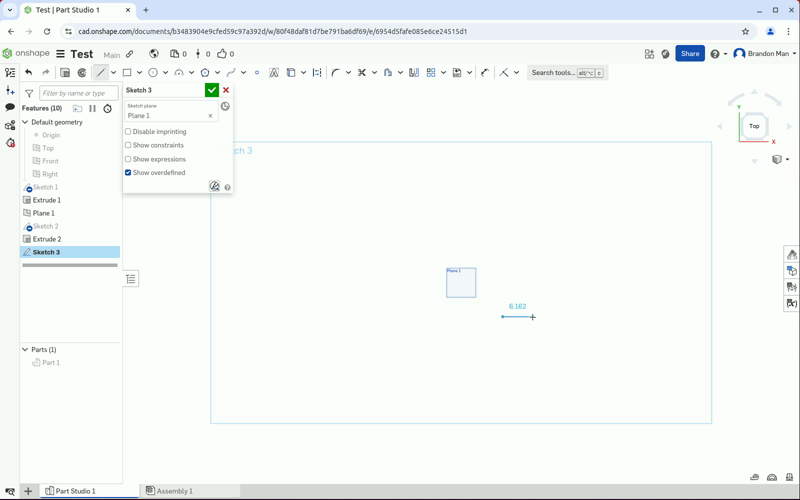
mouse_move(525, 316)
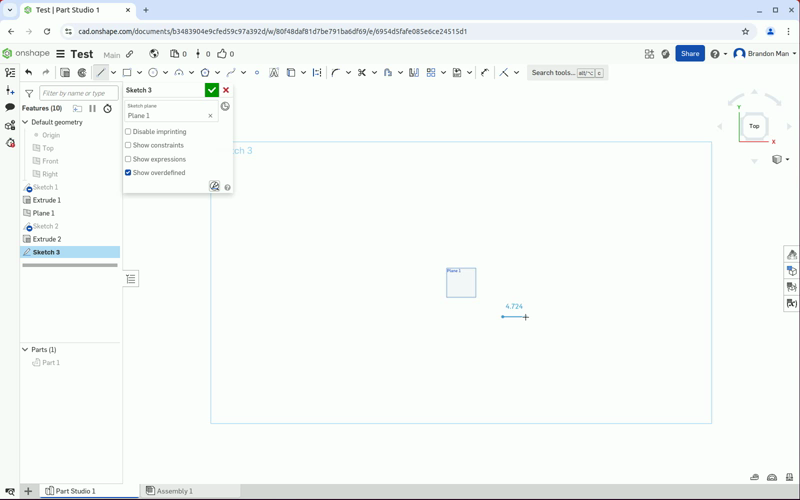
click(525, 316)
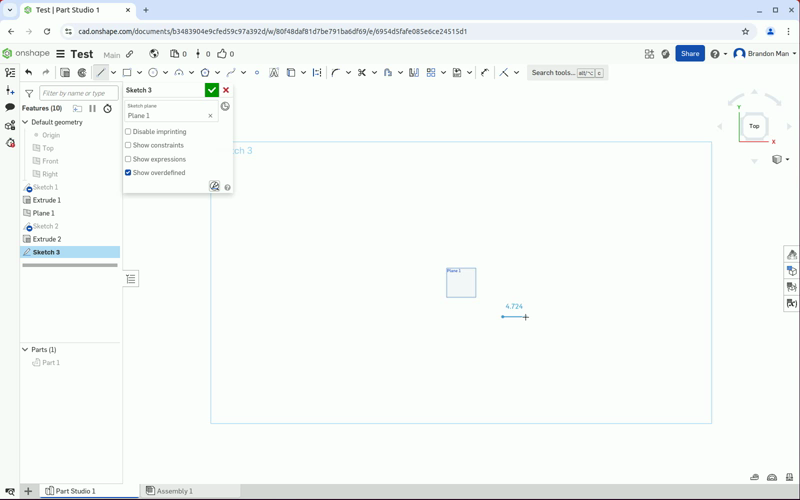
key_up(shift)
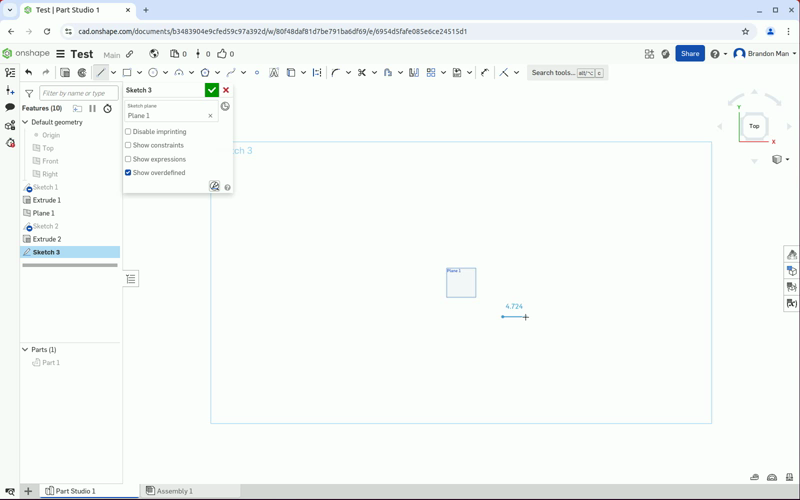
key_down(shift)
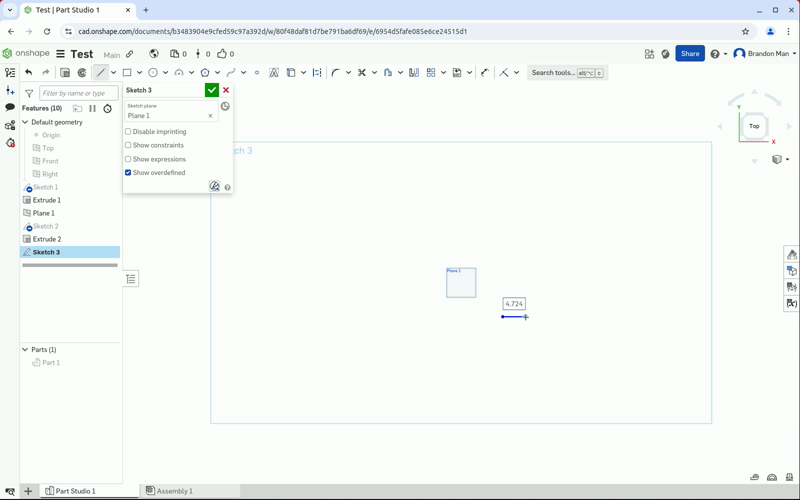
mouse_move(525, 249)
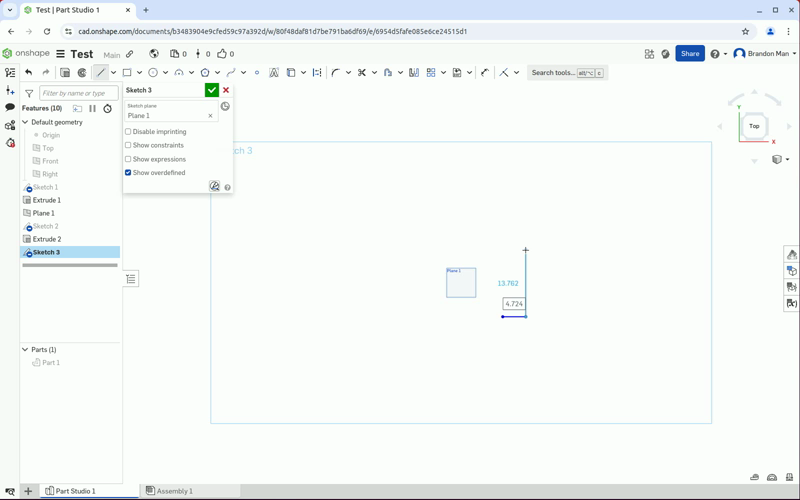
click(525, 249)
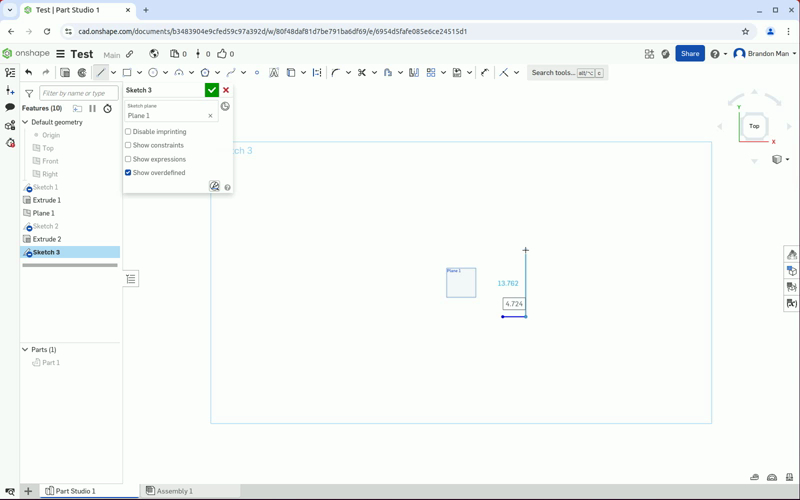
key_up(shift)
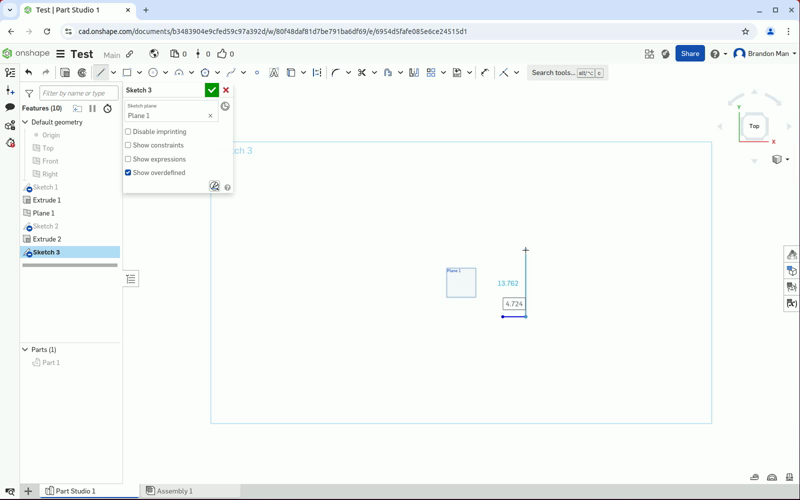
key_down(shift)
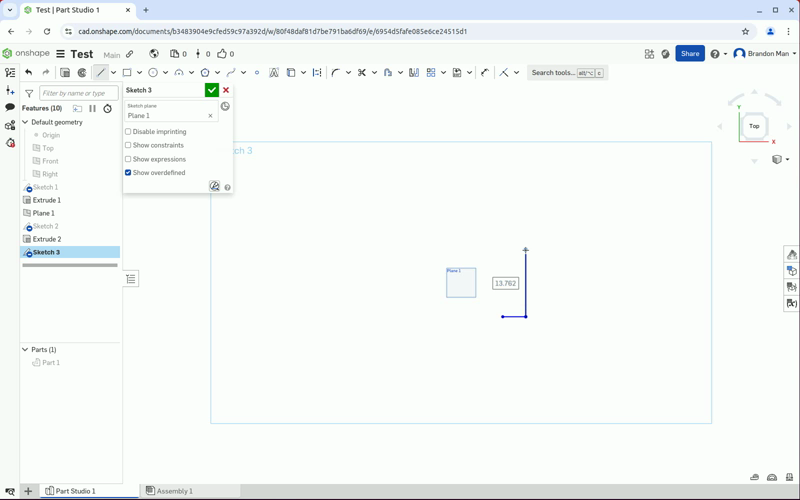
mouse_move(555, 249)
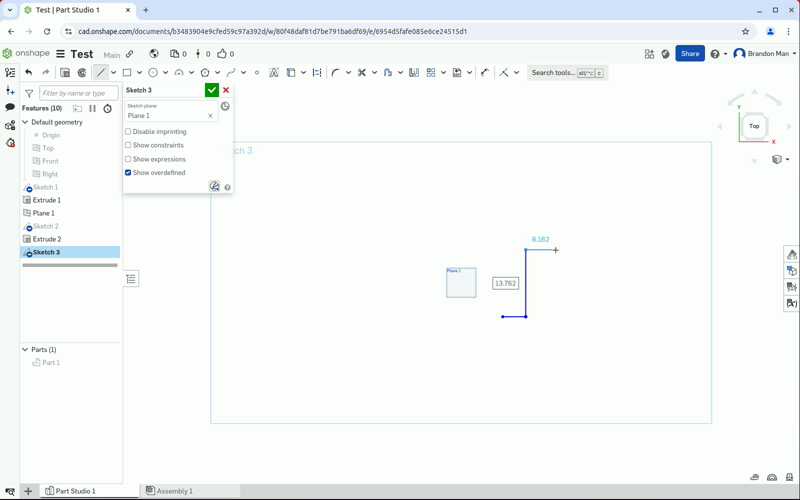
mouse_move(502, 249)
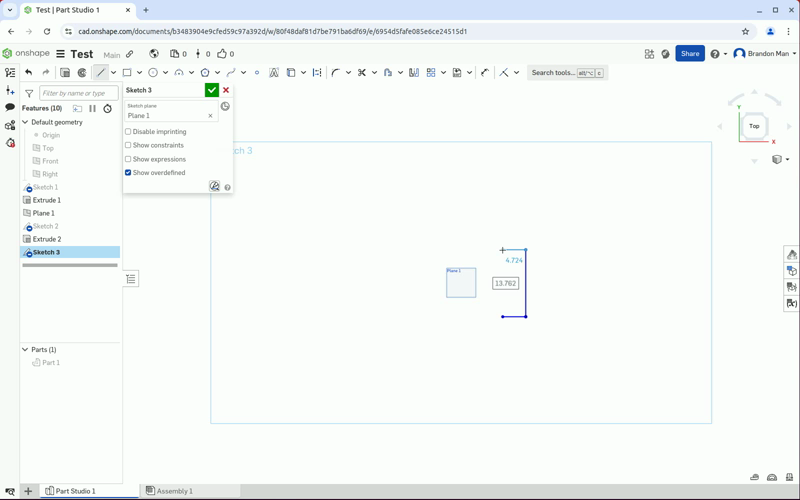
click(502, 249)
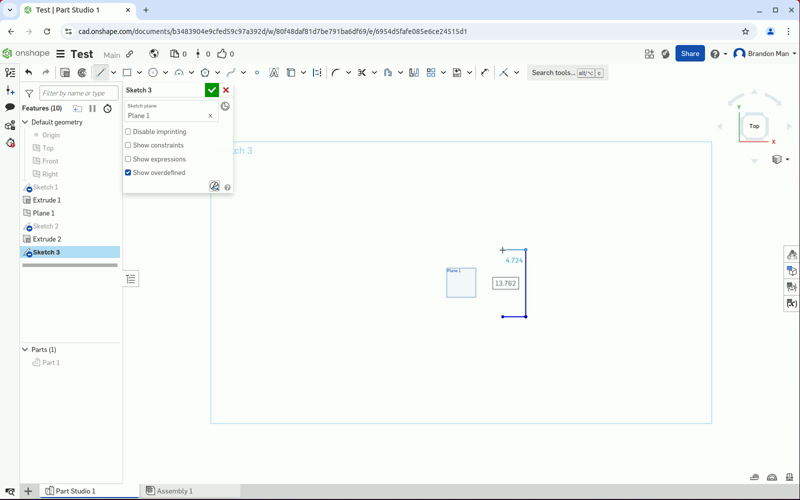
key_up(shift)
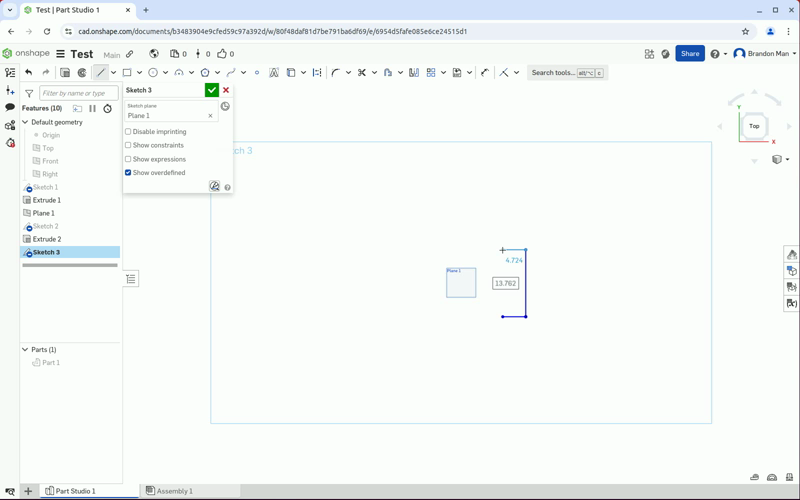
key_down(shift)
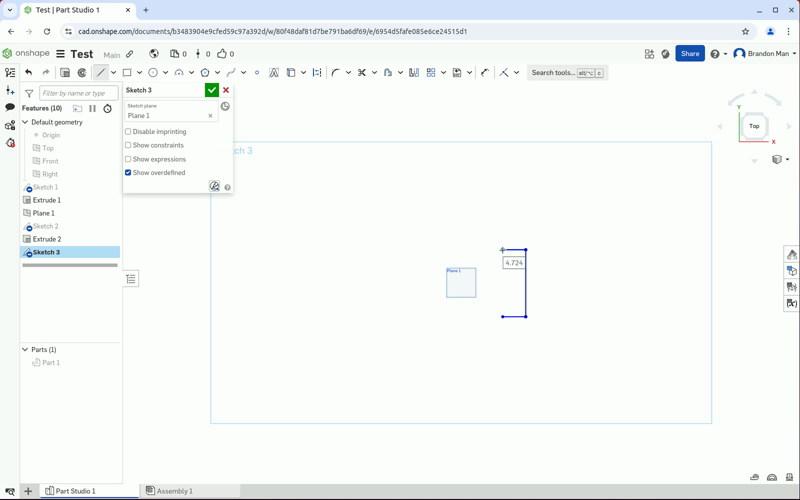
mouse_move(502, 316)
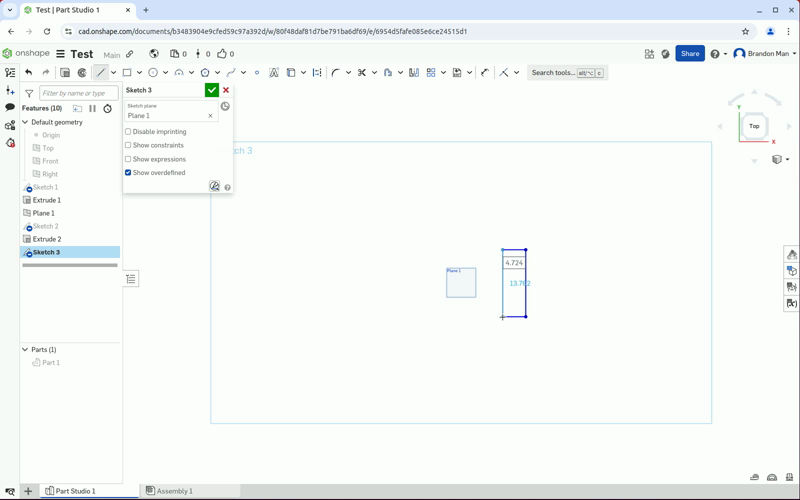
key_up(shift)
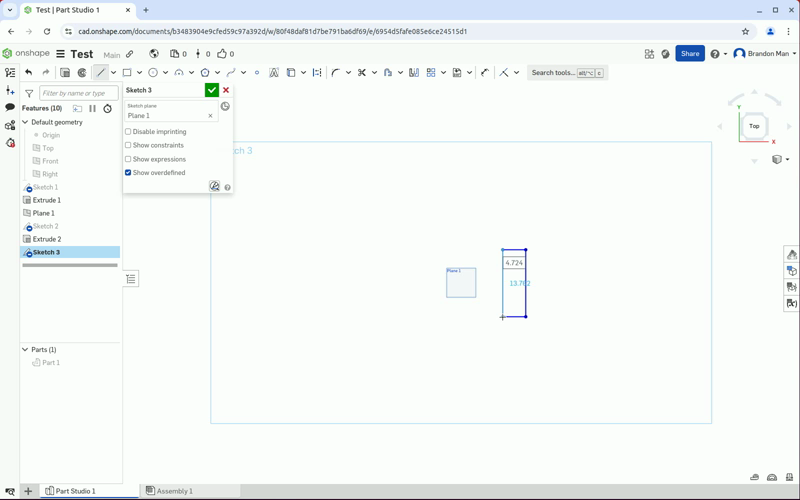
click(502, 316)
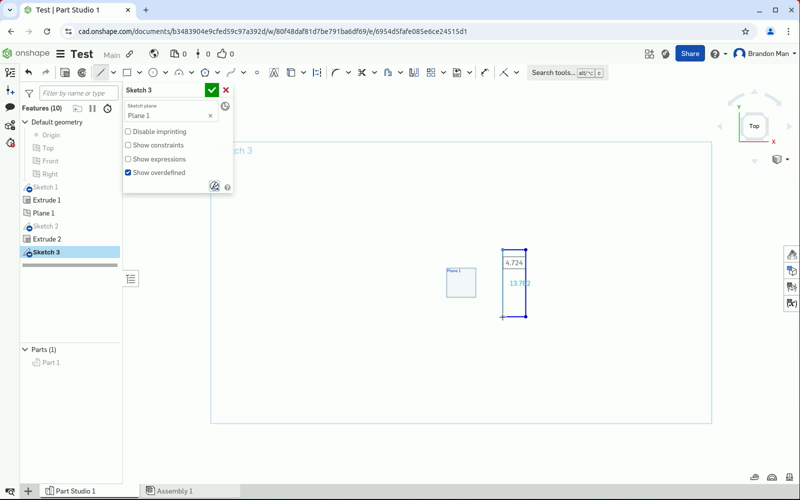
key(esc)
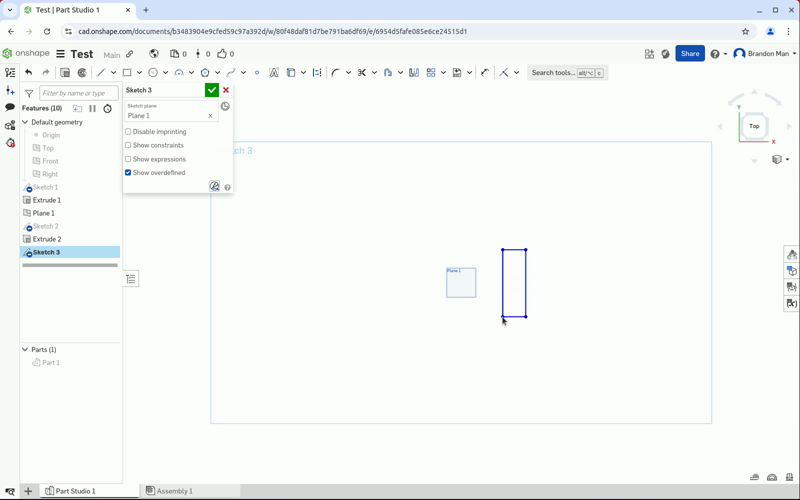
mouse_move(508, 268)
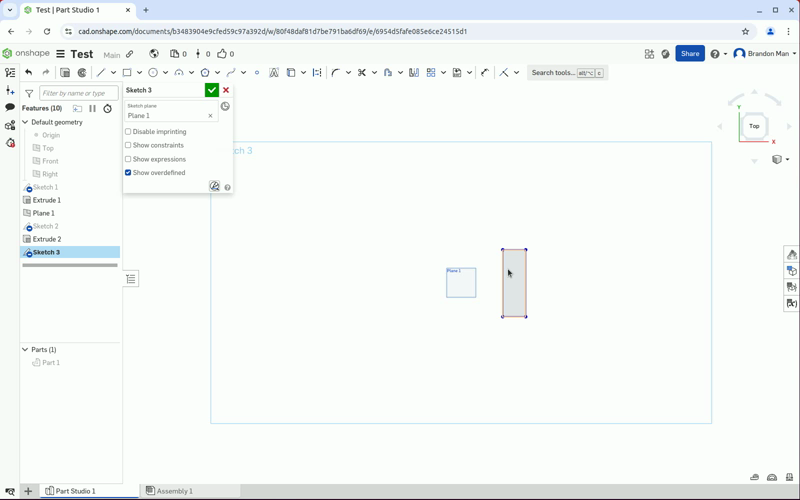
scroll(6)
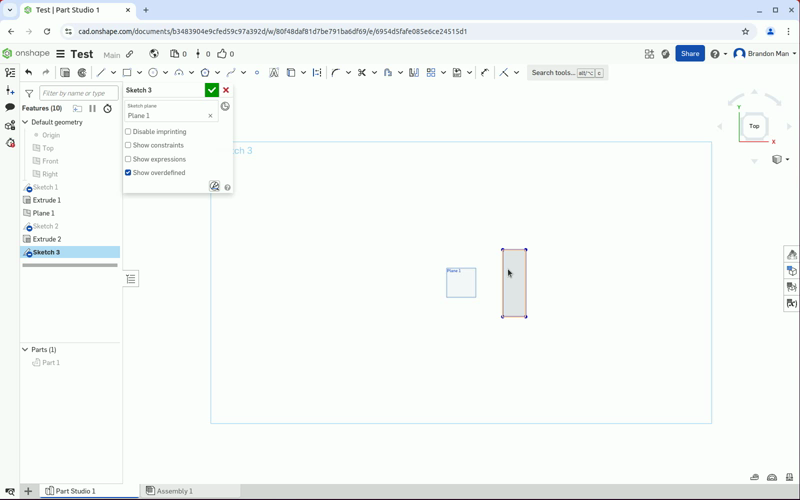
scroll(6)
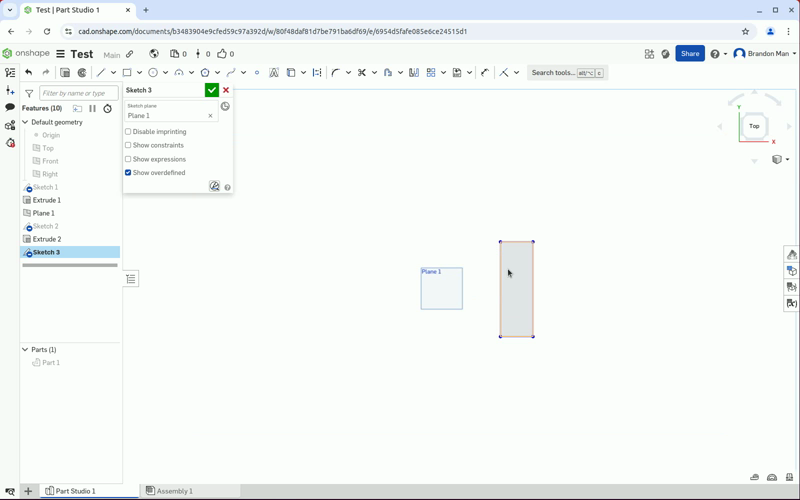
scroll(6)
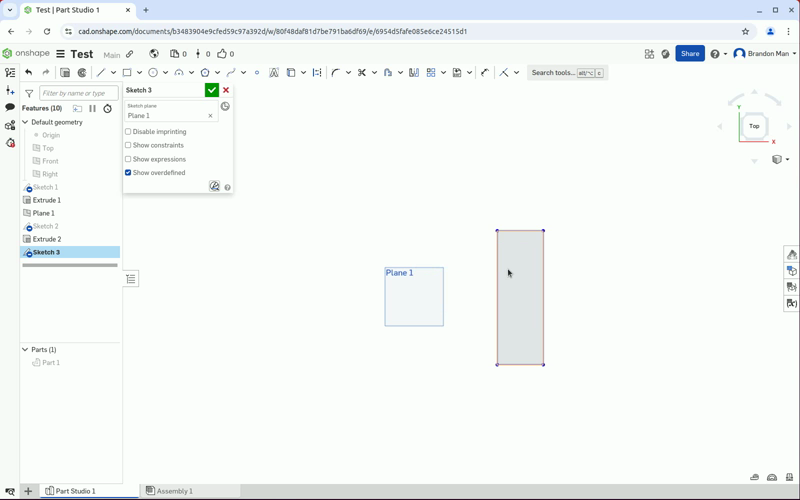
scroll(6)
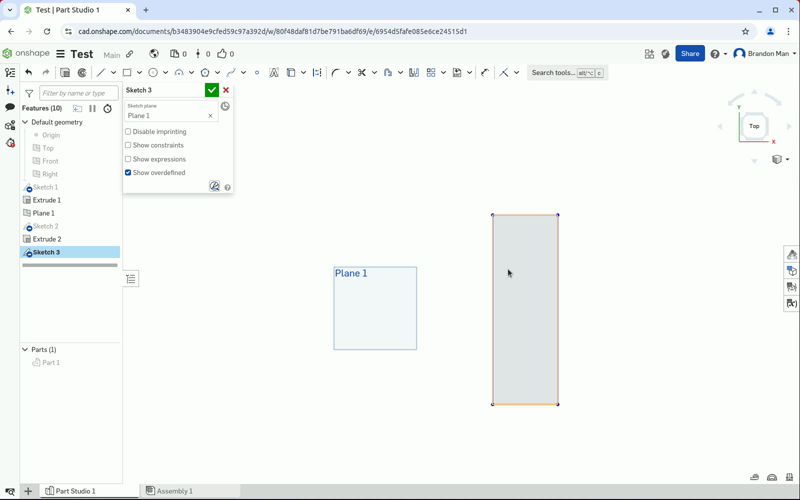
scroll(6)
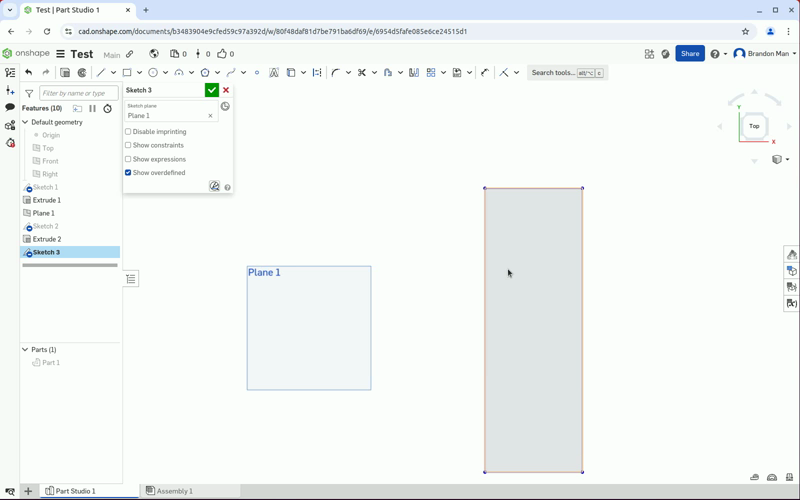
scroll(6)
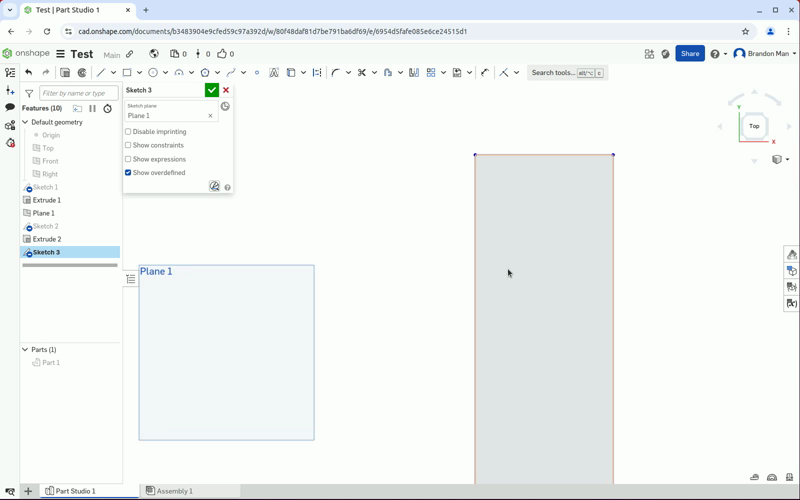
scroll(6)
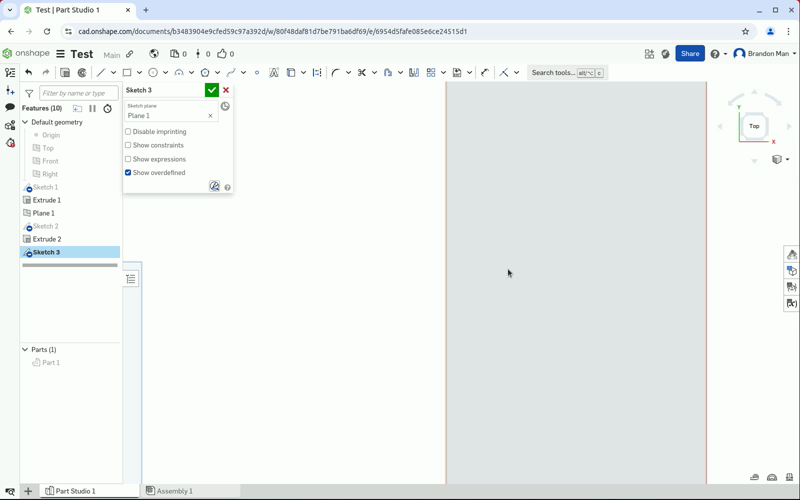
click(508, 268)
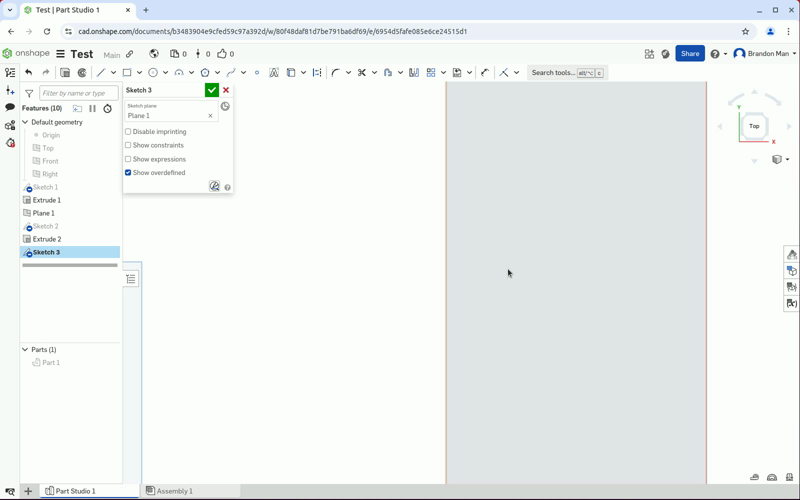
scroll(-6)
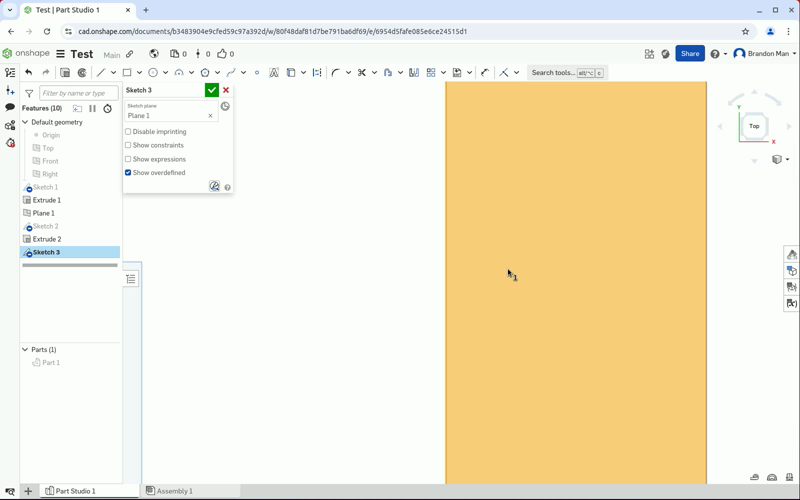
scroll(-6)
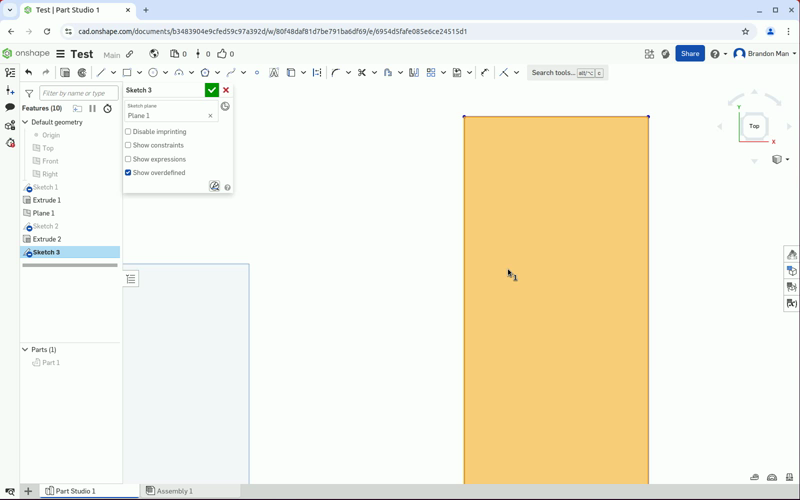
scroll(-6)
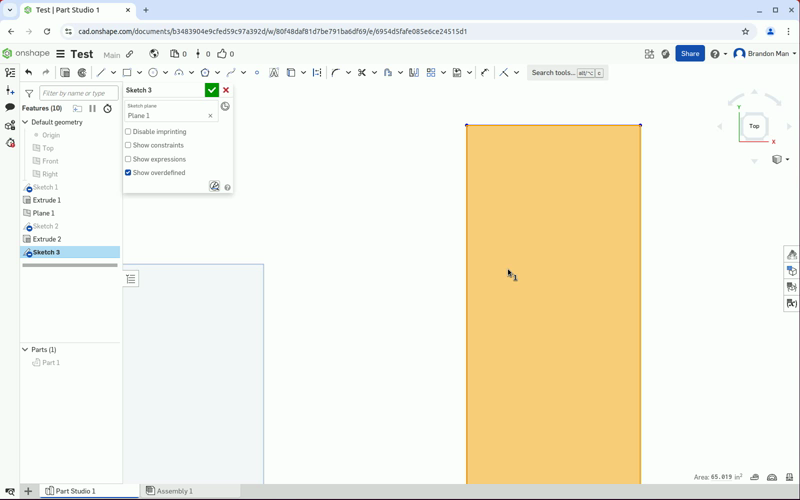
scroll(-6)
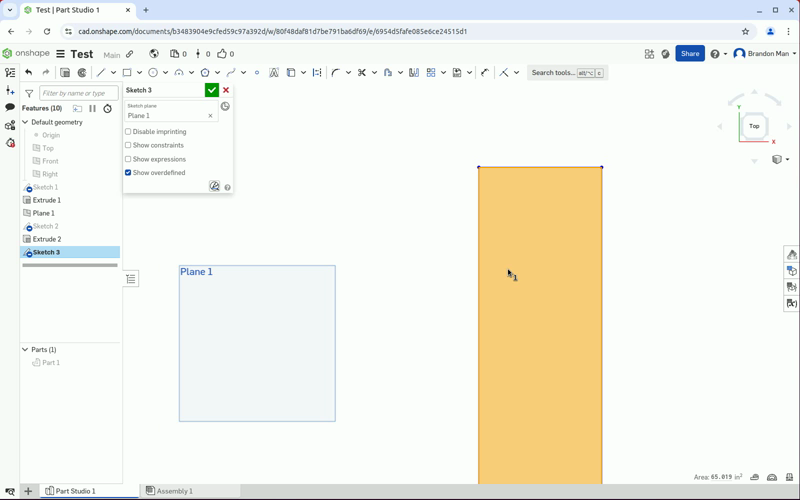
scroll(-6)
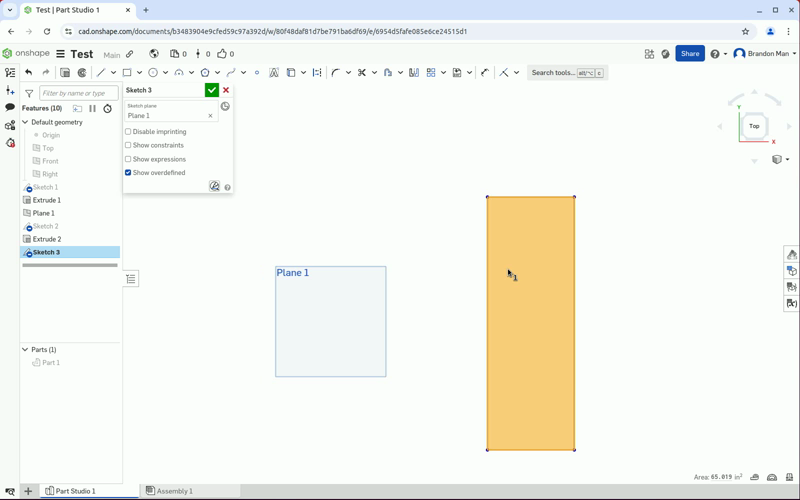
scroll(-6)
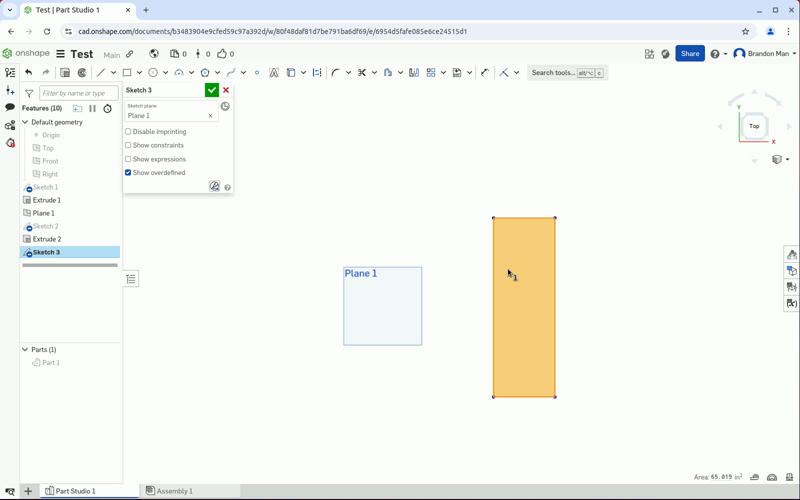
scroll(-6)
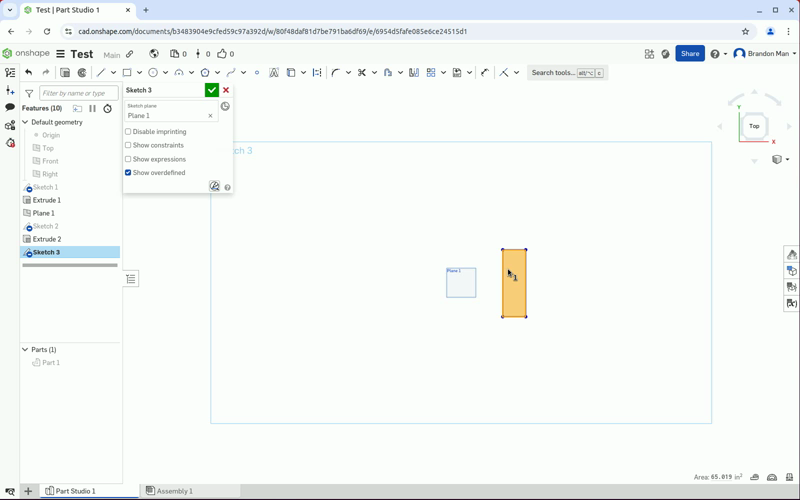
mouse_move(73, 352)
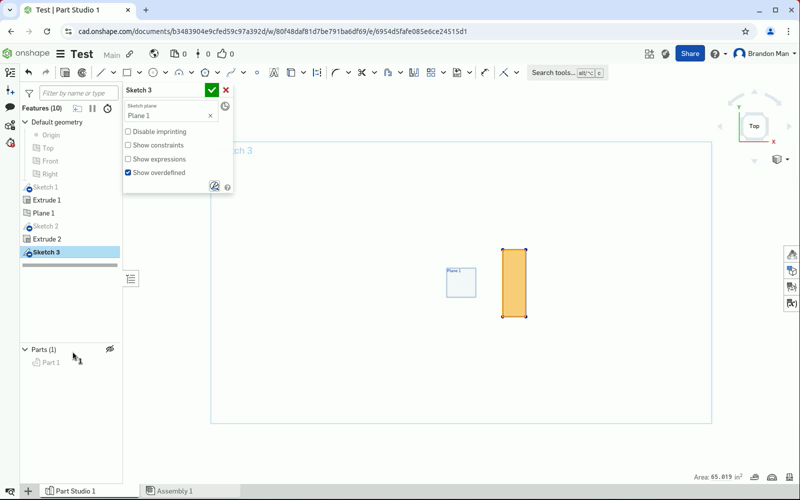
key(shift+y)
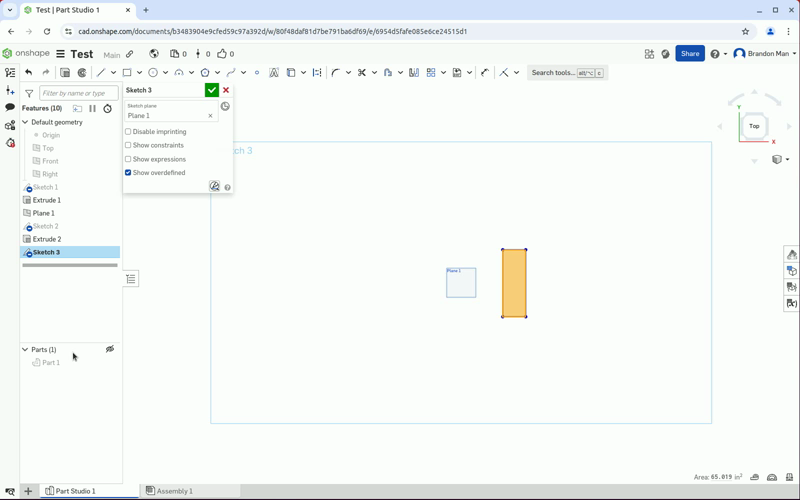
key(shift+e)
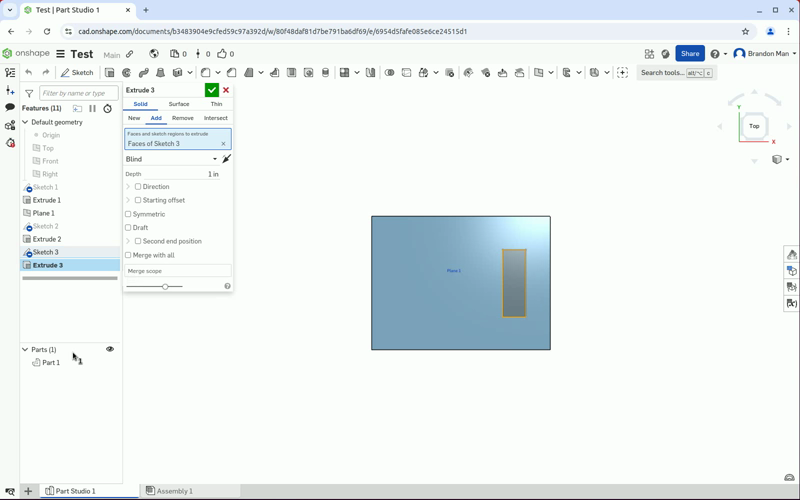
mouse_move(143, 106)
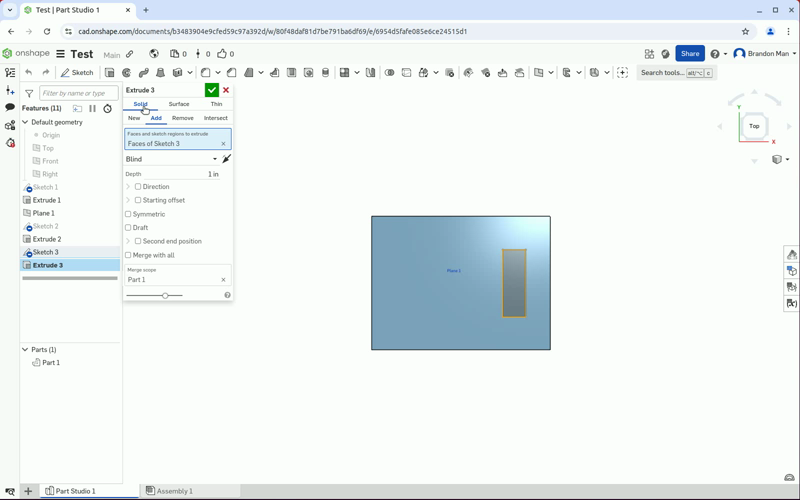
click(143, 106)
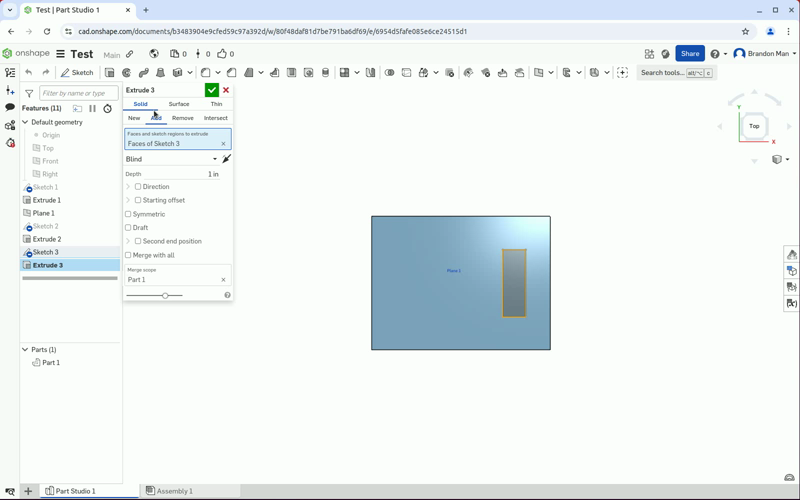
mouse_move(186, 120)
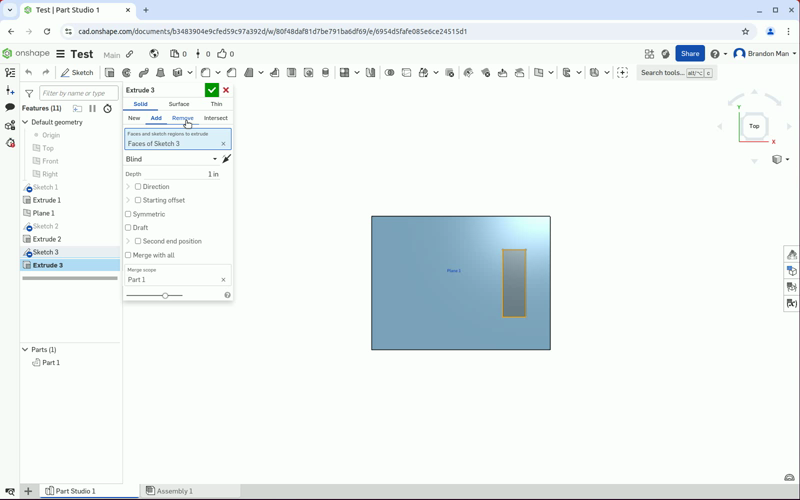
click(186, 120)
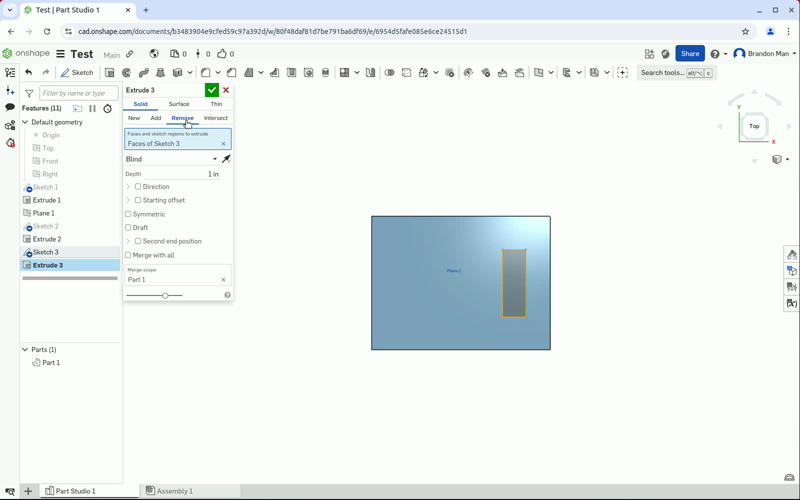
key(tab, 4)
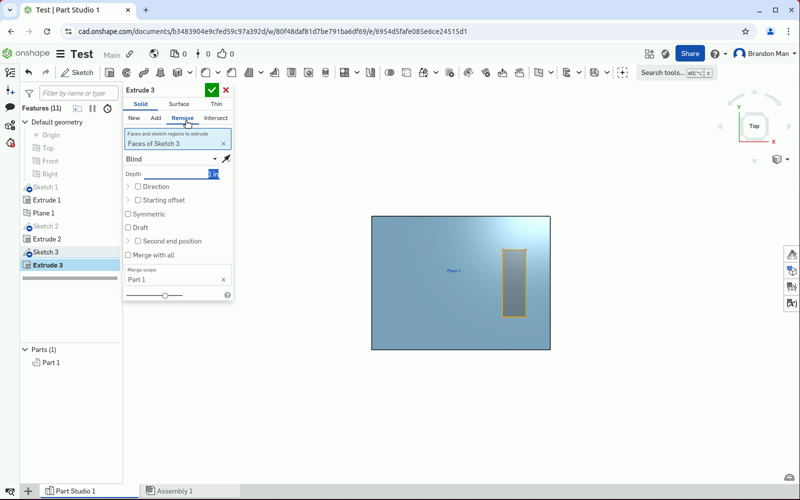
text(11.554)
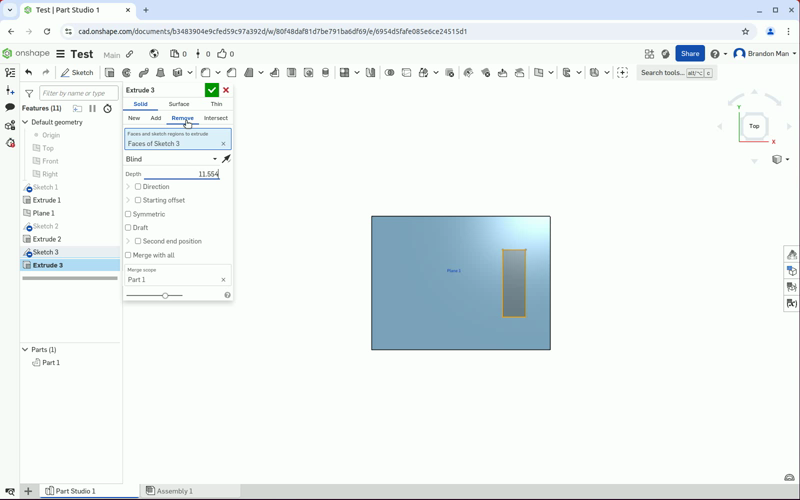
key(tab, 6)
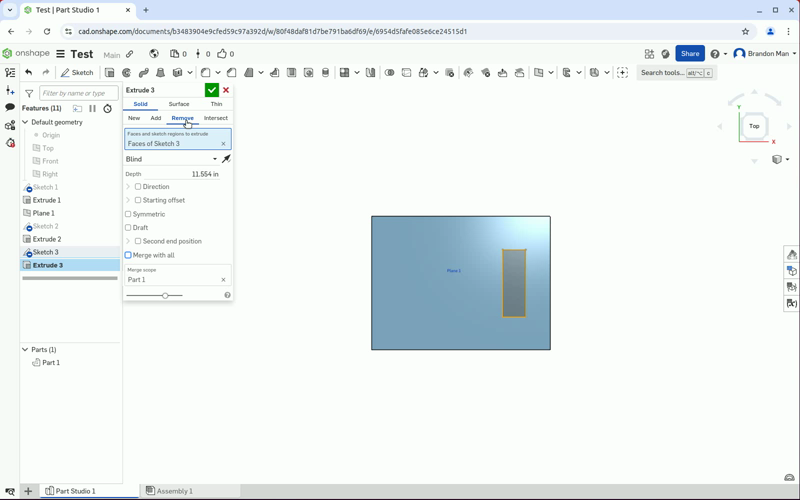
key(space)
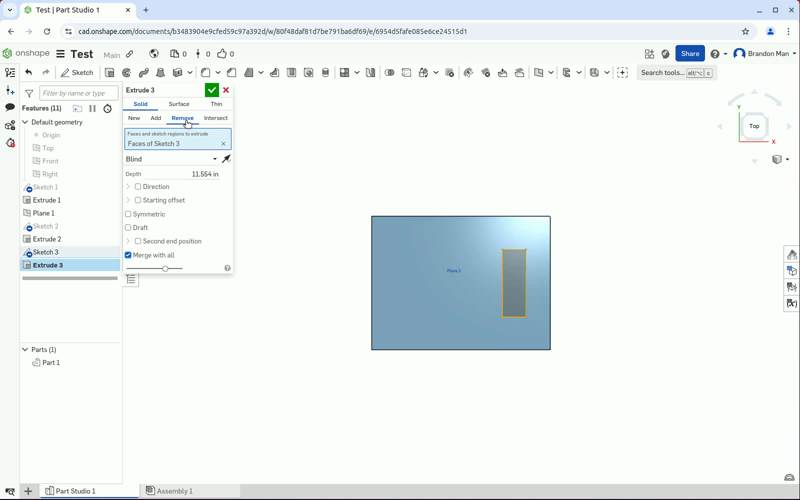
key(enter)
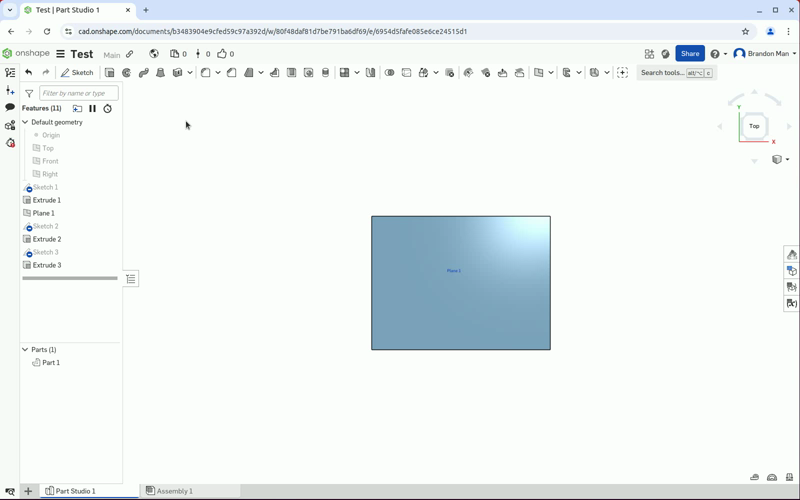
key(shift+h)
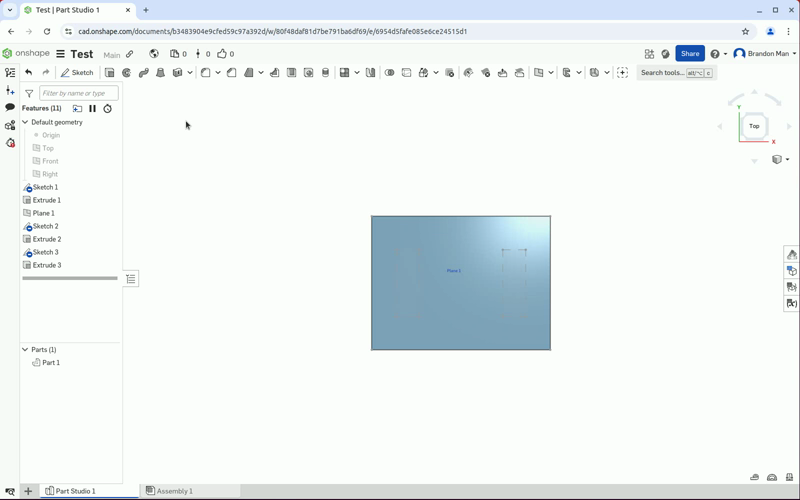
key(shift+h)
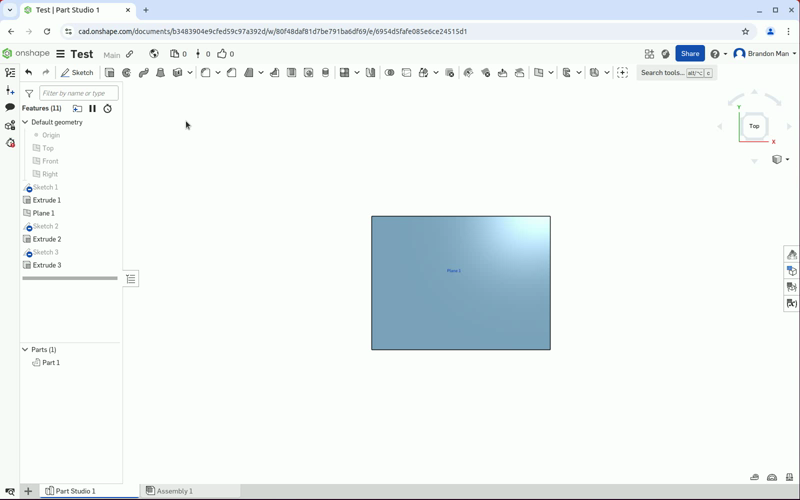
mouse_move(73, 189)
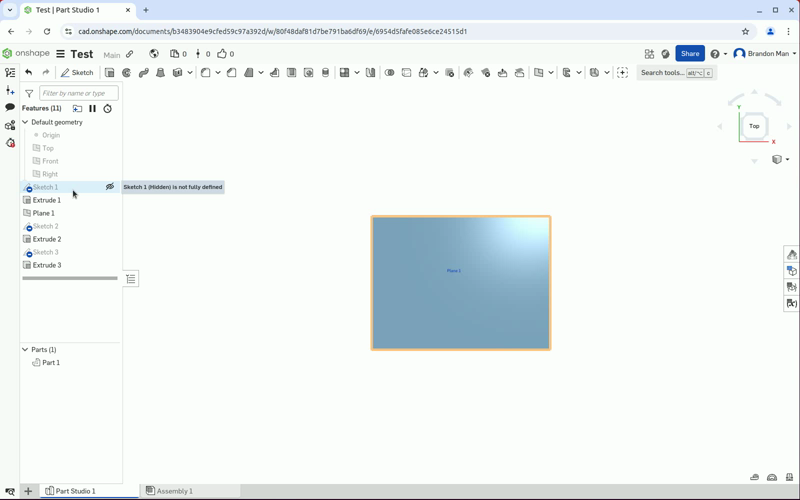
click(73, 189)
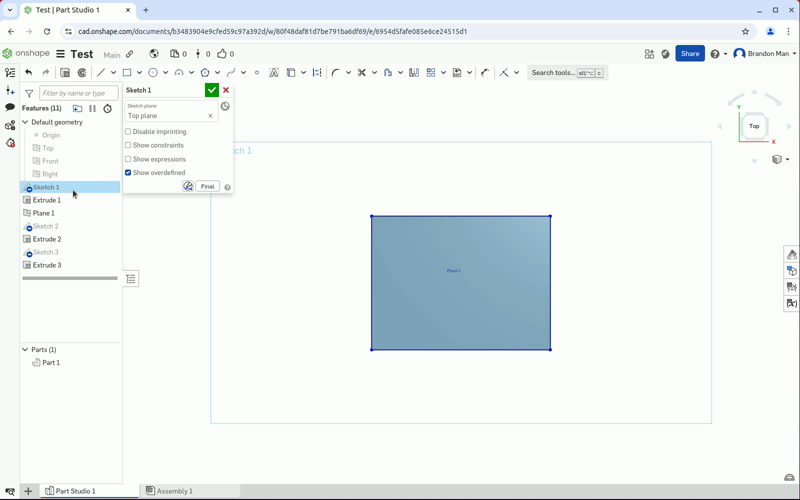
mouse_move(229, 92)
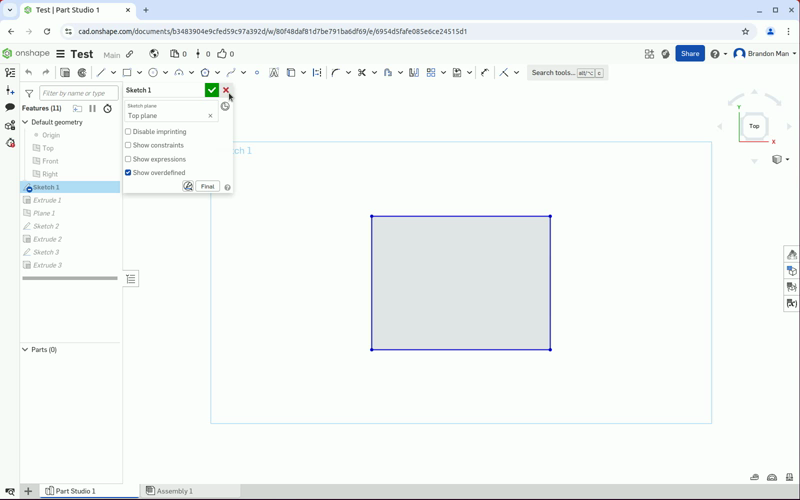
click(229, 92)
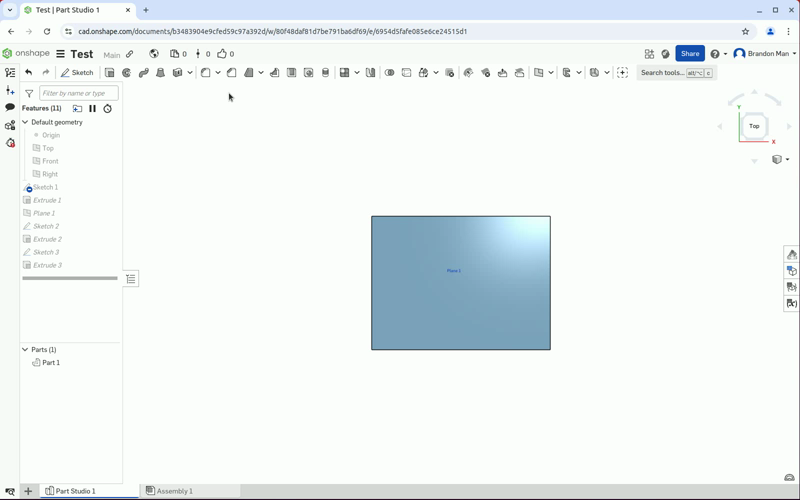
key(shift+s)
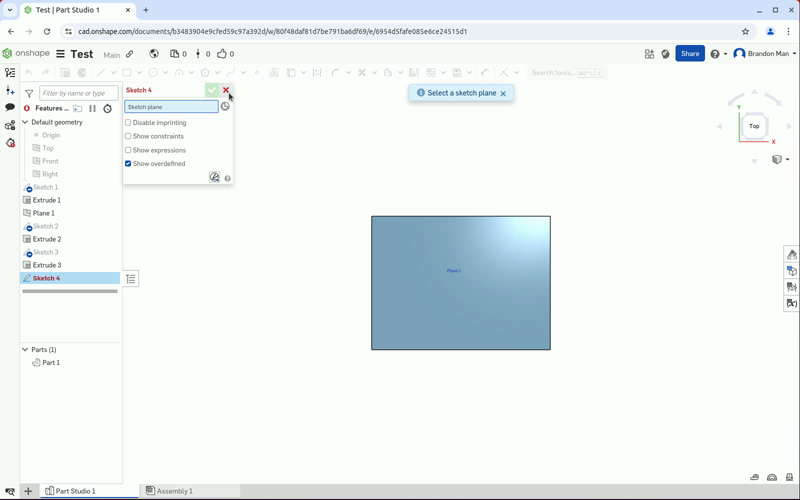
mouse_move(73, 215)
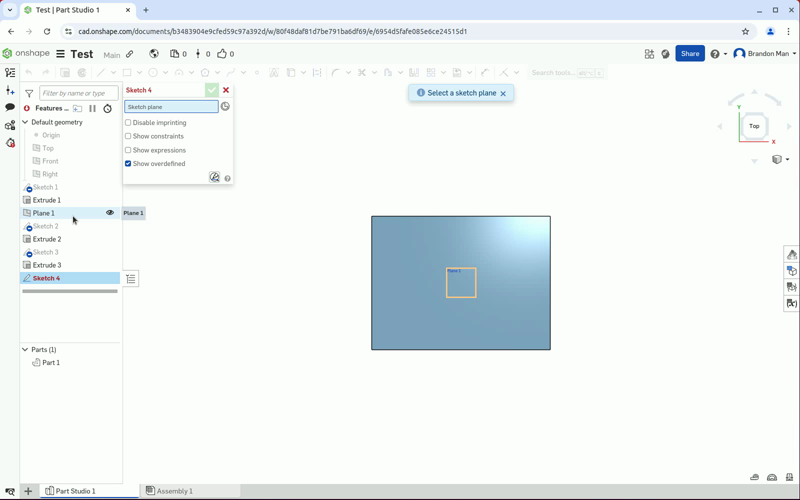
click(73, 215)
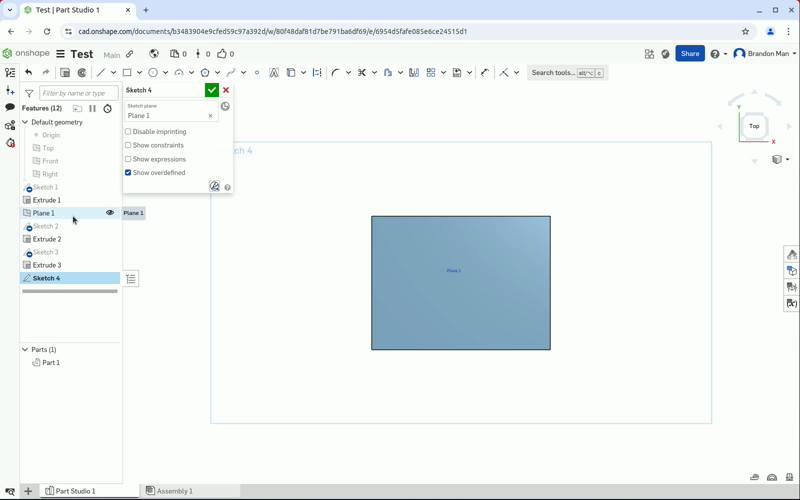
mouse_move(73, 352)
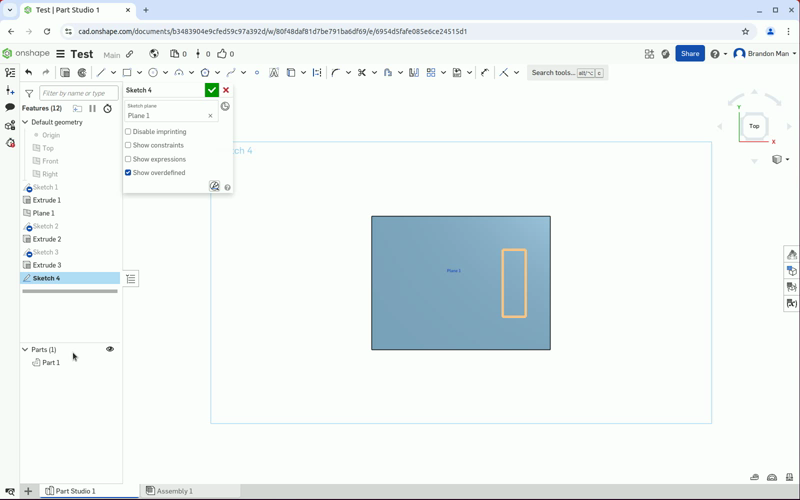
key(y)
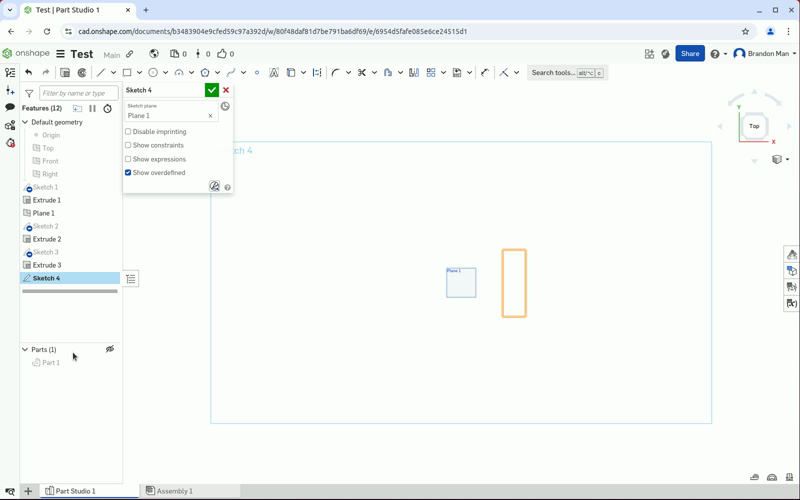
key(c)
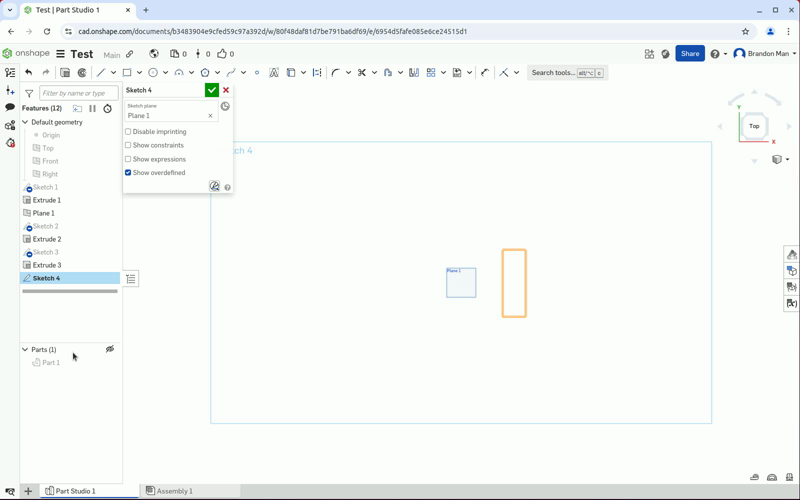
key_down(shift)
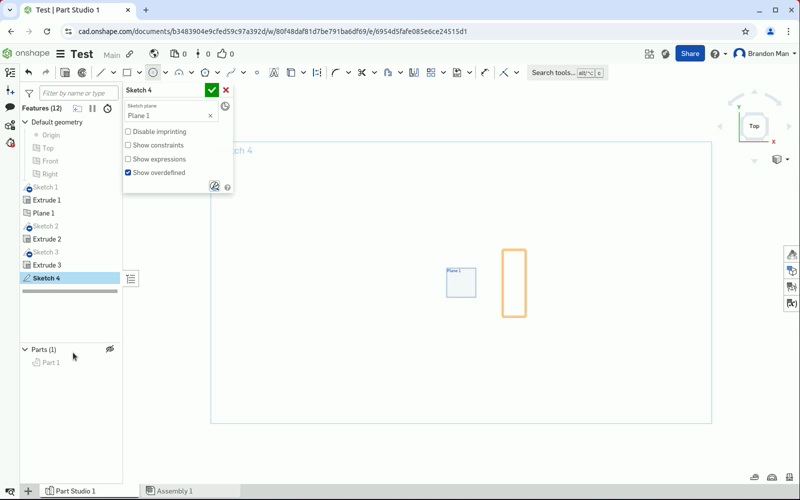
mouse_move(460, 282)
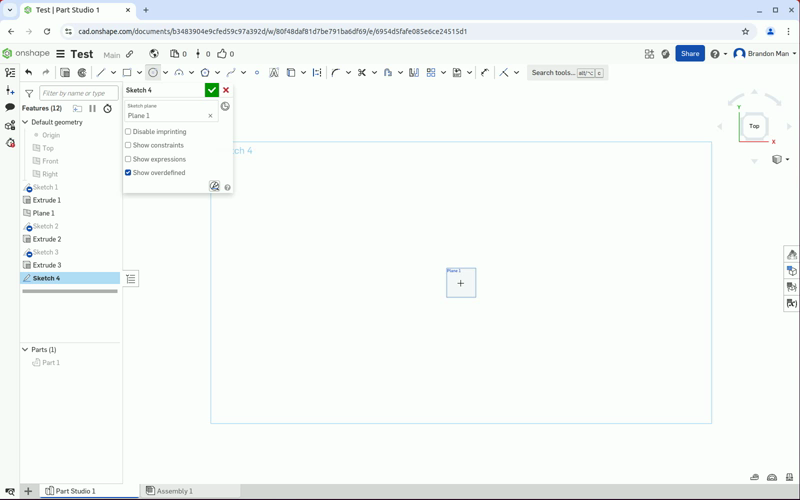
click(460, 282)
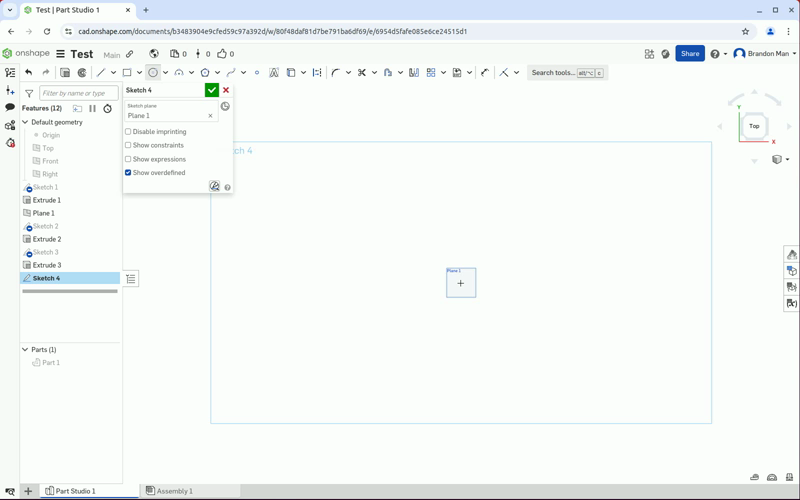
key_up(shift)
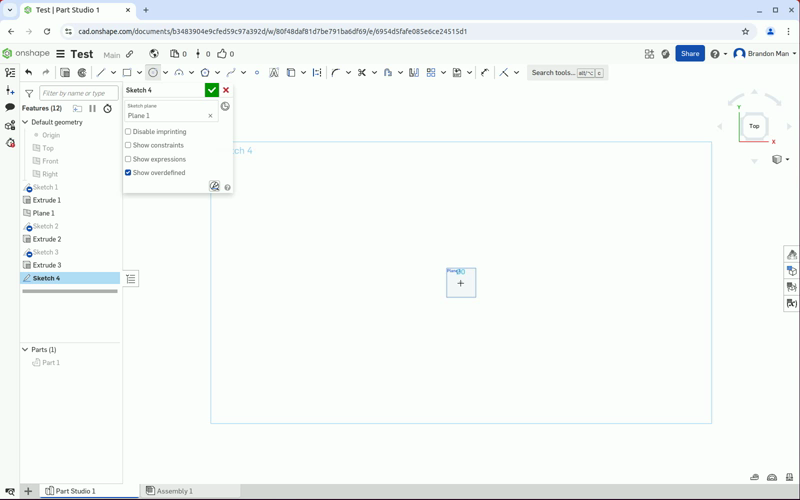
mouse_move(467, 282)
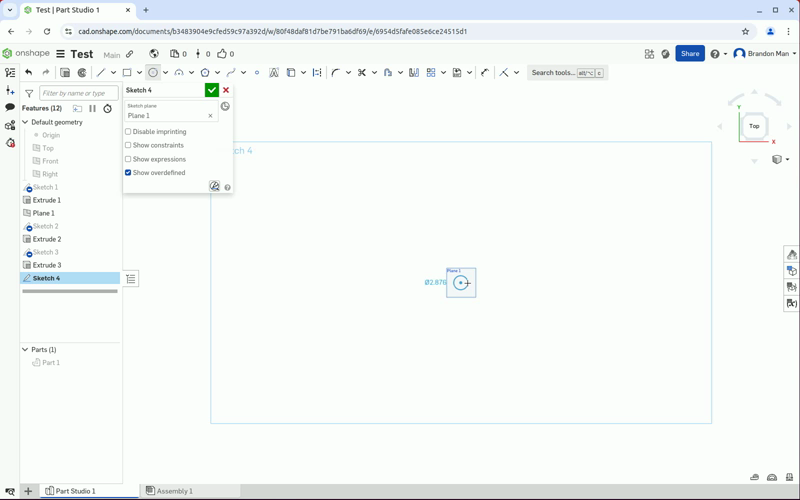
click(467, 282)
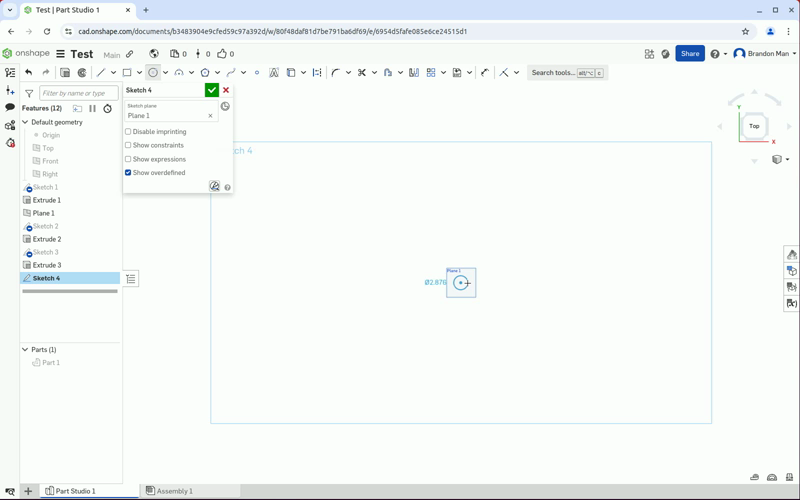
key(esc)
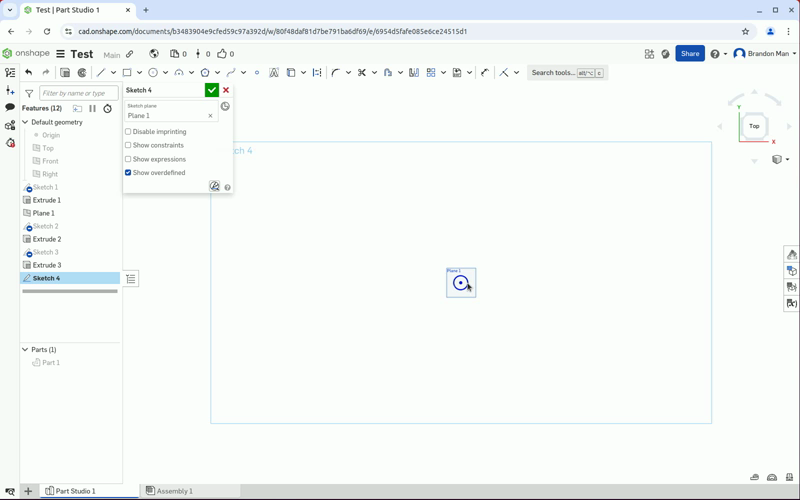
mouse_move(458, 277)
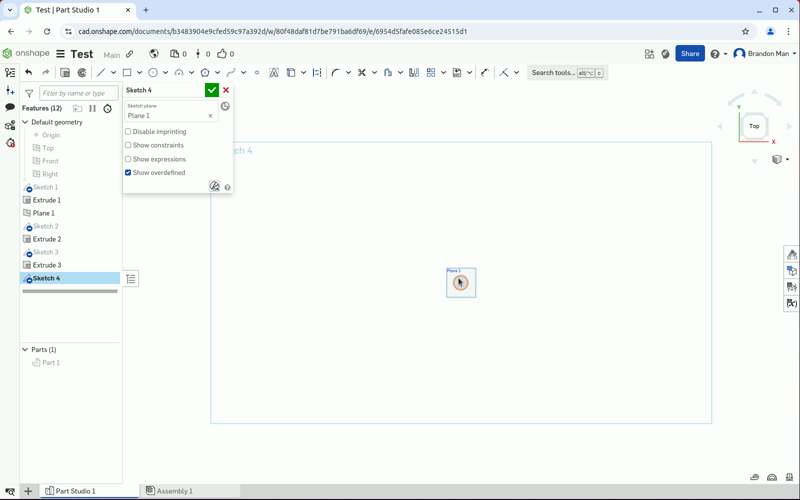
scroll(6)
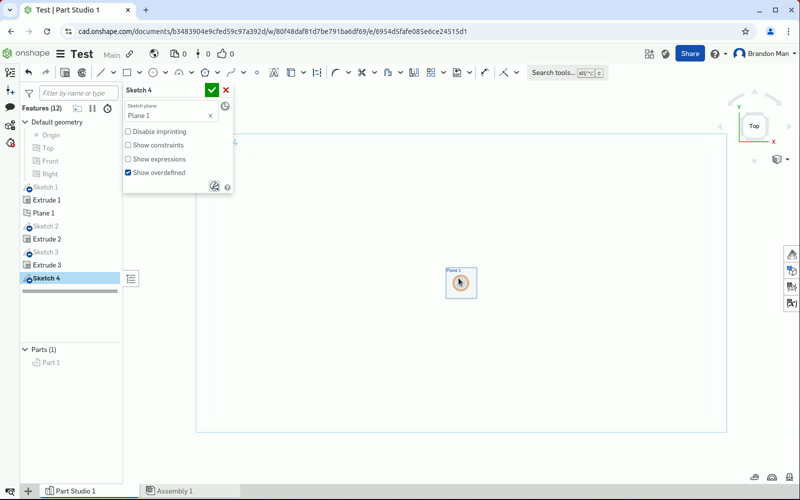
scroll(6)
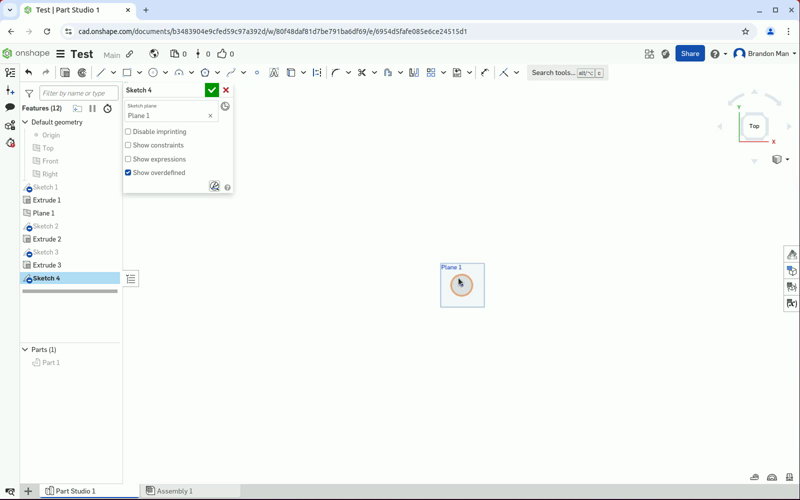
scroll(6)
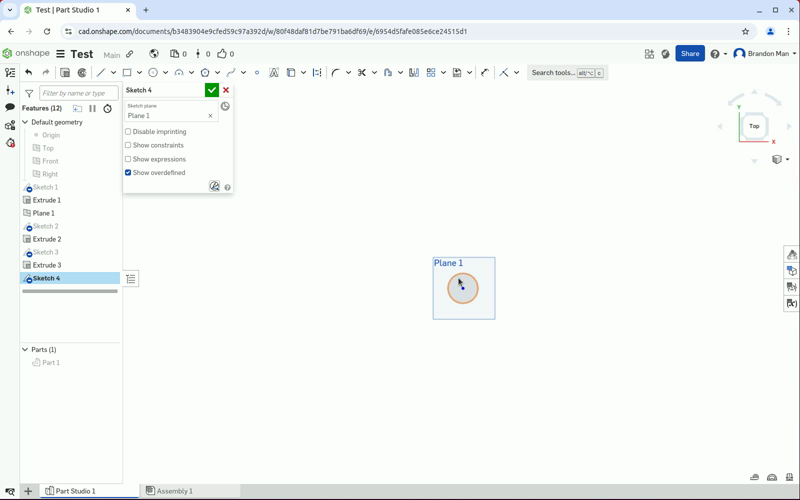
scroll(6)
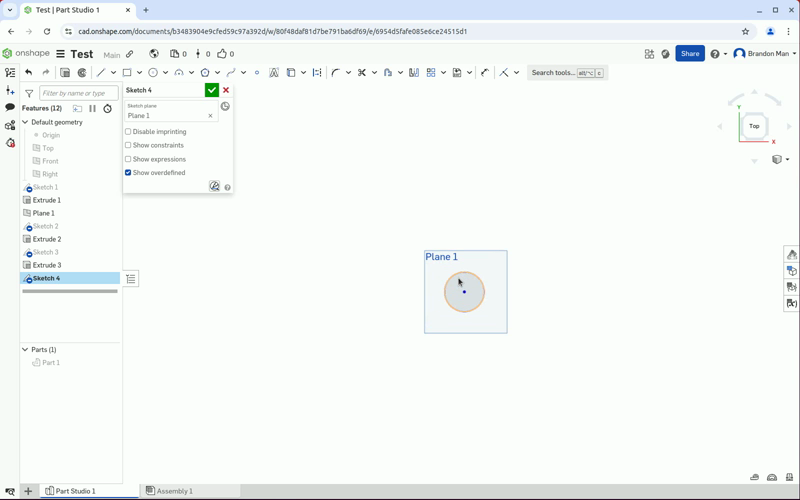
scroll(6)
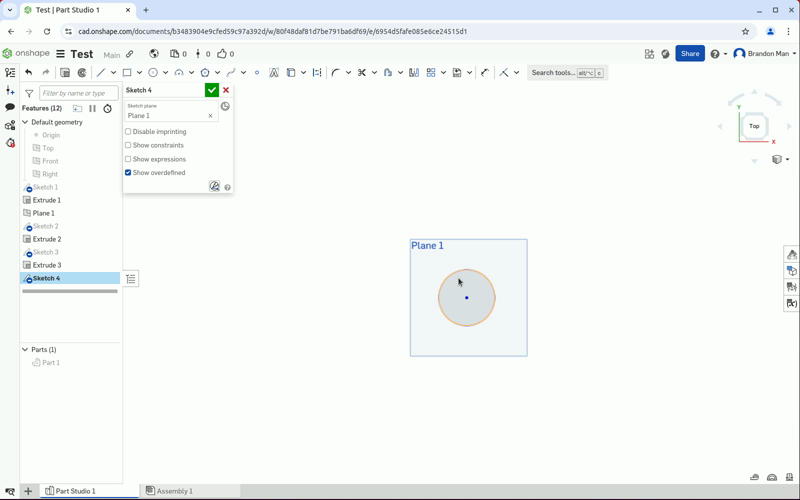
scroll(6)
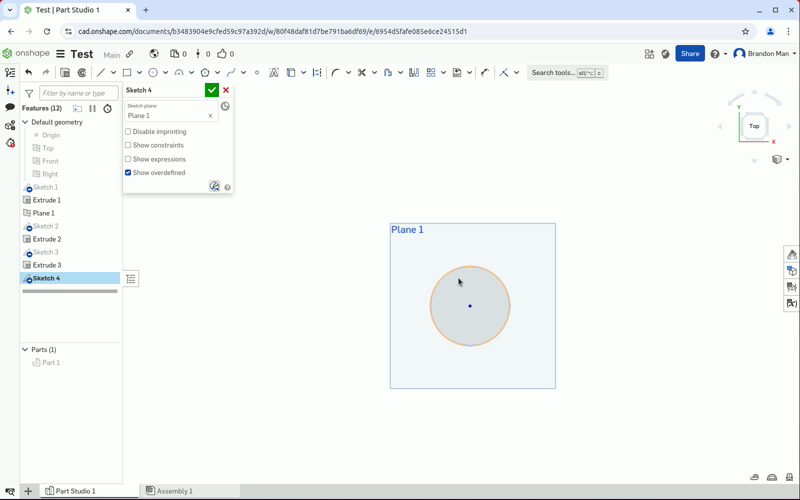
scroll(6)
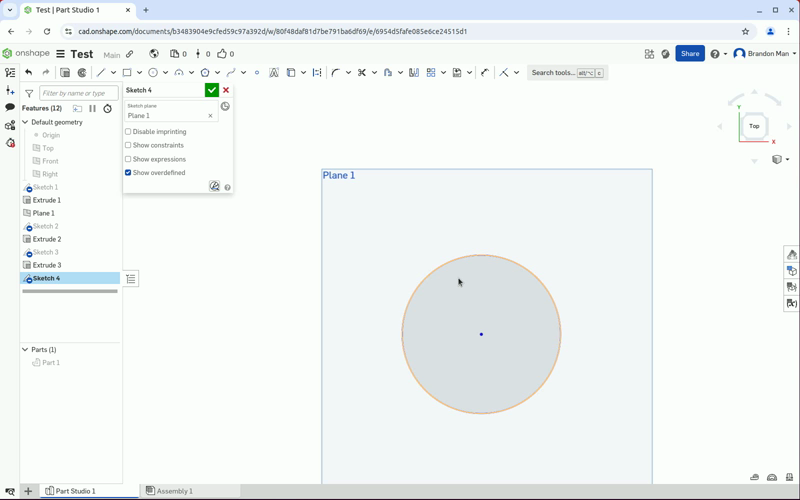
click(458, 277)
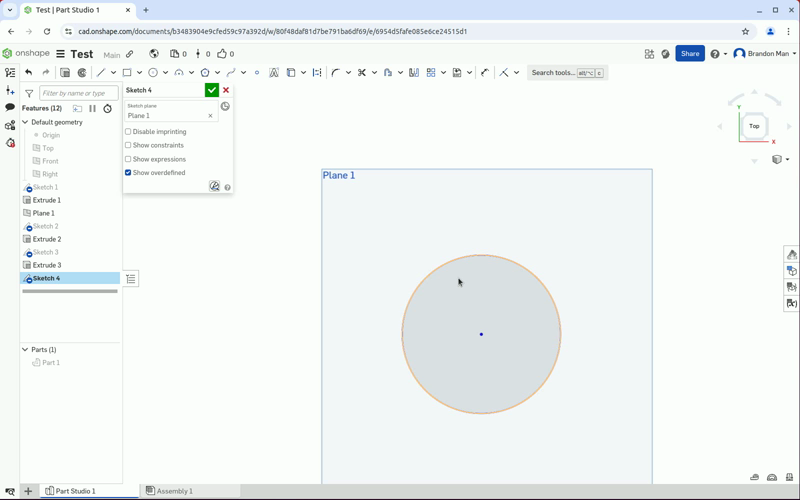
scroll(-6)
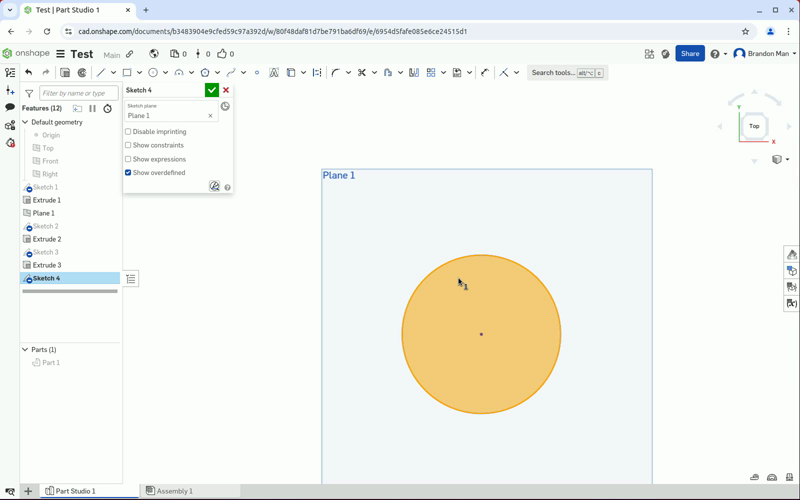
scroll(-6)
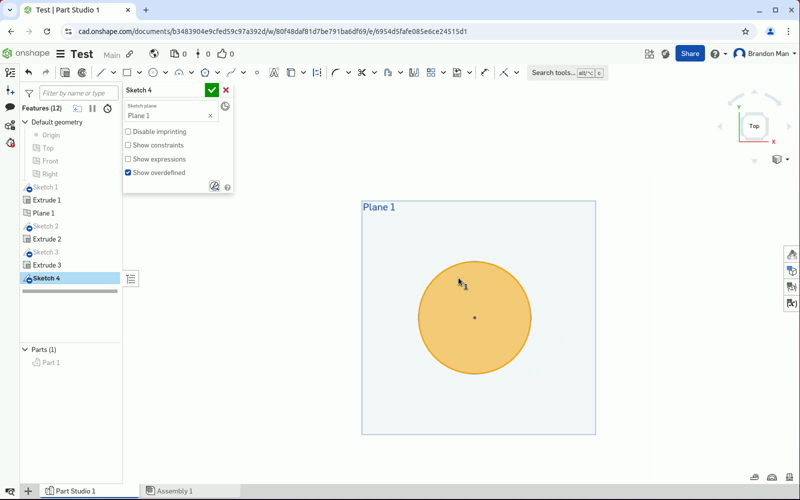
scroll(-6)
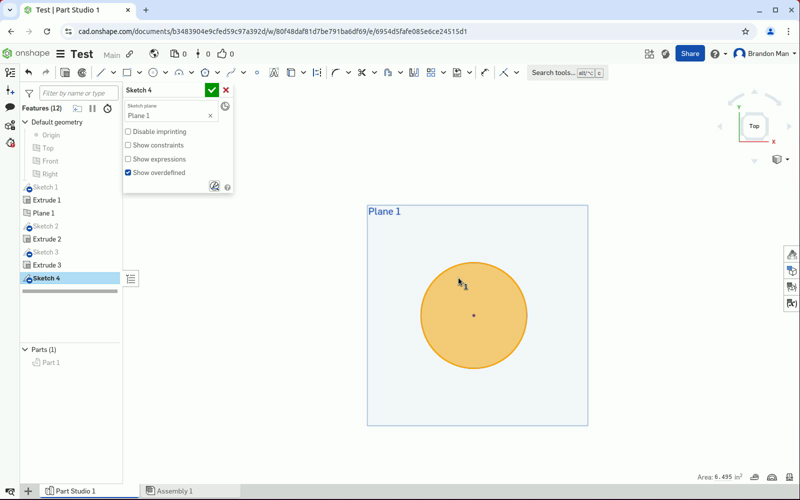
scroll(-6)
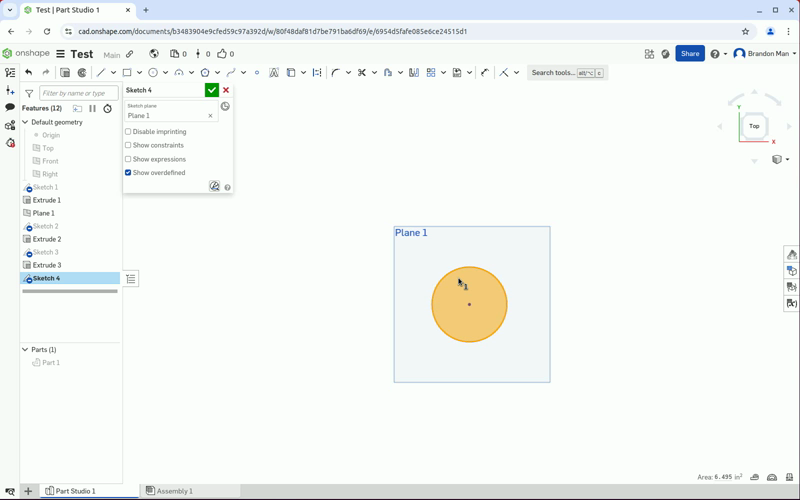
scroll(-6)
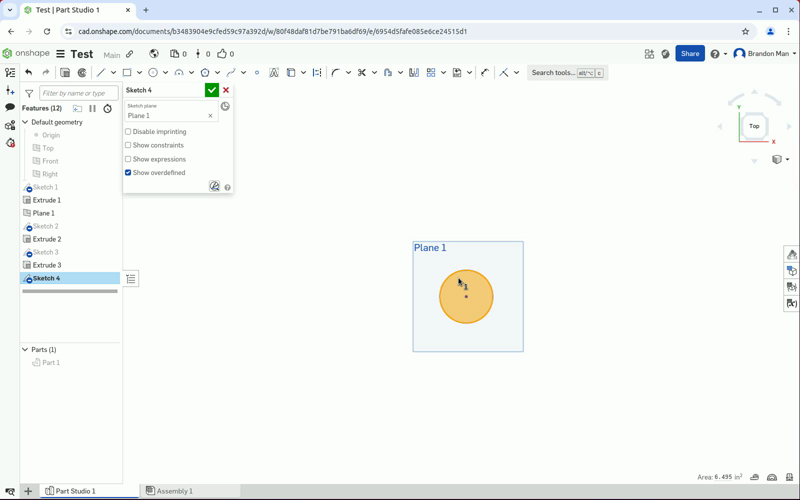
scroll(-6)
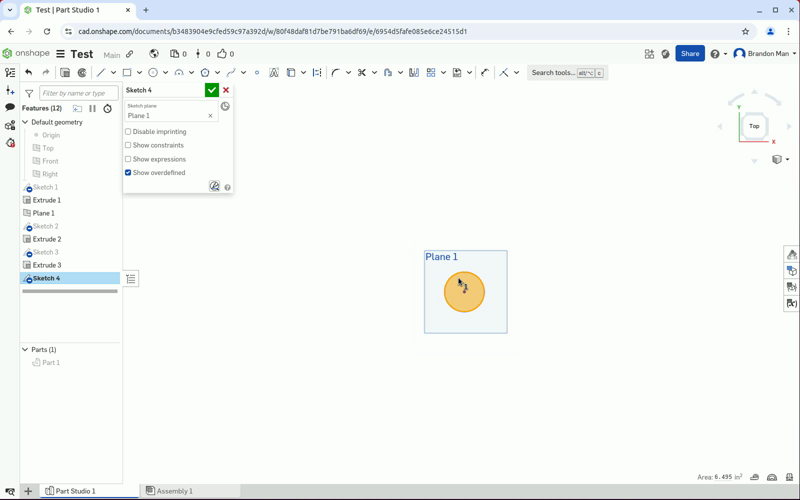
scroll(-6)
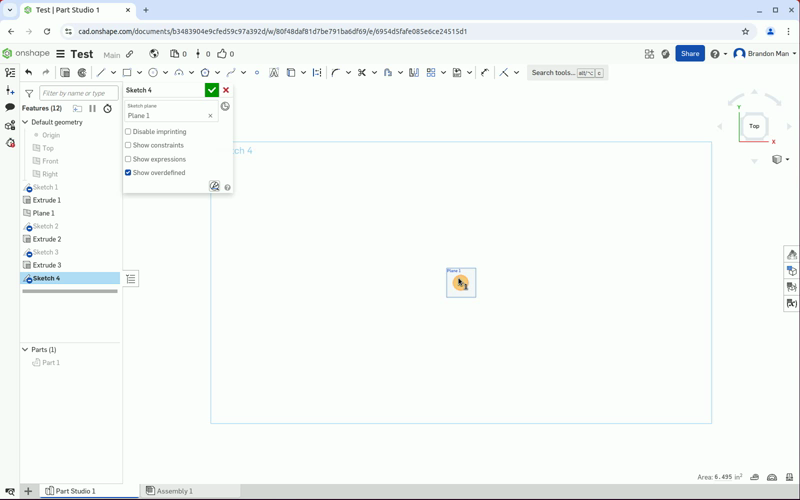
mouse_move(73, 352)
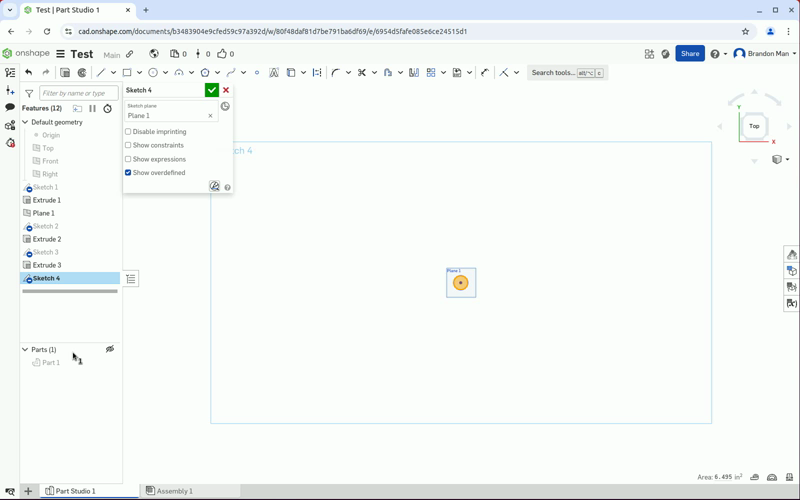
key(shift+y)
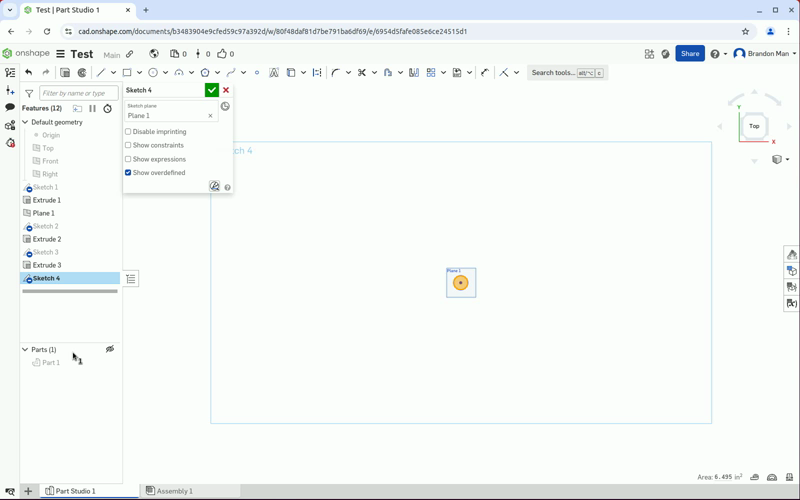
key(shift+e)
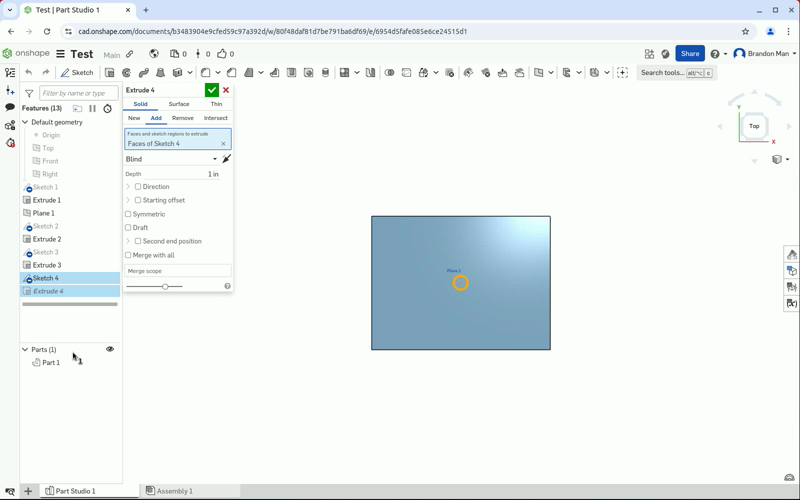
mouse_move(143, 106)
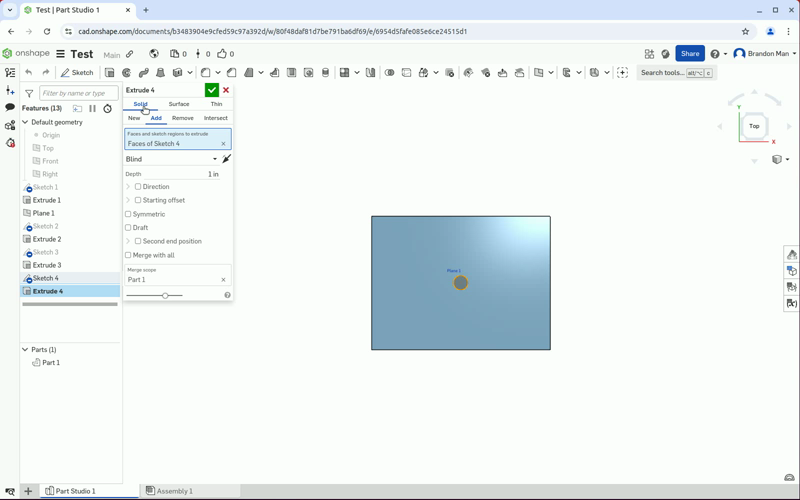
click(143, 106)
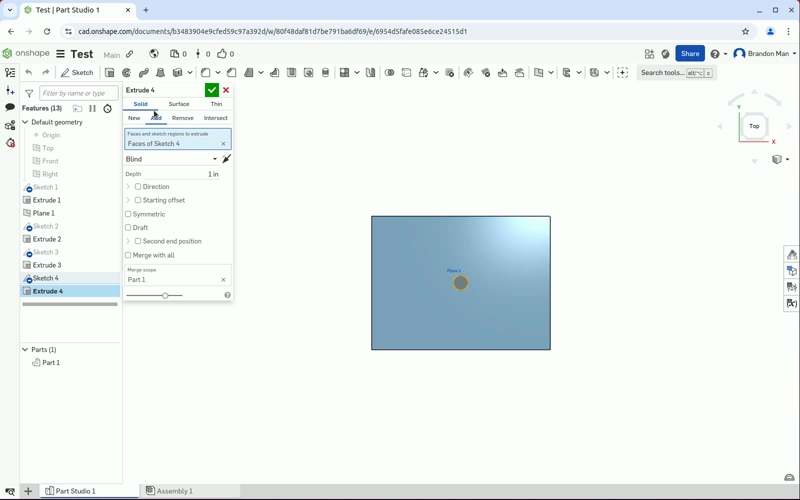
mouse_move(186, 120)
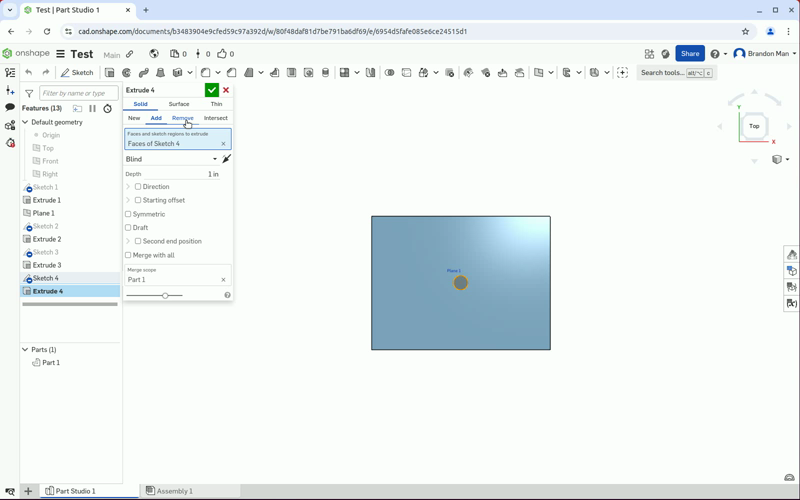
click(186, 120)
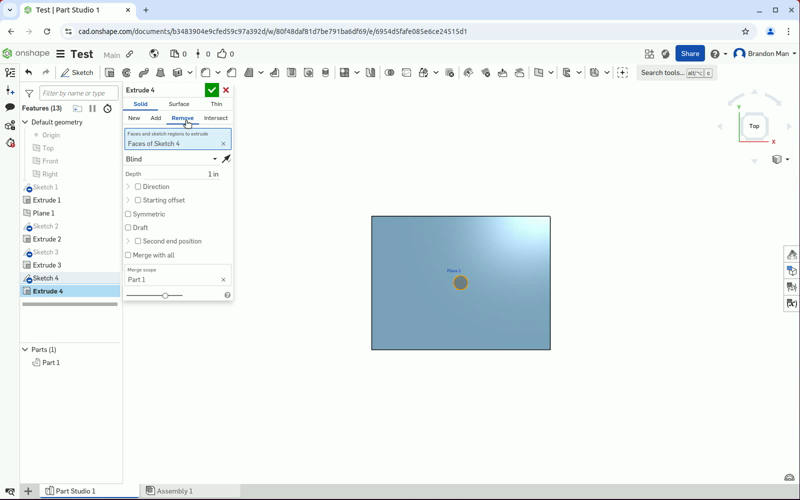
key(tab, 4)
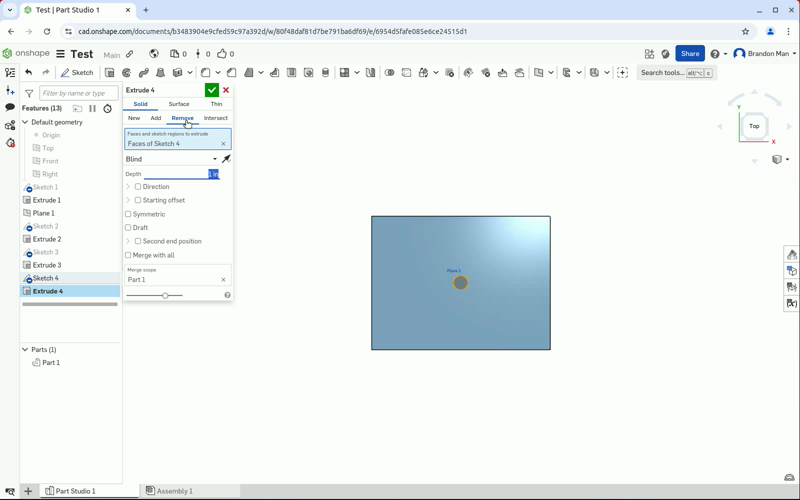
text(11.554)
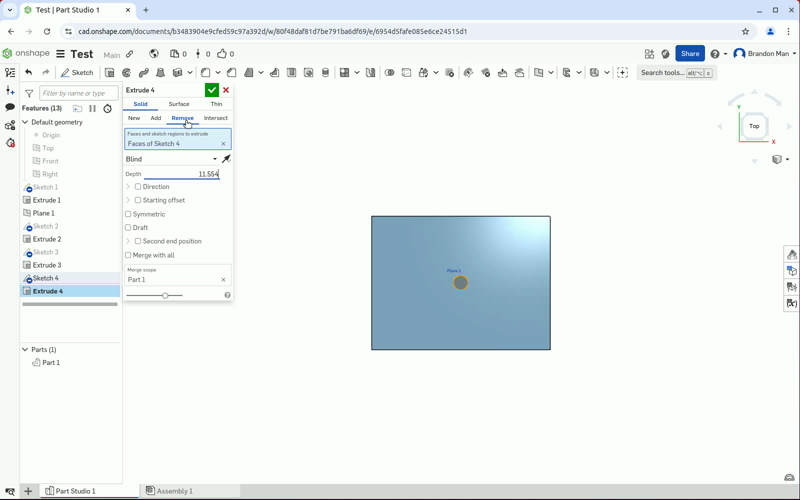
key(tab, 6)
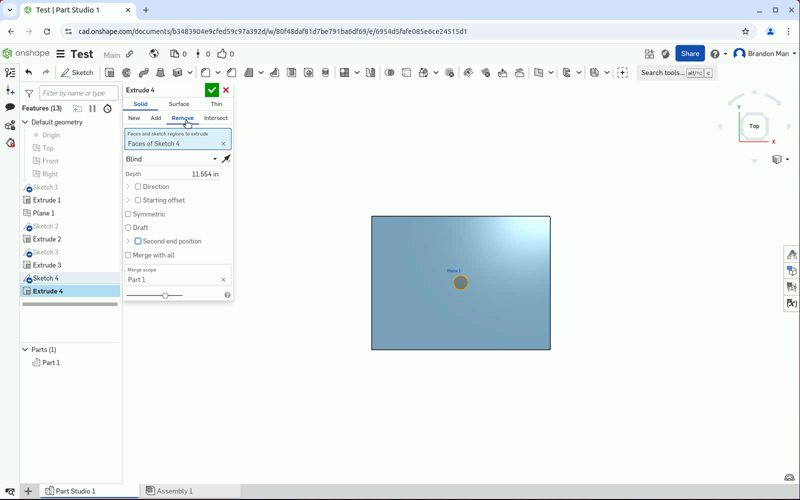
key(space)
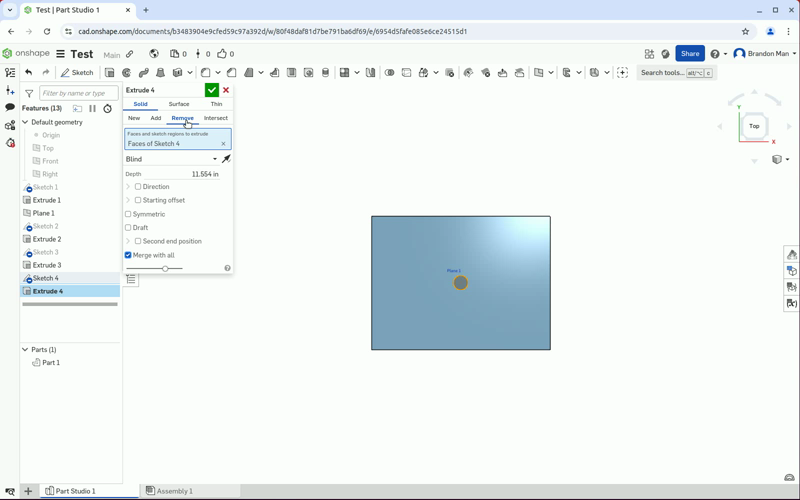
key(enter)
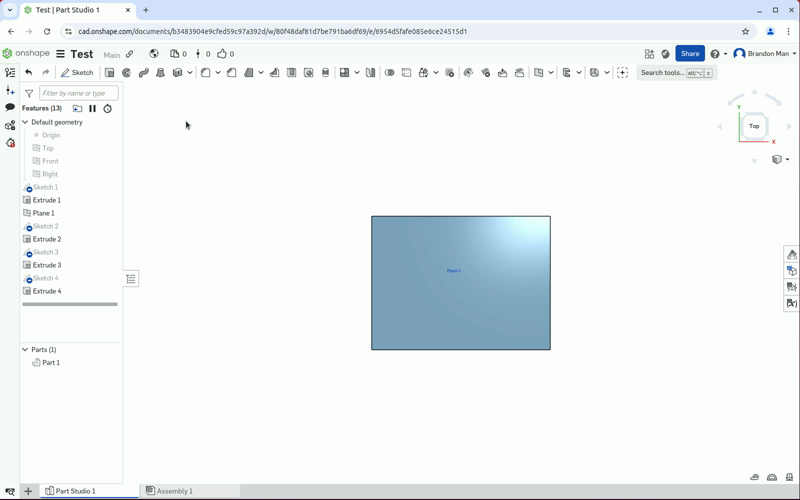
key(shift+h)
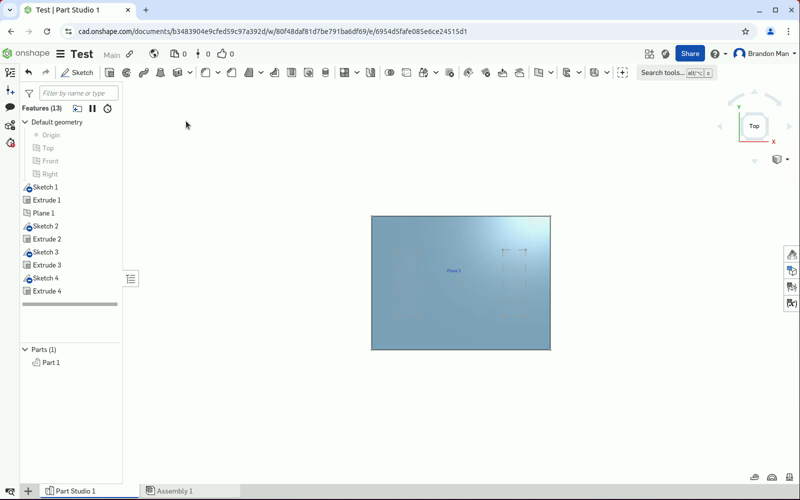
key(shift+h)
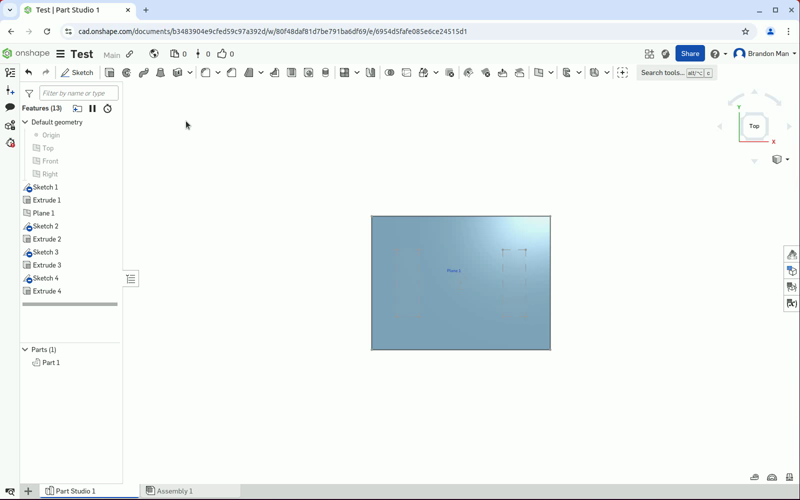
key(shift+7)
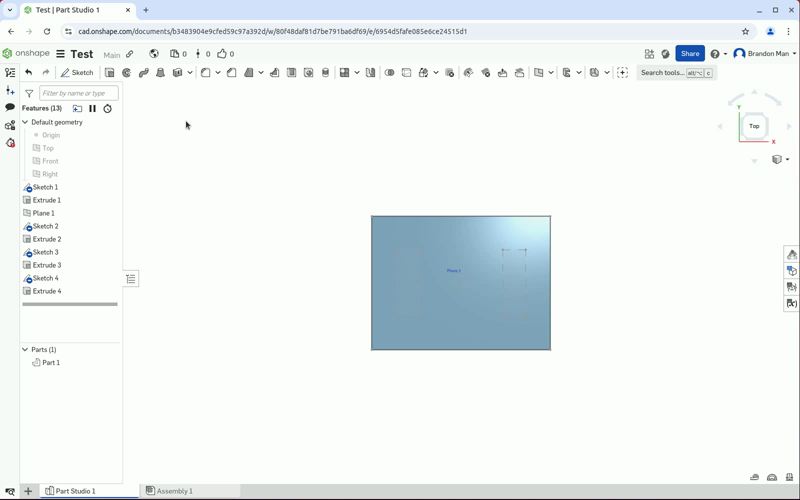
key(up, 3)
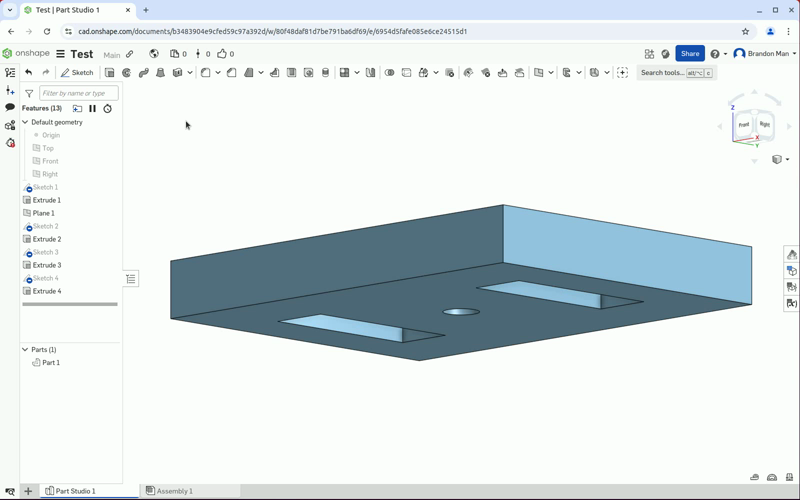
key(left, 3)
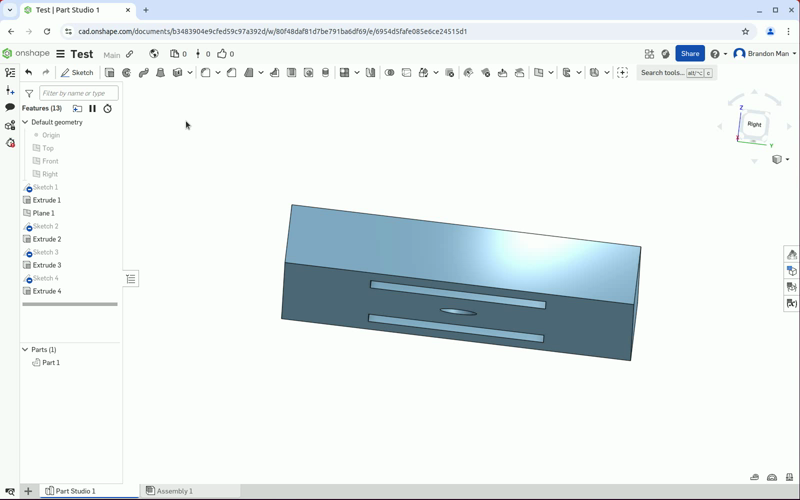
key(right, 3)
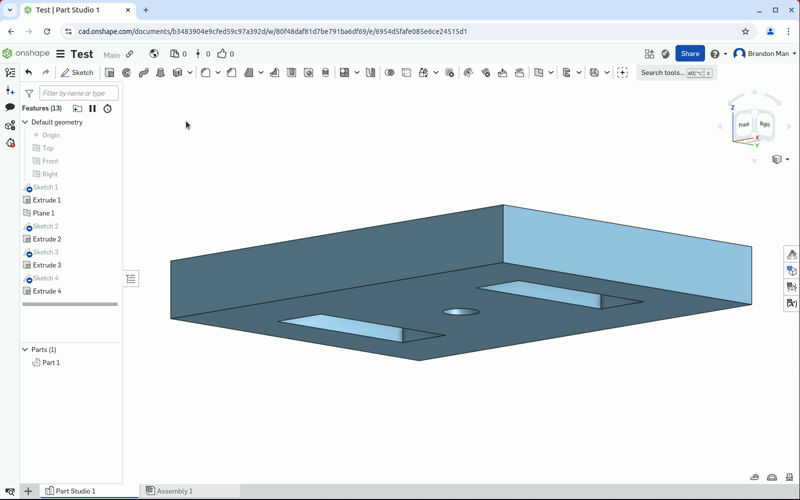
key(down, 3)
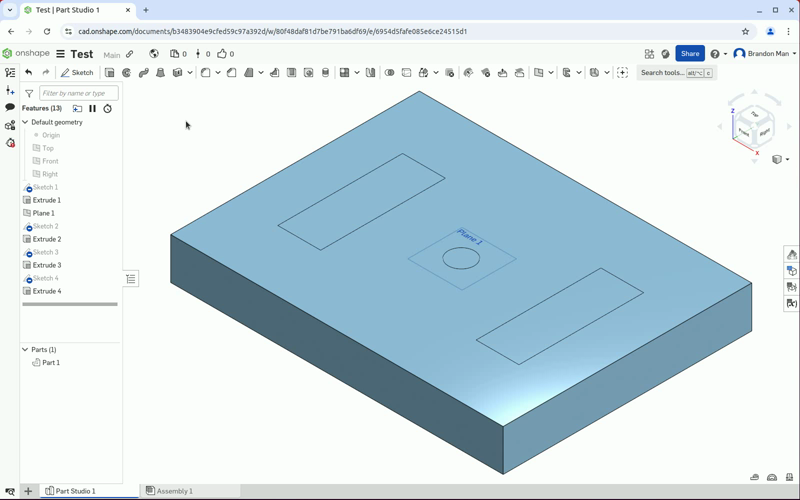
mouse_move(73, 189)
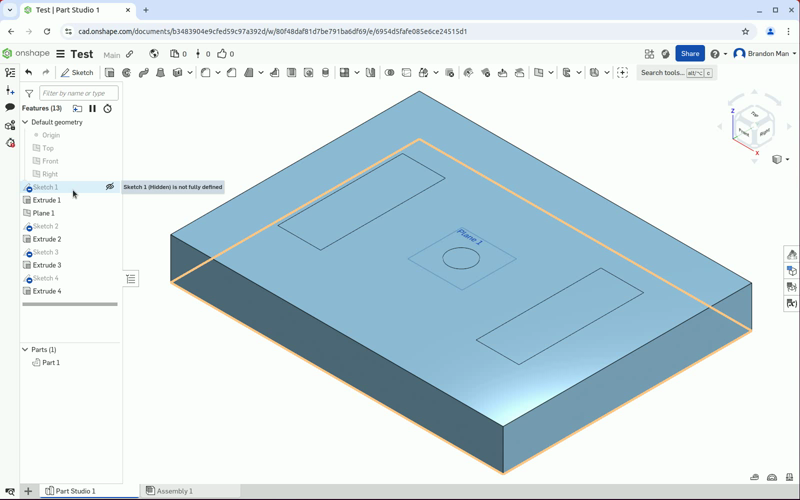
click(73, 189)